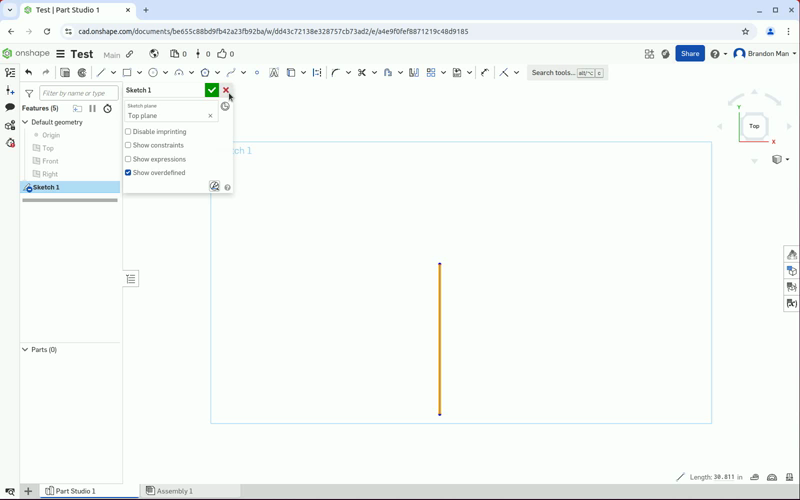
key(shift+h)
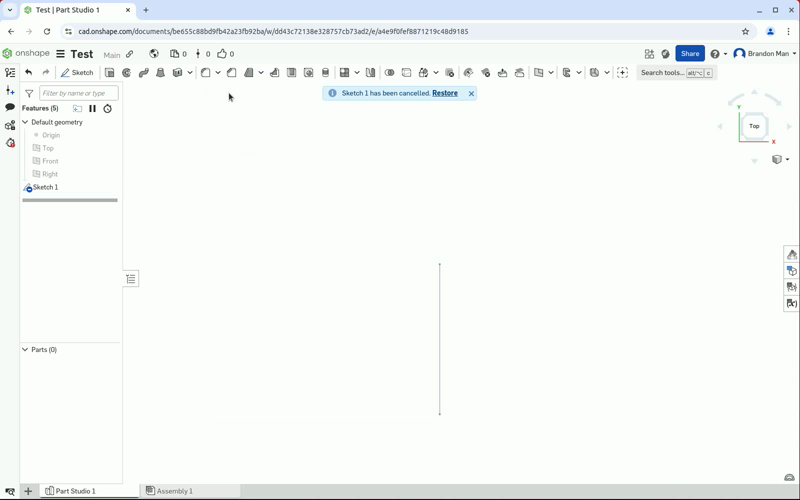
key(shift+s)
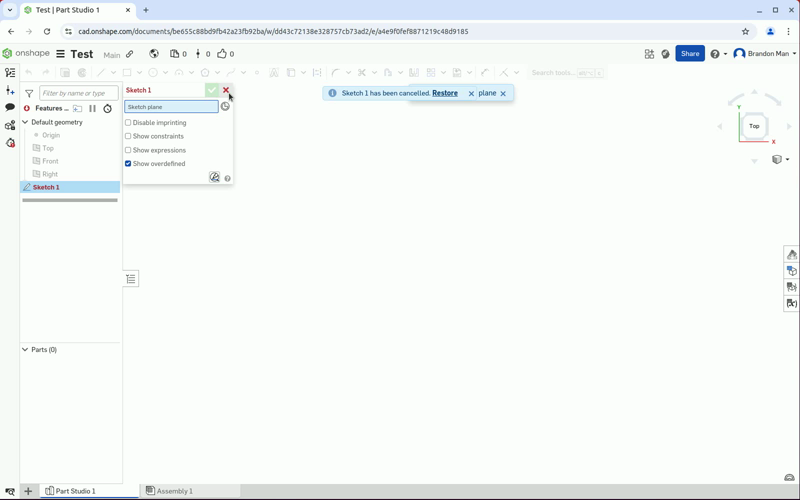
mouse_move(73, 150)
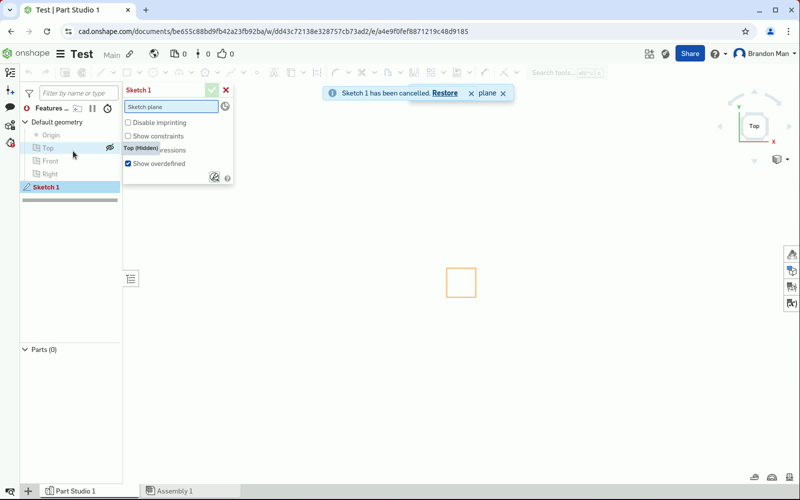
click(73, 150)
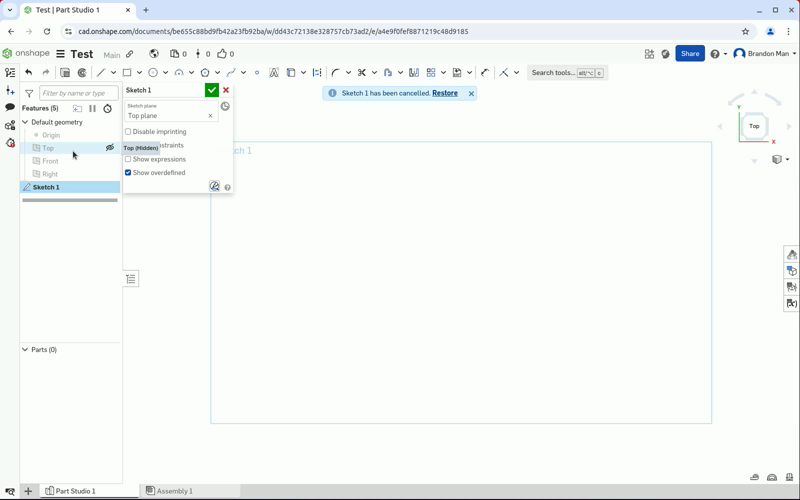
mouse_move(73, 352)
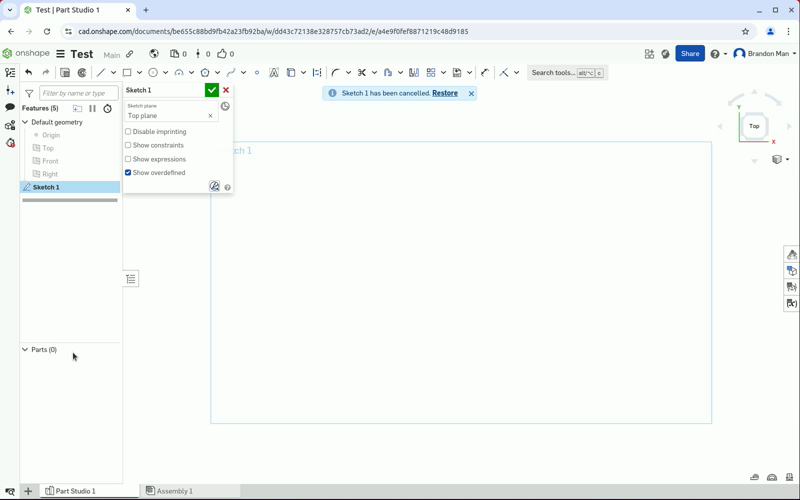
key(y)
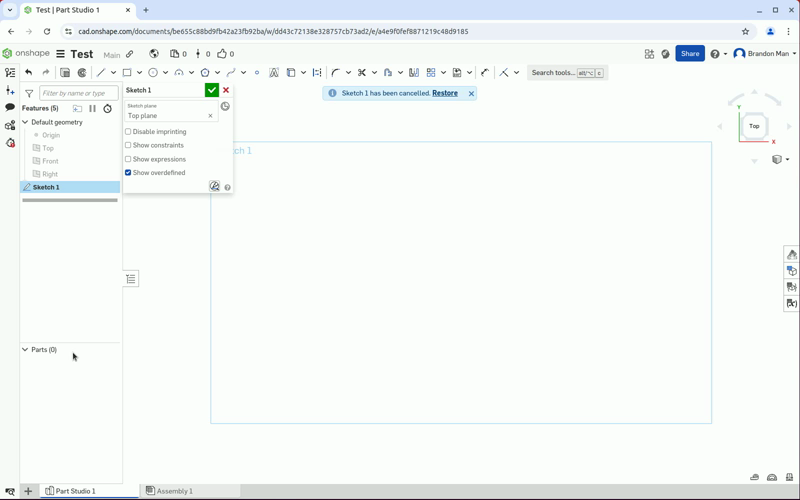
key(l)
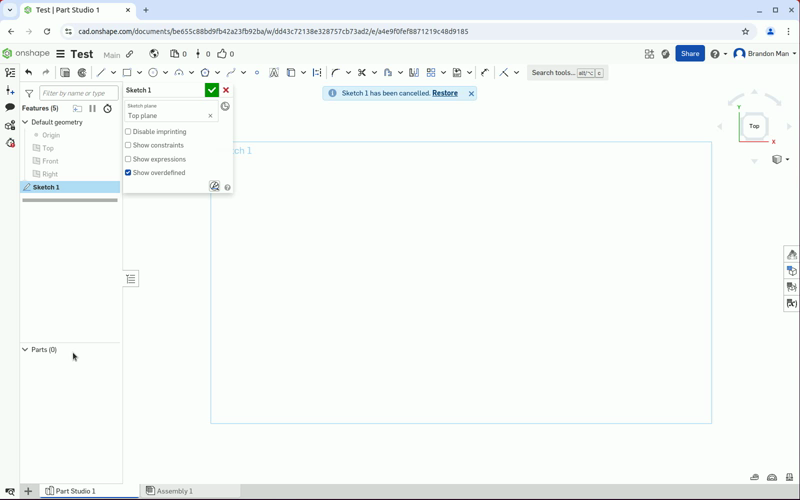
key_down(shift)
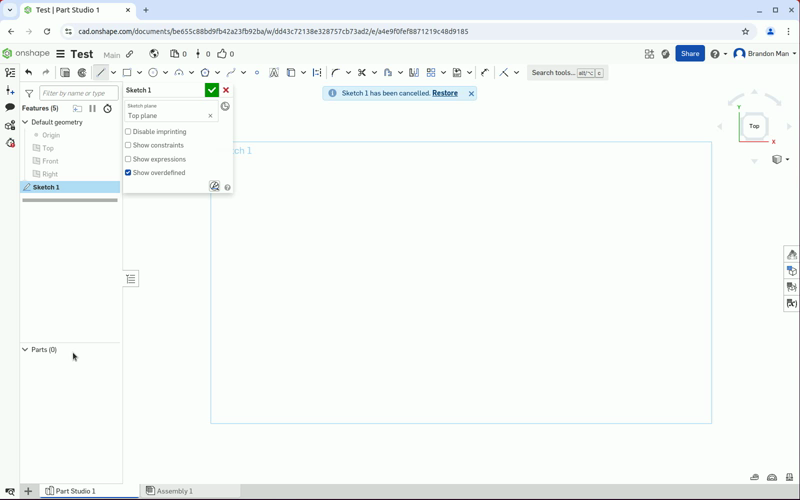
mouse_move(431, 312)
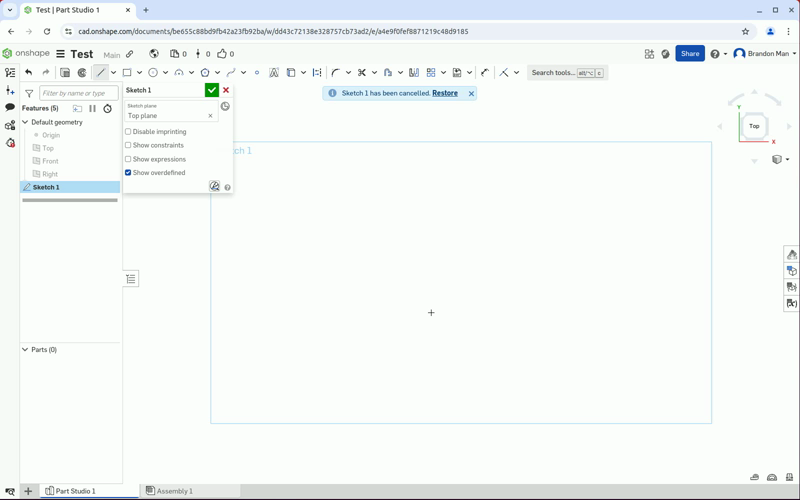
click(431, 312)
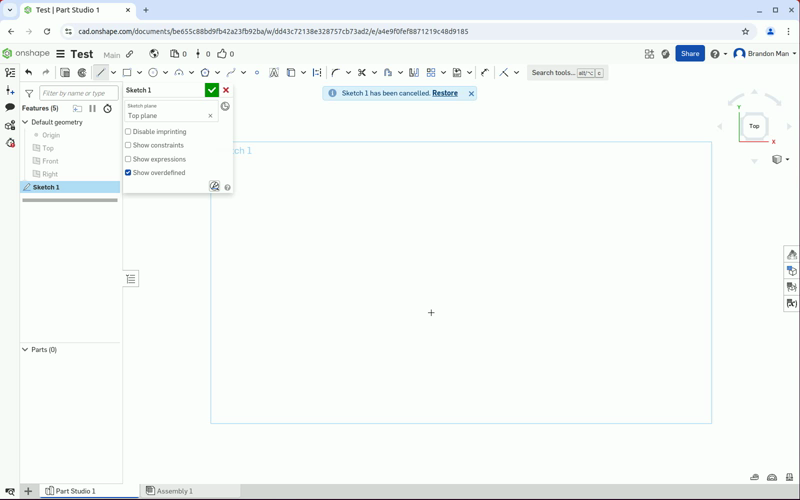
key_up(shift)
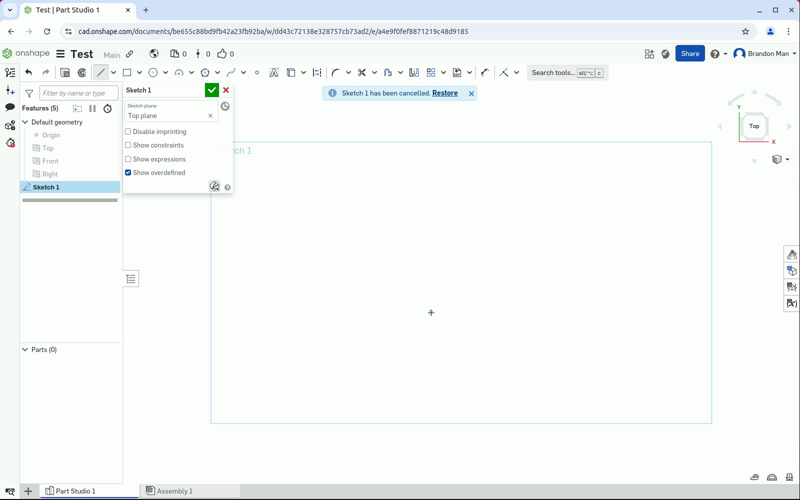
key_down(shift)
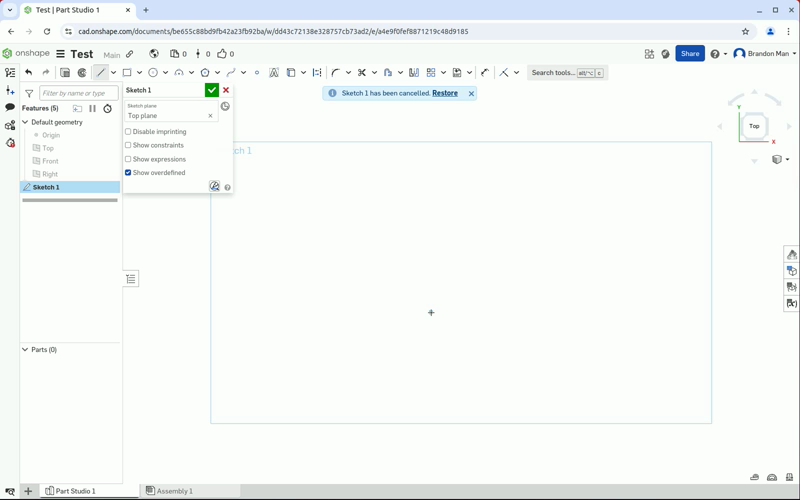
mouse_move(461, 312)
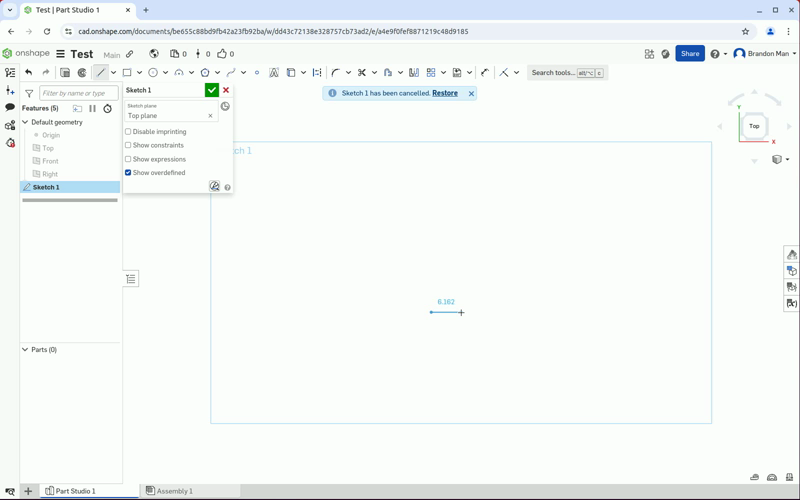
mouse_move(490, 312)
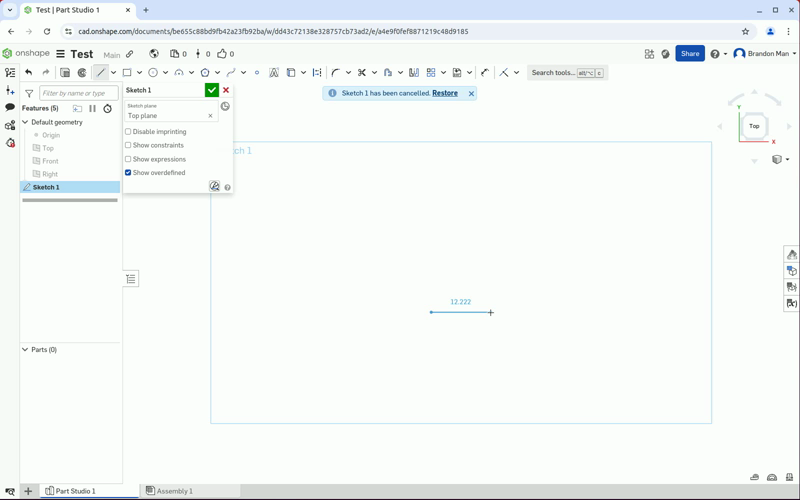
click(490, 312)
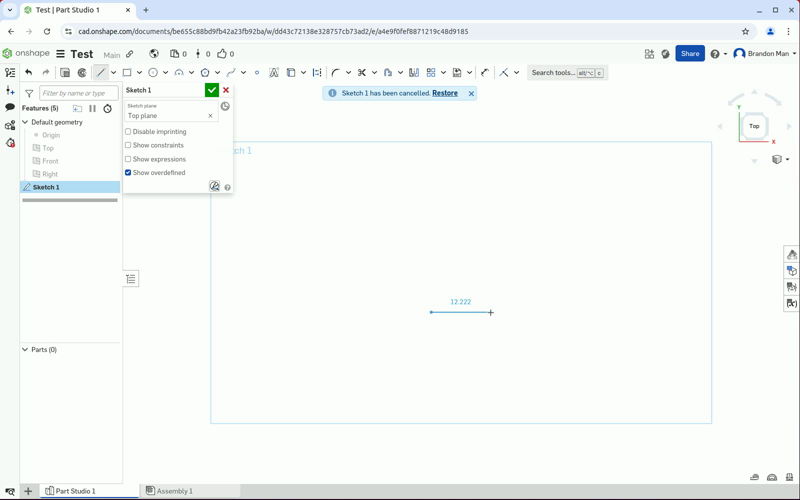
key_up(shift)
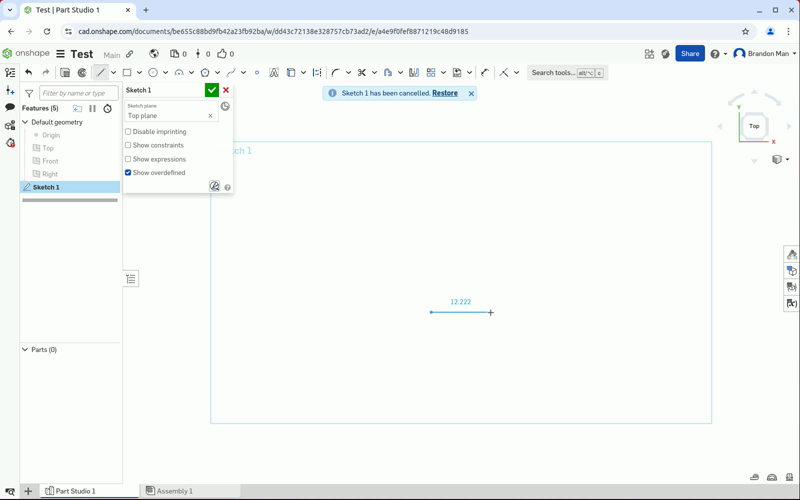
key_down(shift)
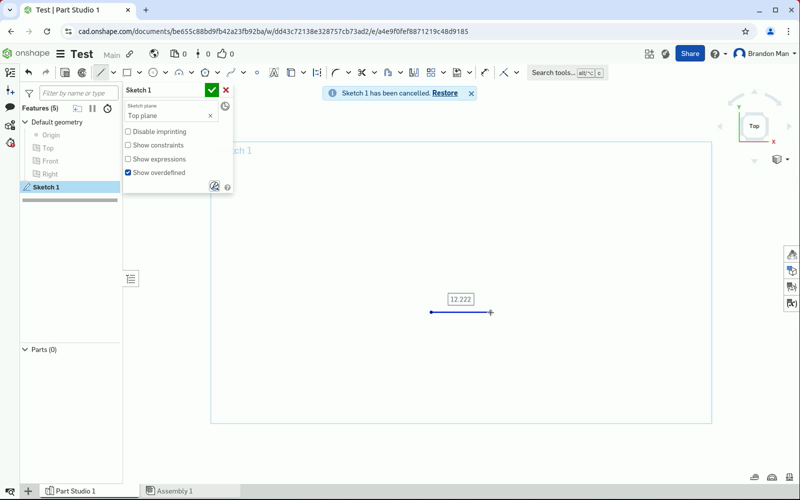
mouse_move(520, 312)
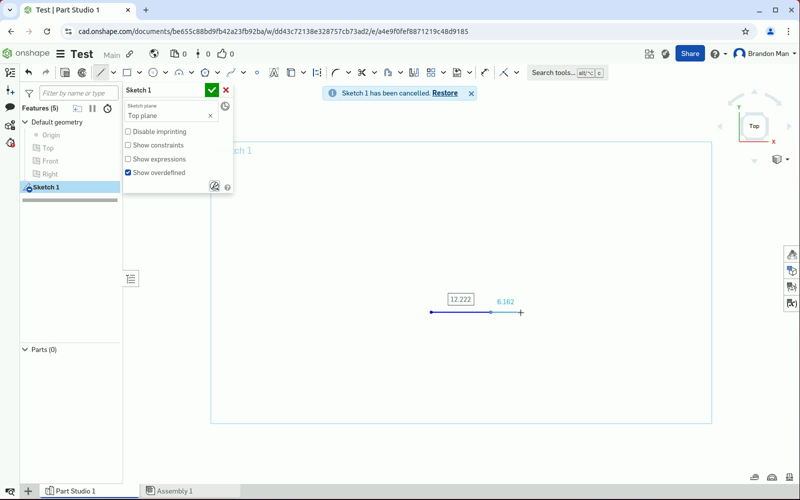
mouse_move(490, 252)
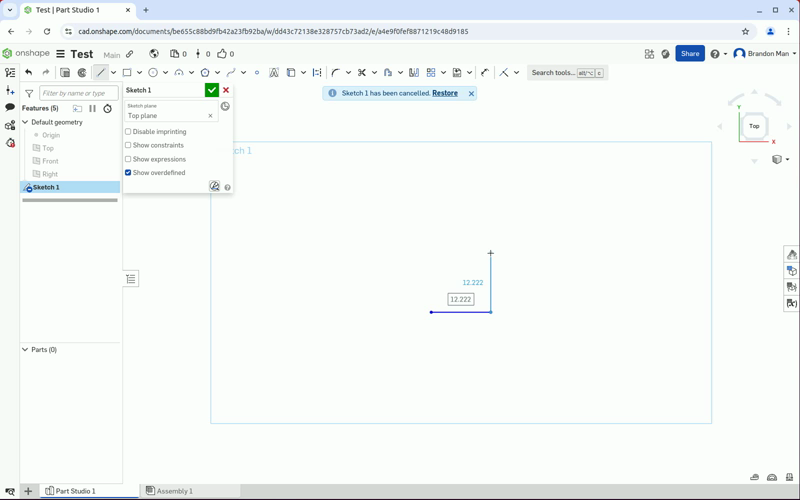
click(490, 252)
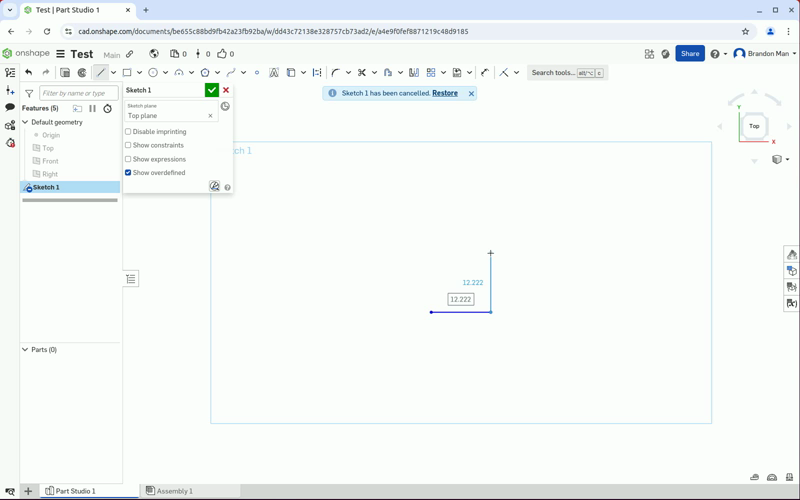
key_up(shift)
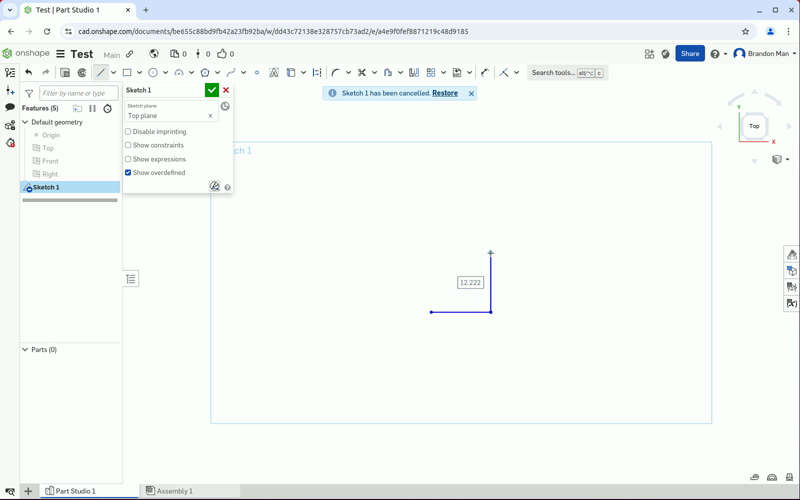
key_down(shift)
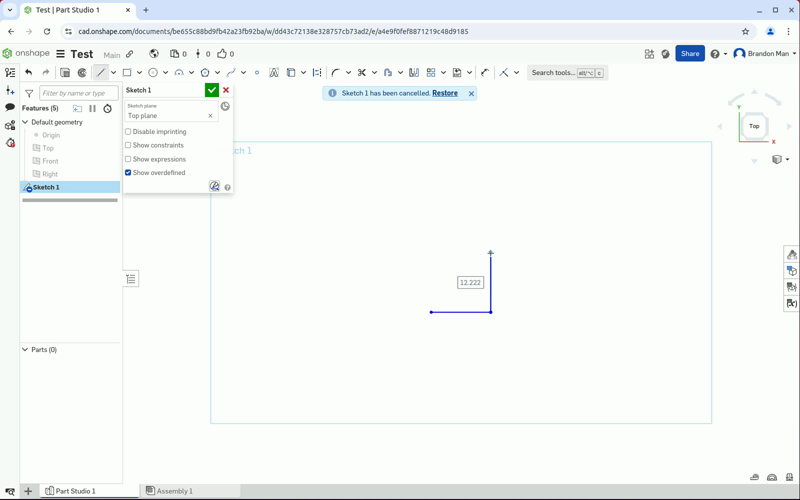
mouse_move(520, 252)
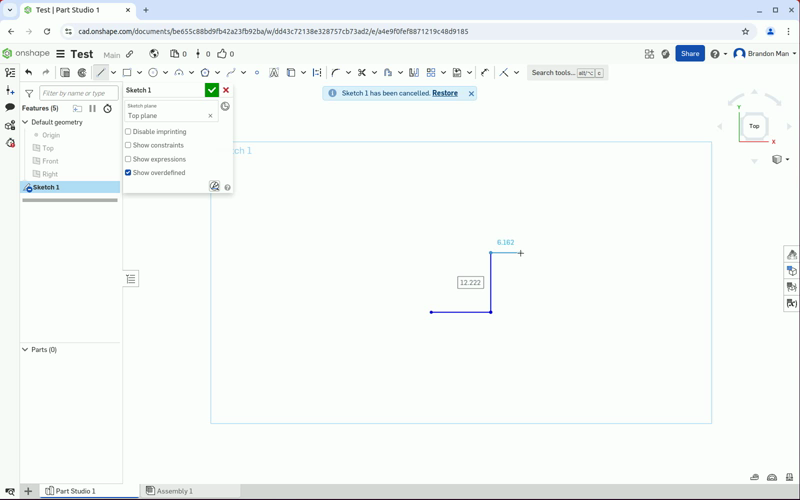
mouse_move(431, 252)
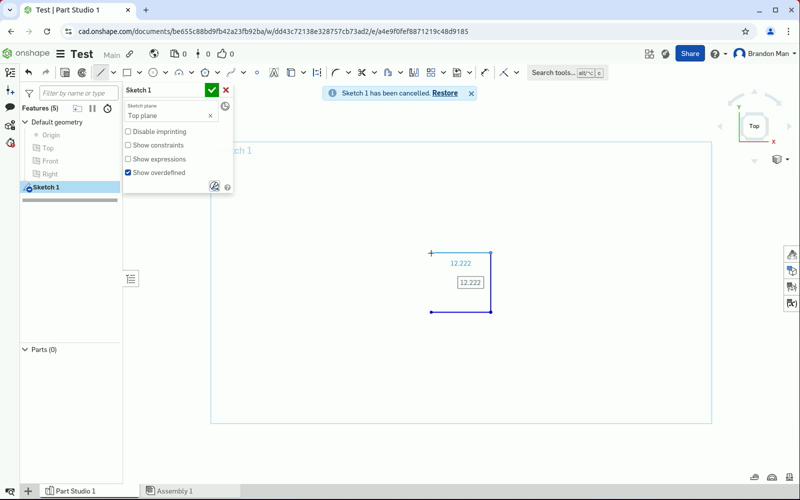
click(431, 252)
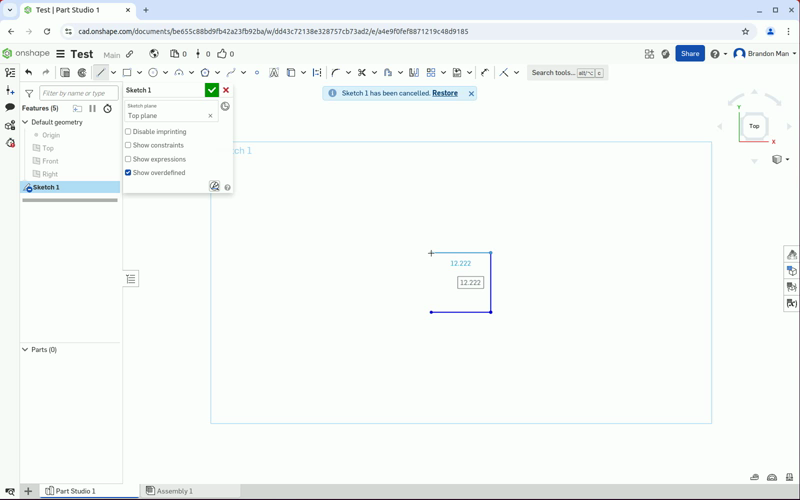
key_up(shift)
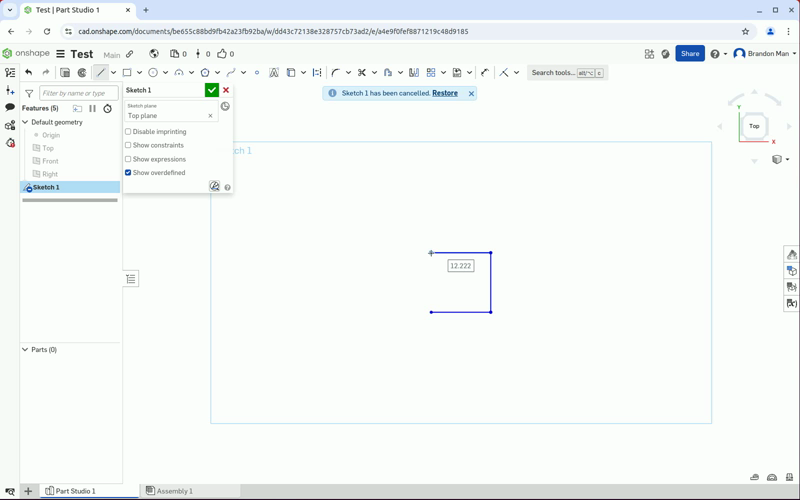
mouse_move(461, 252)
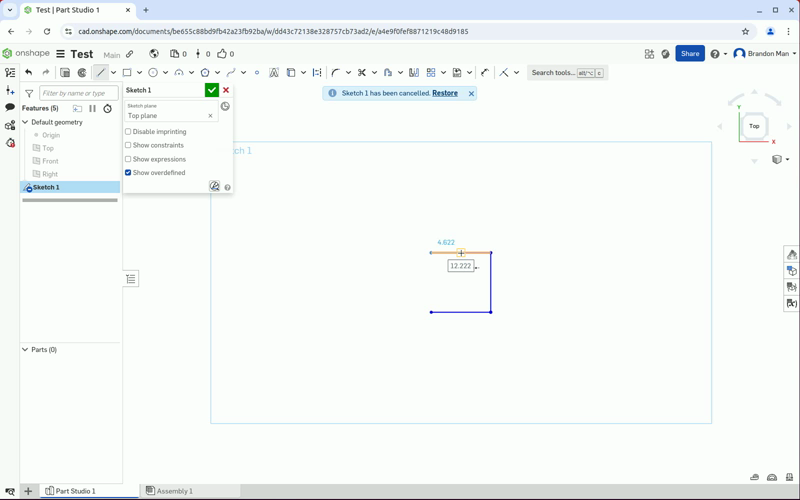
key_down(shift)
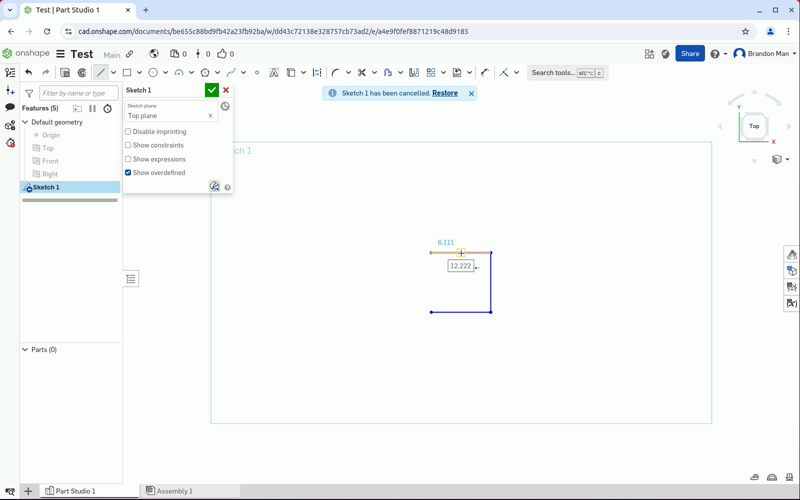
mouse_move(431, 312)
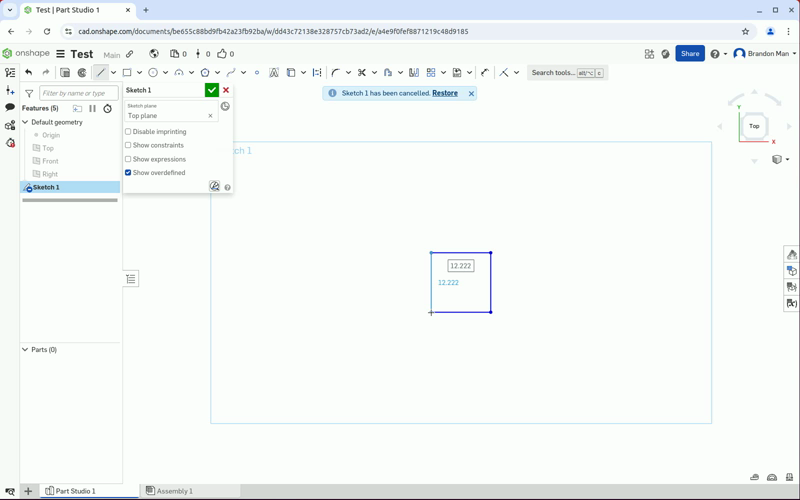
key_up(shift)
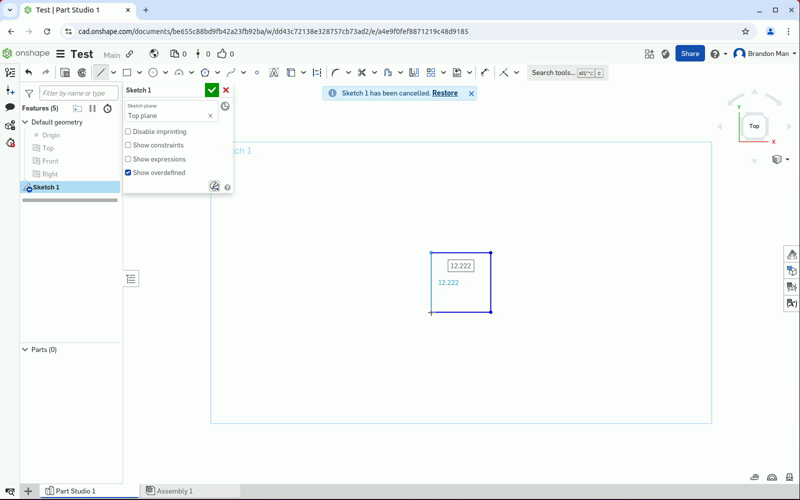
click(431, 312)
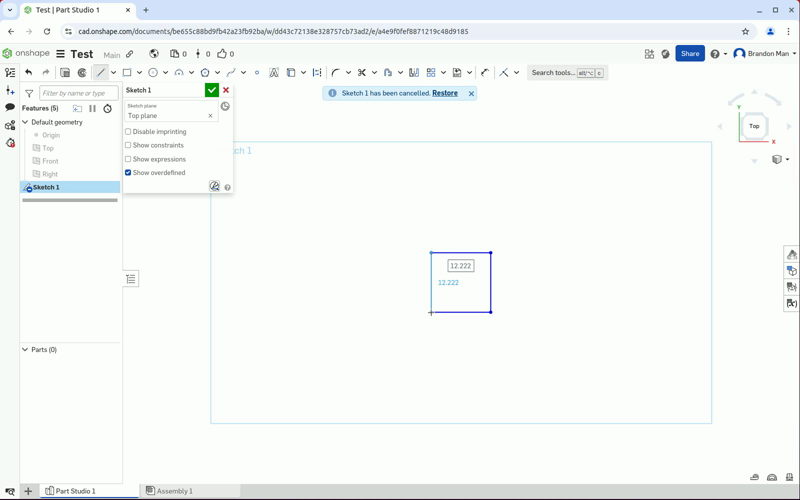
key(esc)
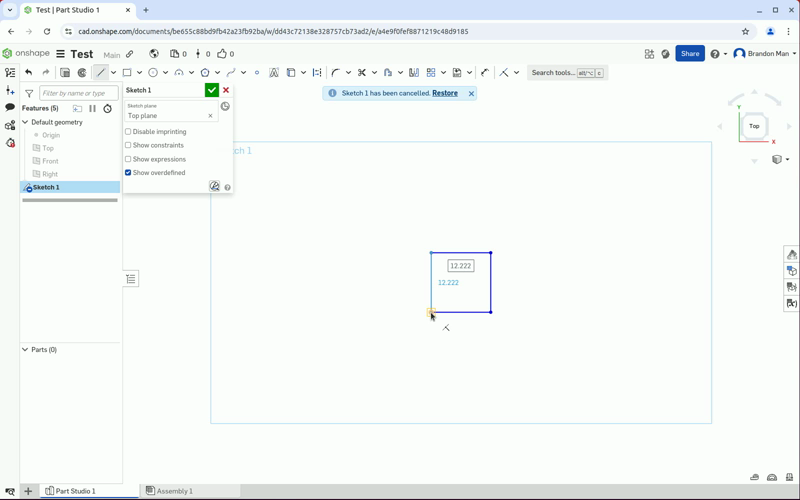
key(l)
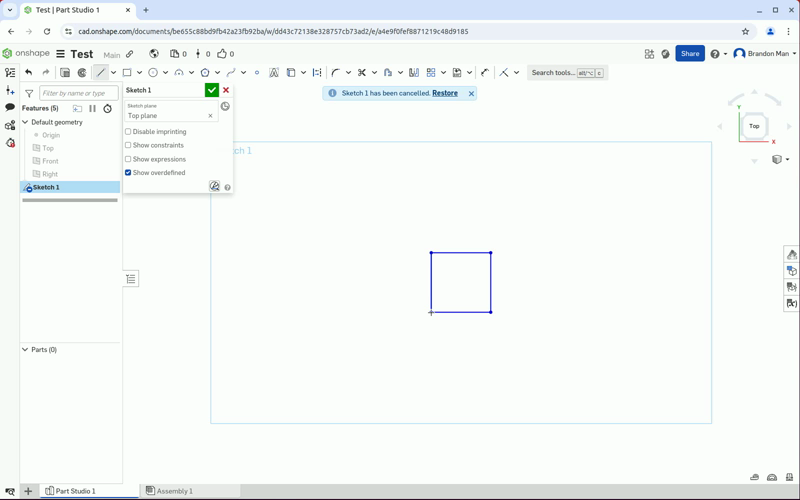
key_down(shift)
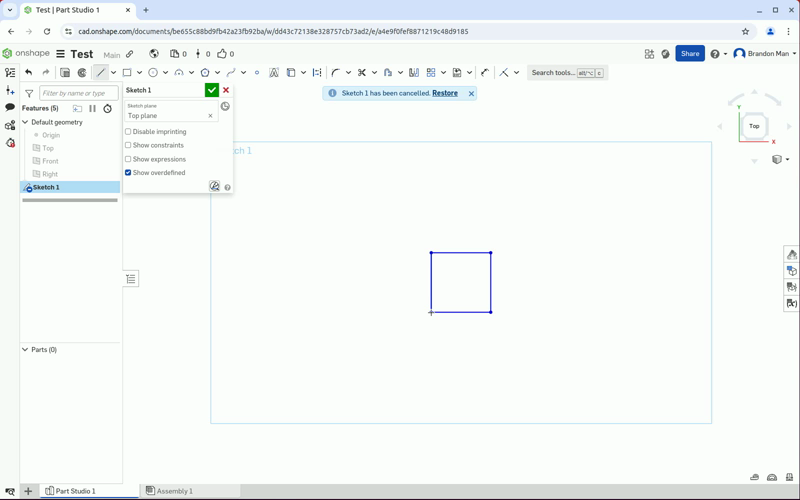
mouse_move(435, 307)
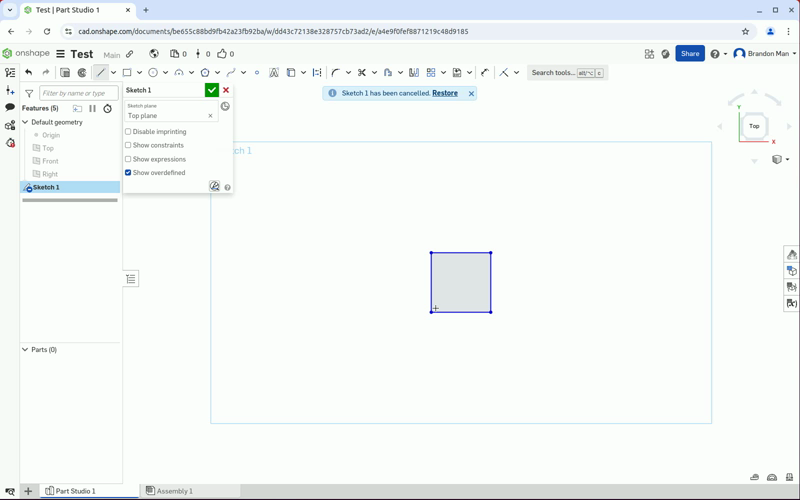
click(435, 307)
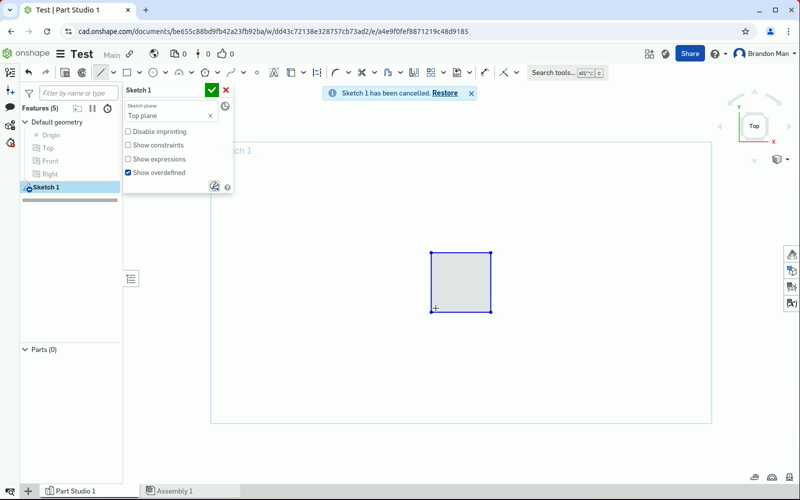
key_up(shift)
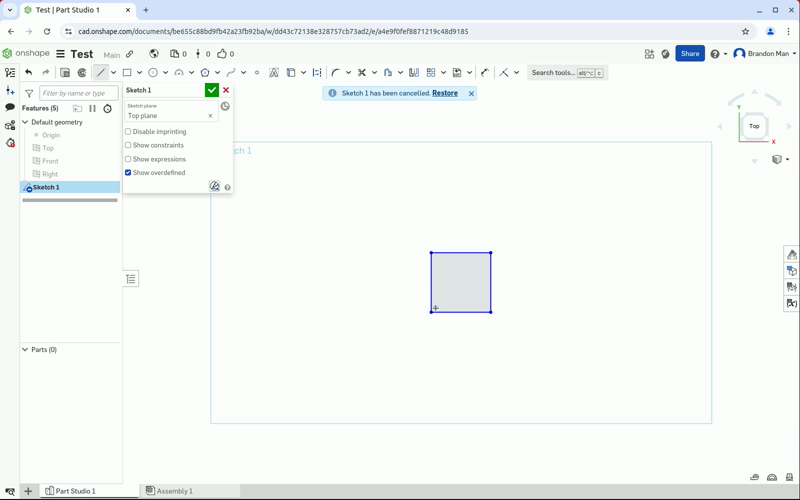
key_down(shift)
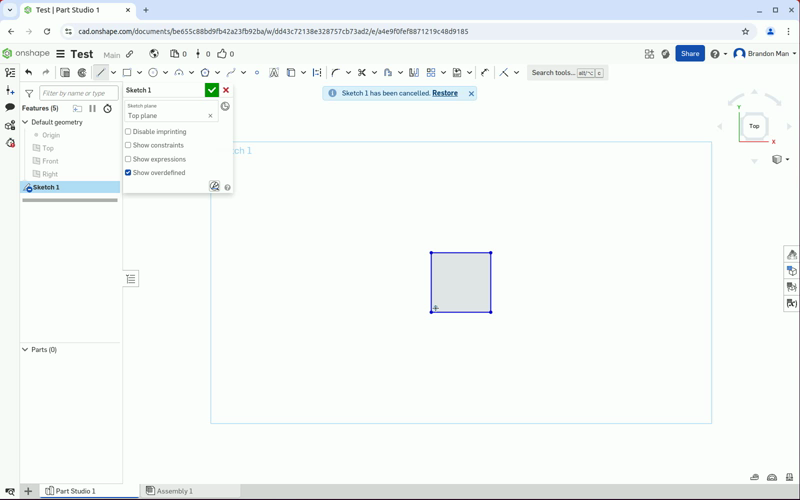
mouse_move(465, 307)
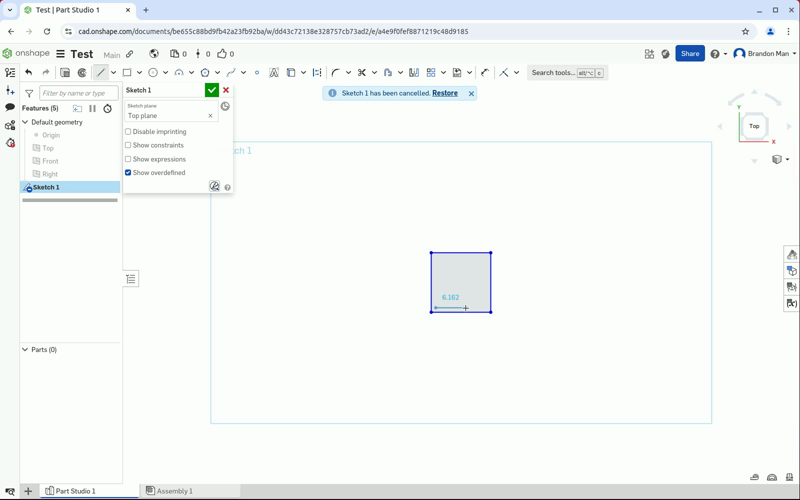
mouse_move(486, 307)
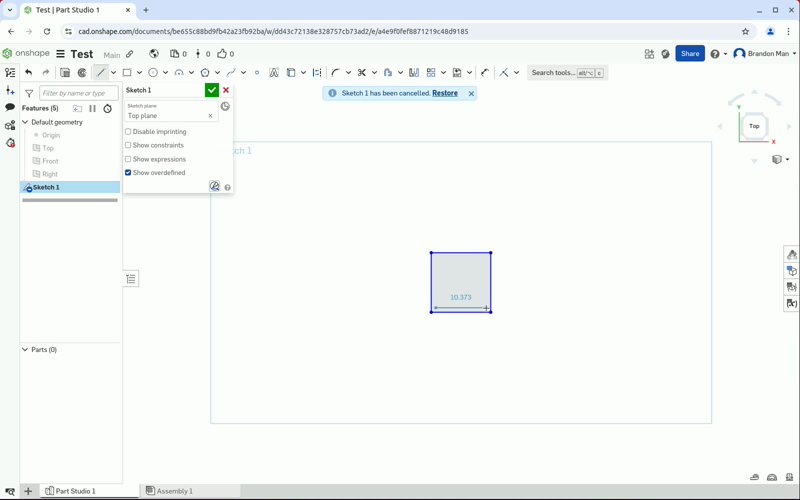
click(486, 307)
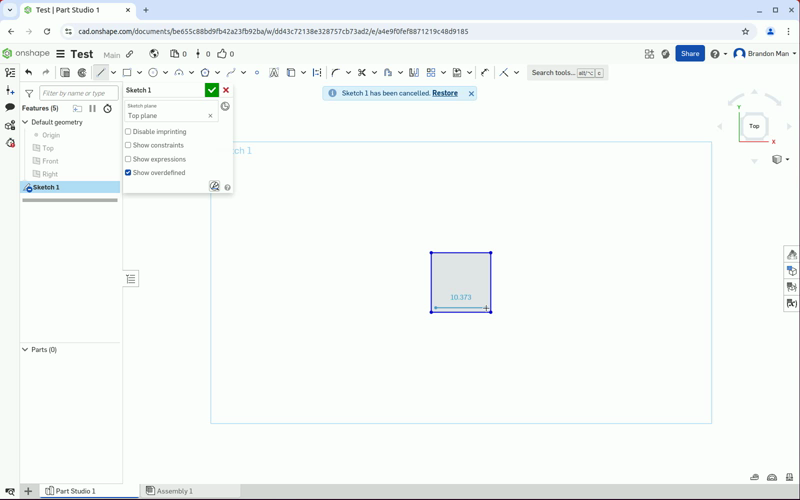
key_up(shift)
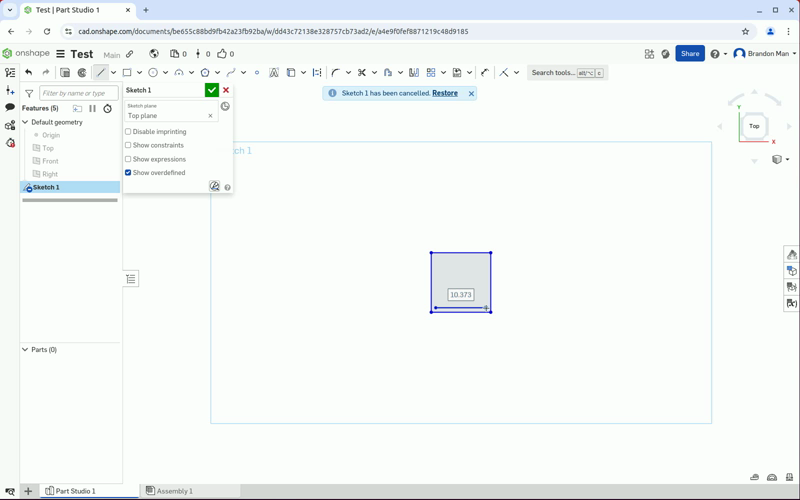
key_down(shift)
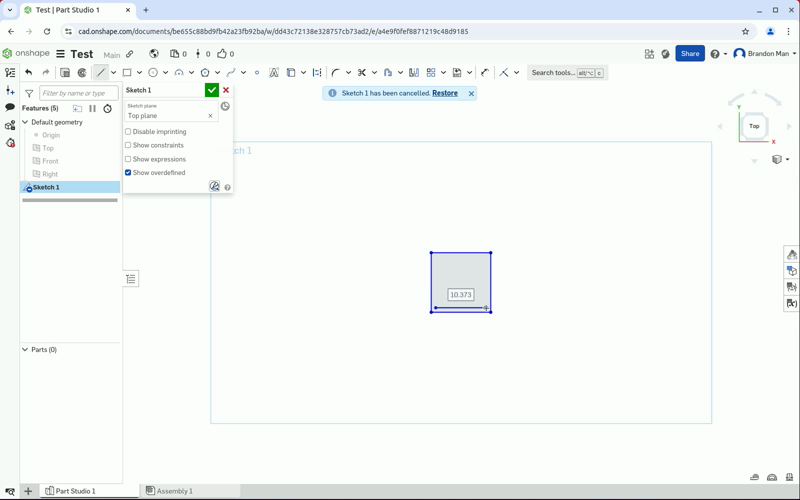
mouse_move(516, 307)
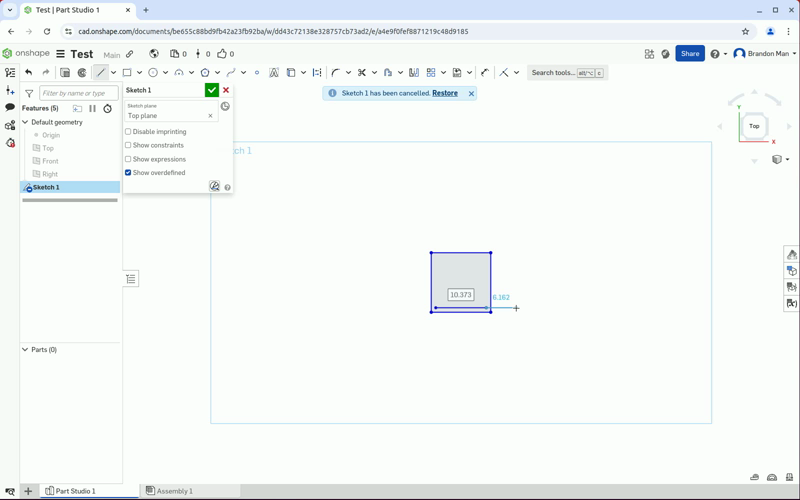
mouse_move(486, 257)
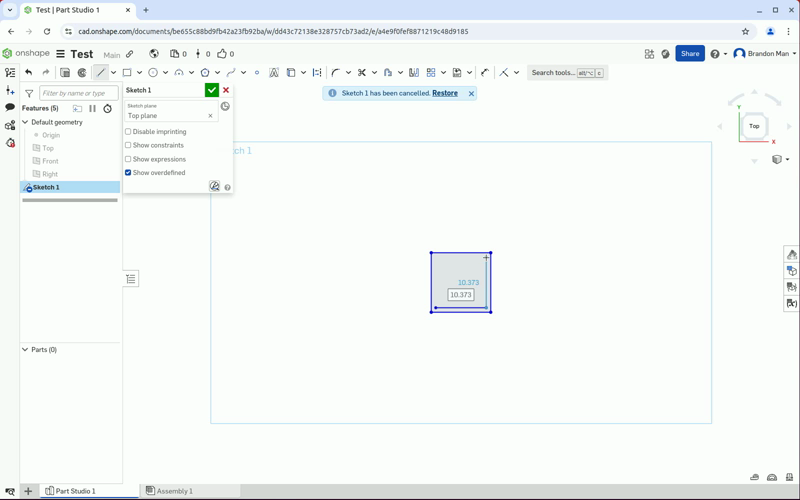
click(486, 257)
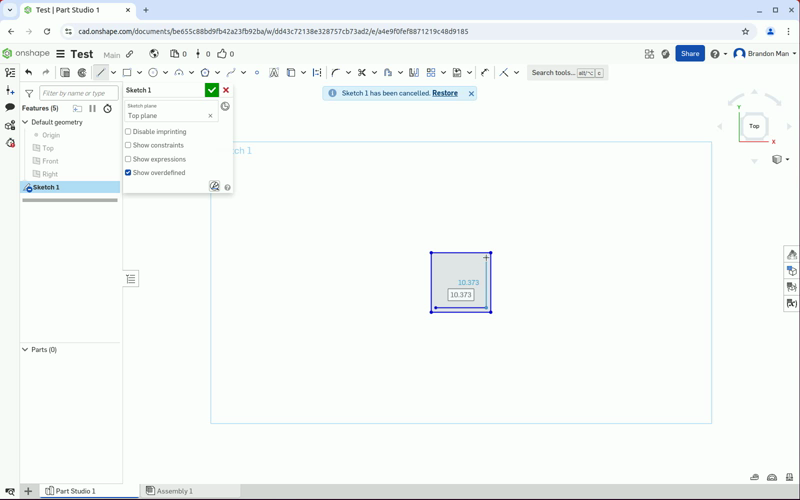
key_up(shift)
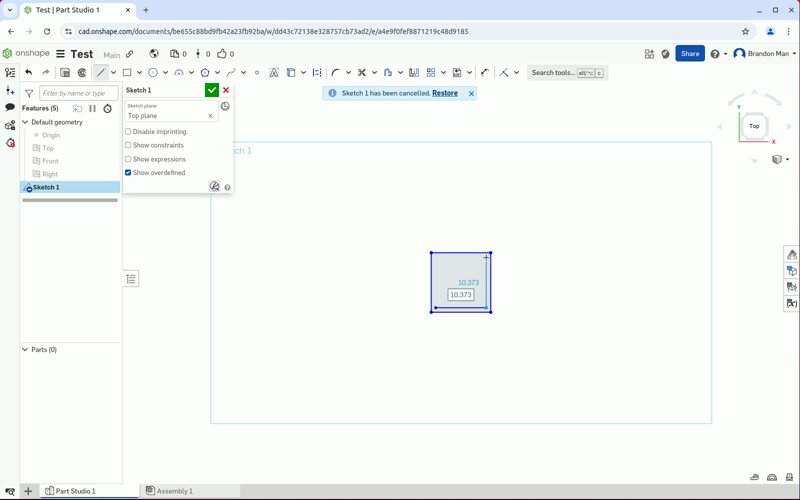
key_down(shift)
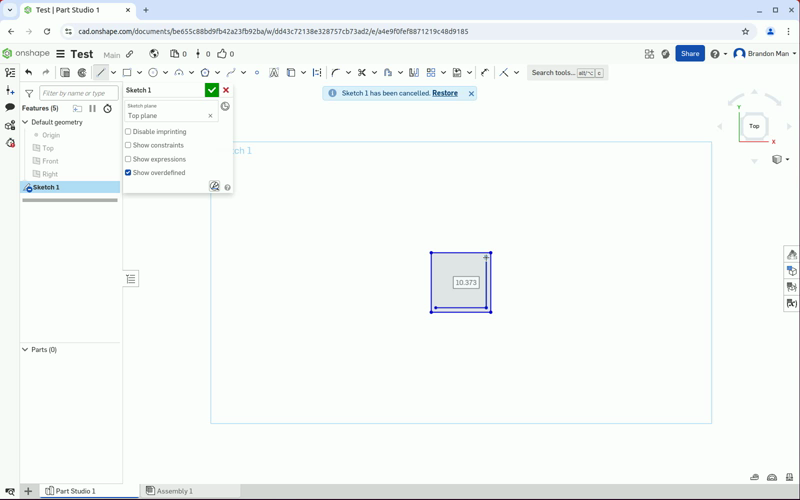
mouse_move(516, 257)
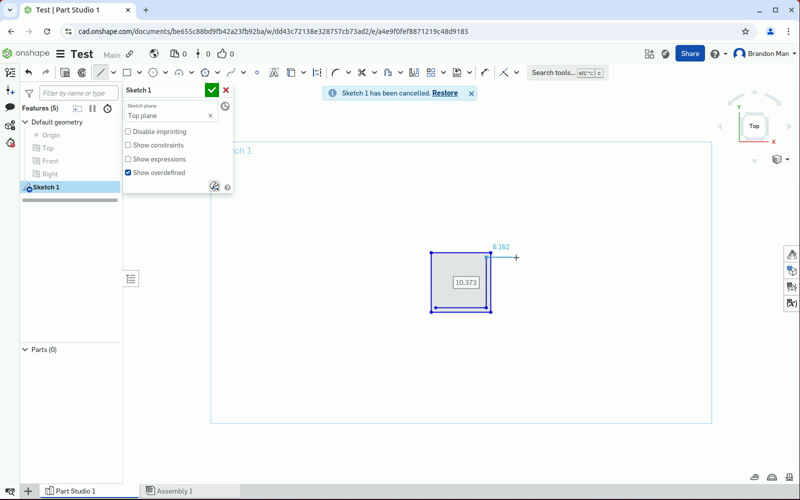
mouse_move(435, 257)
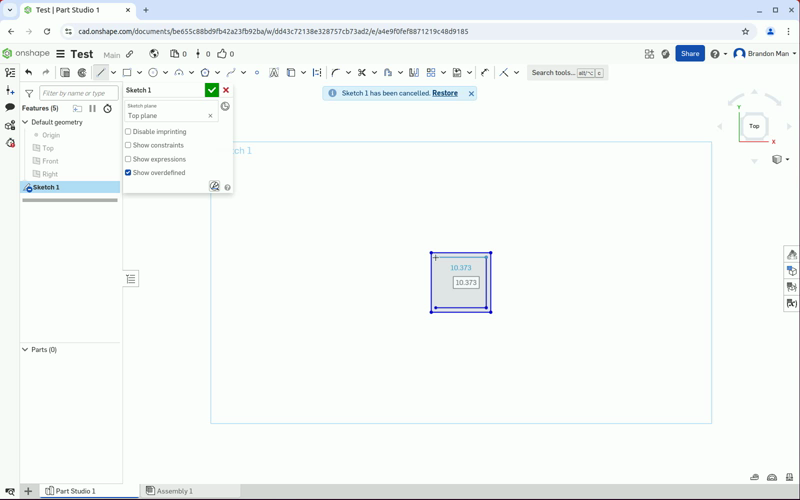
click(435, 257)
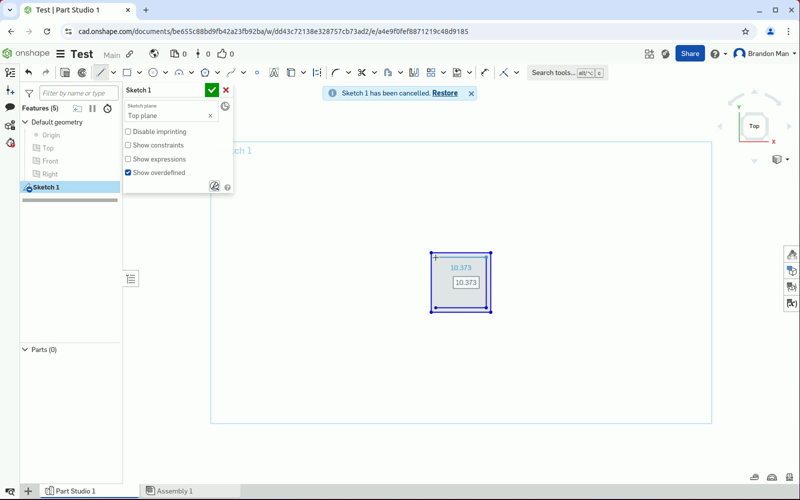
key_up(shift)
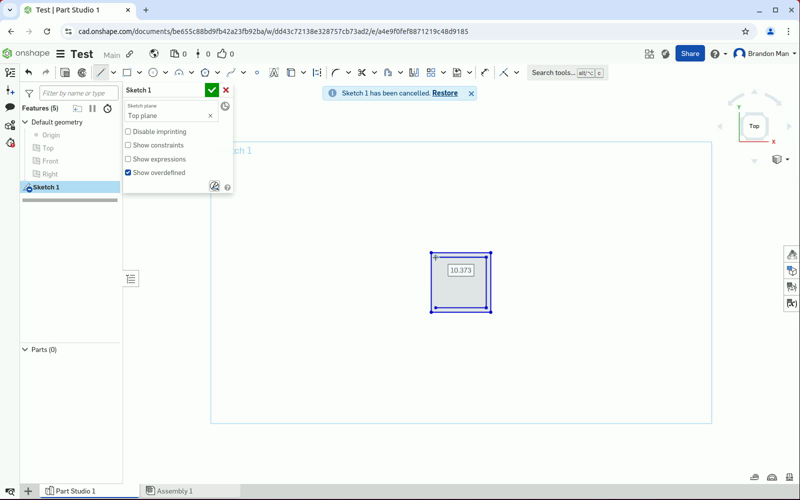
mouse_move(465, 257)
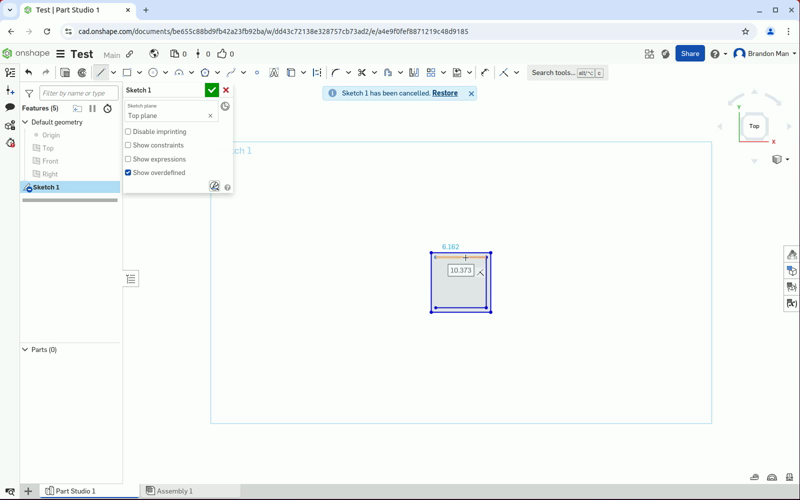
key_down(shift)
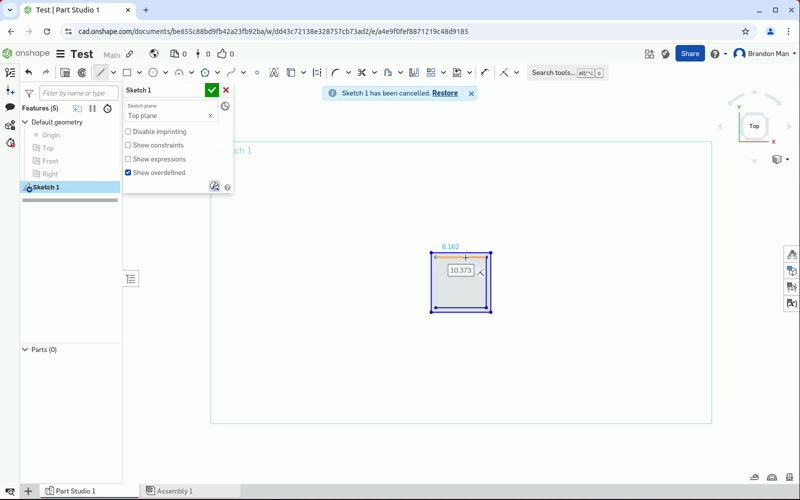
mouse_move(435, 307)
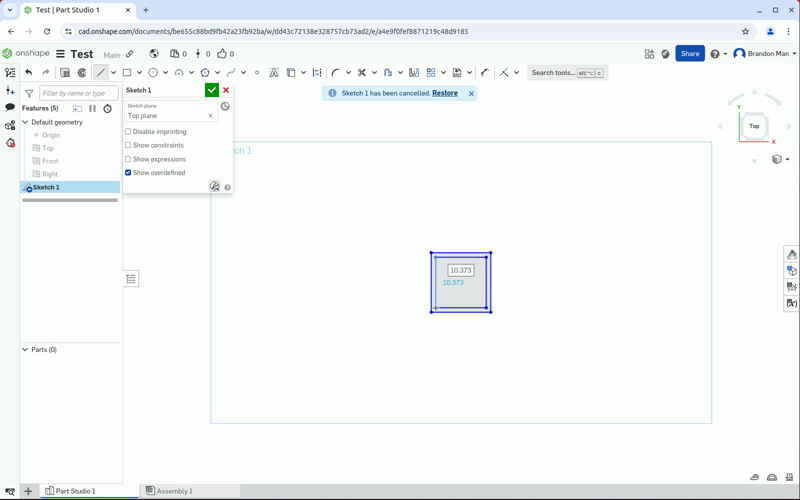
key_up(shift)
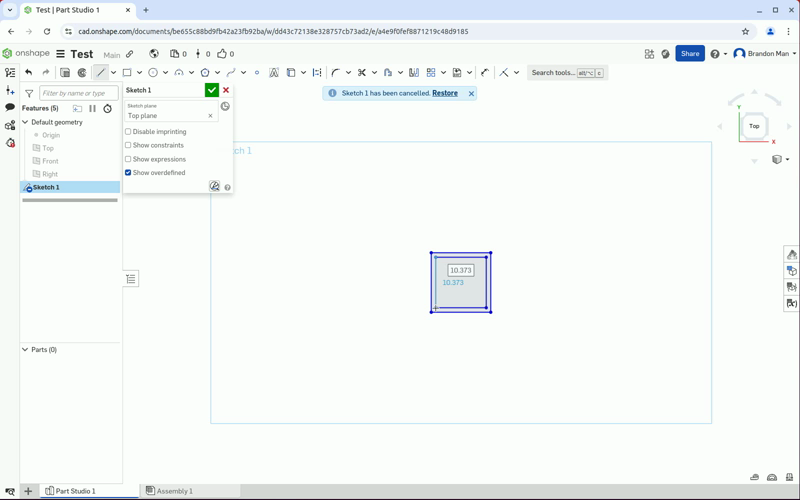
click(435, 307)
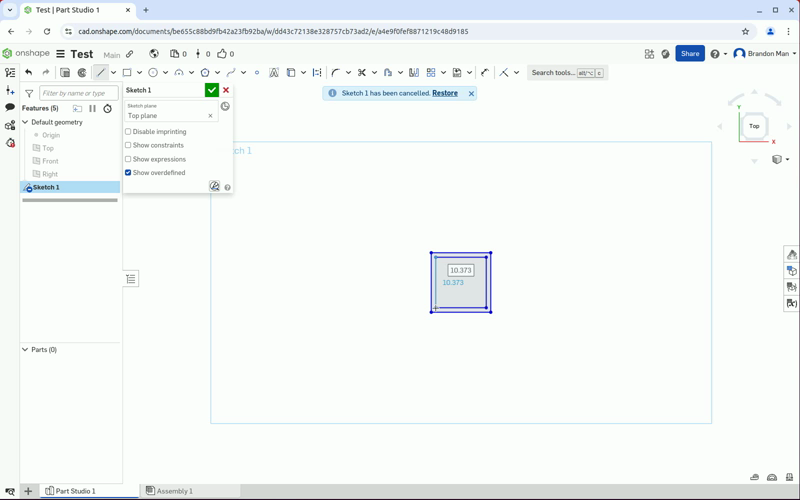
key(esc)
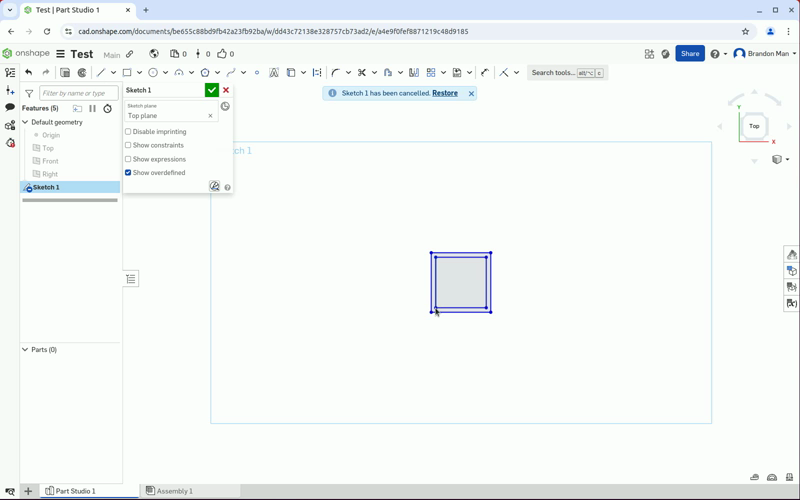
mouse_move(435, 294)
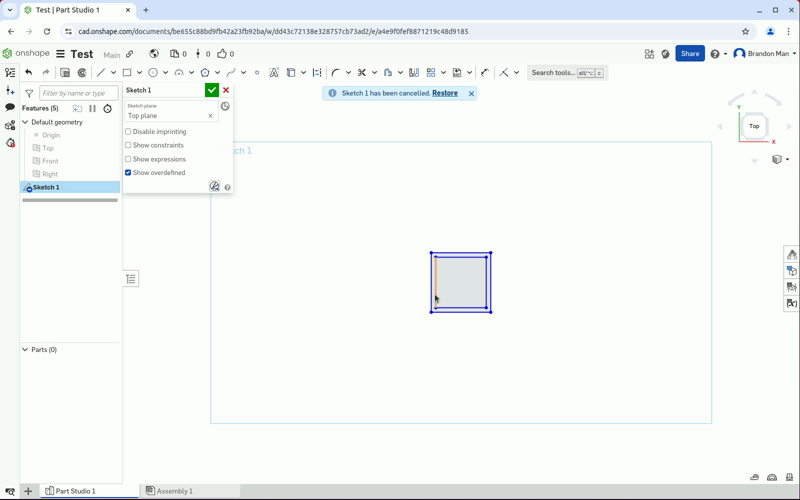
scroll(6)
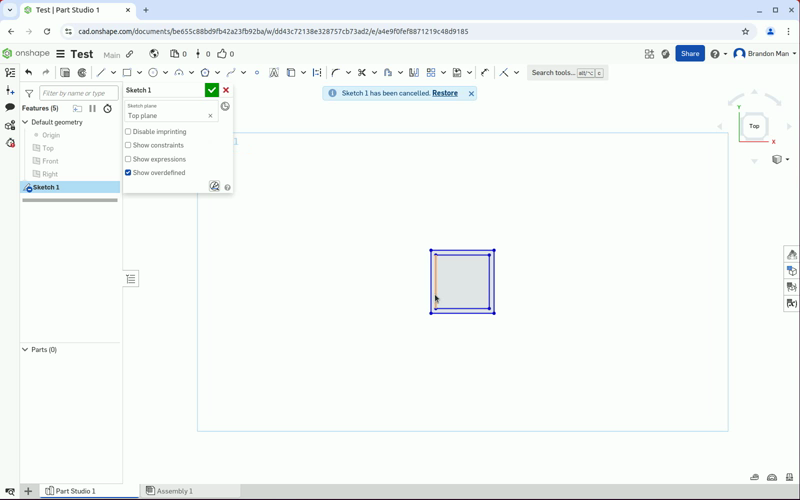
scroll(6)
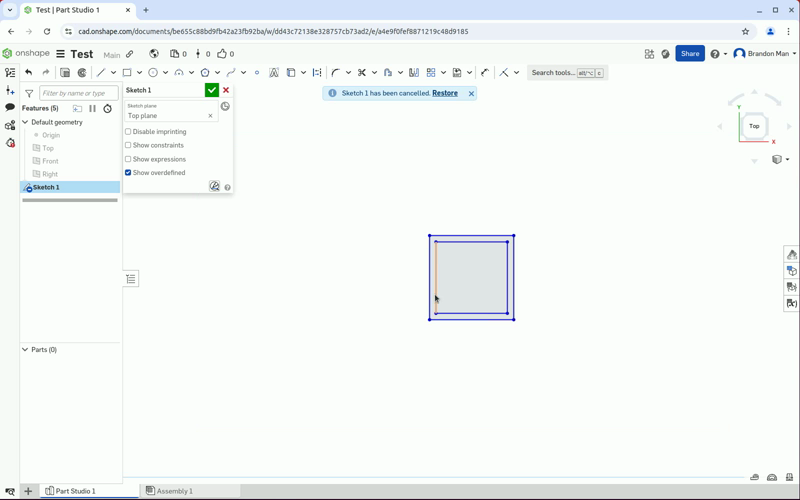
scroll(6)
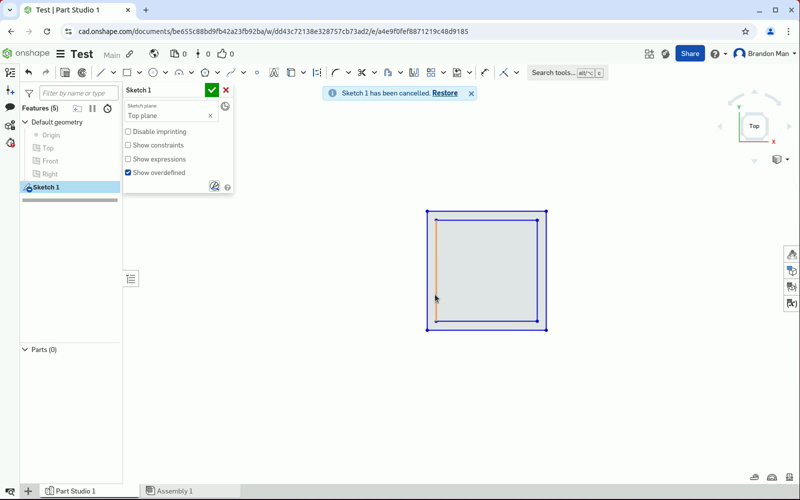
scroll(6)
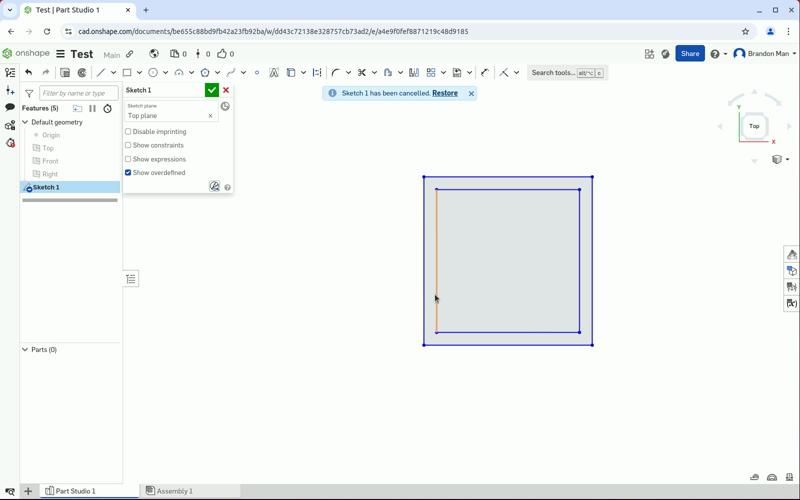
scroll(6)
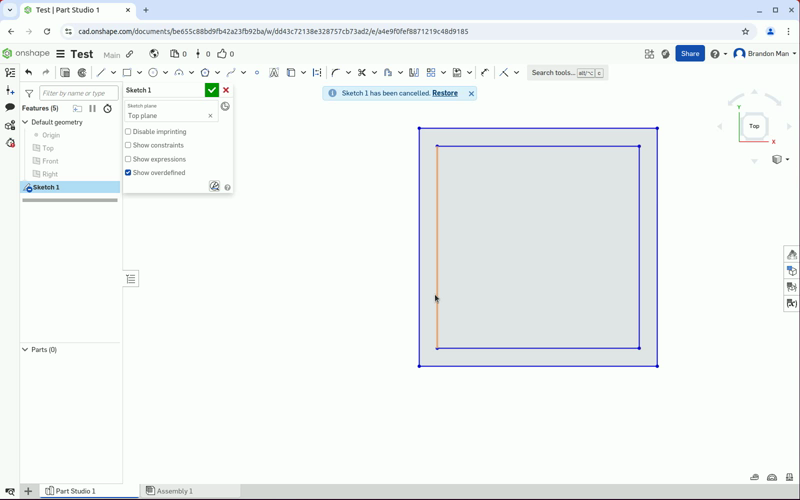
scroll(6)
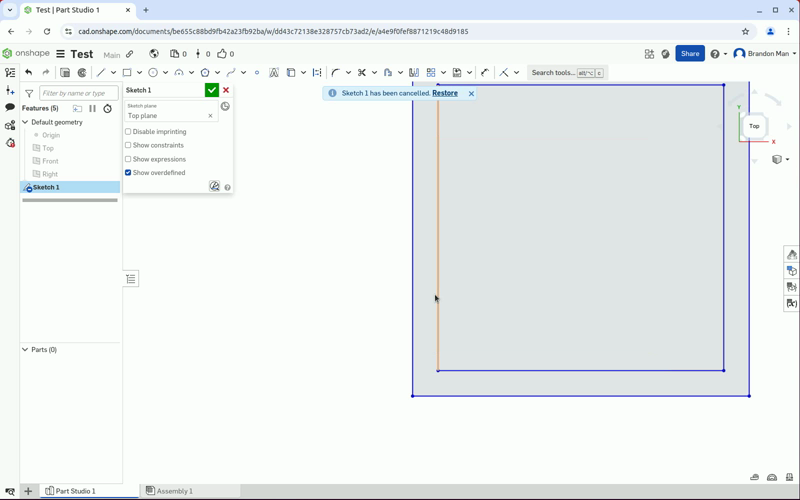
scroll(6)
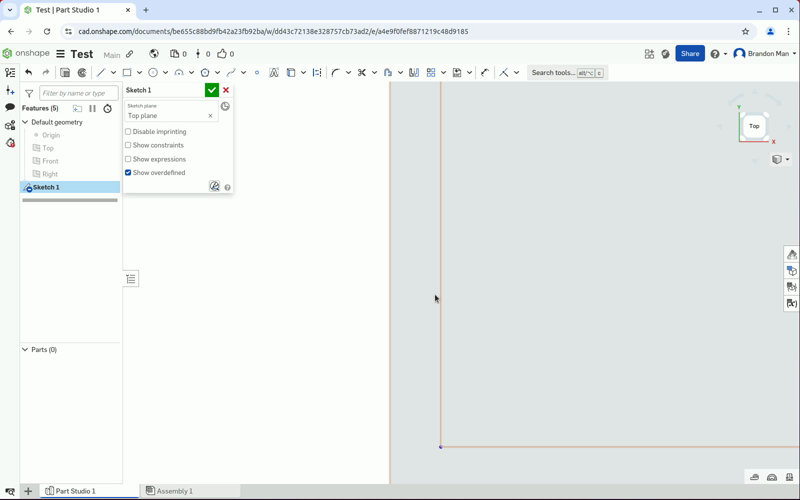
click(435, 294)
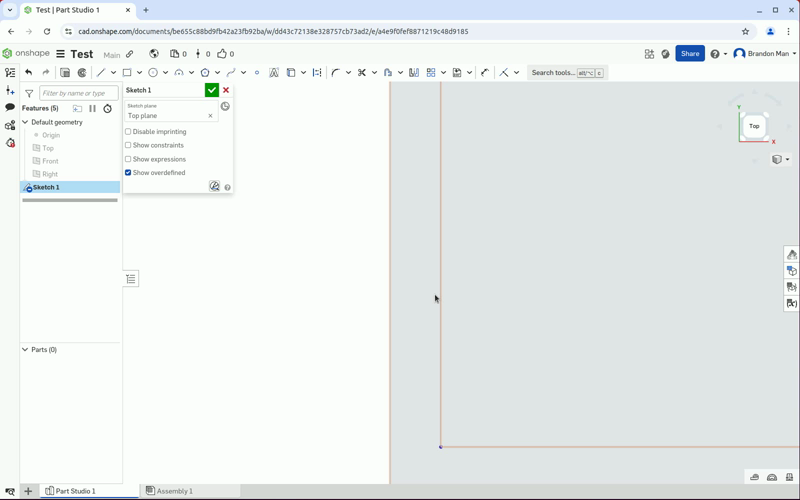
scroll(-6)
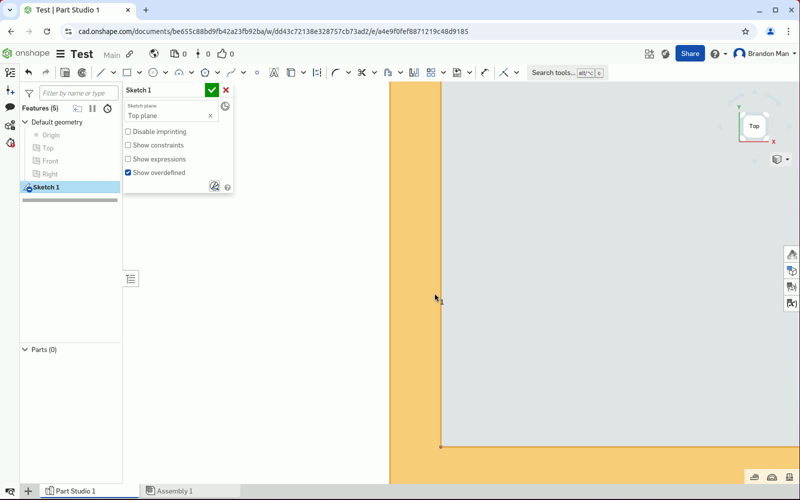
scroll(-6)
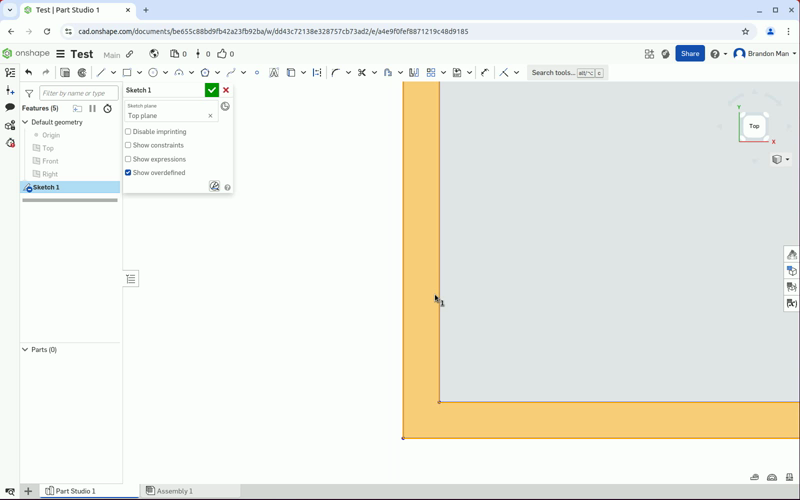
scroll(-6)
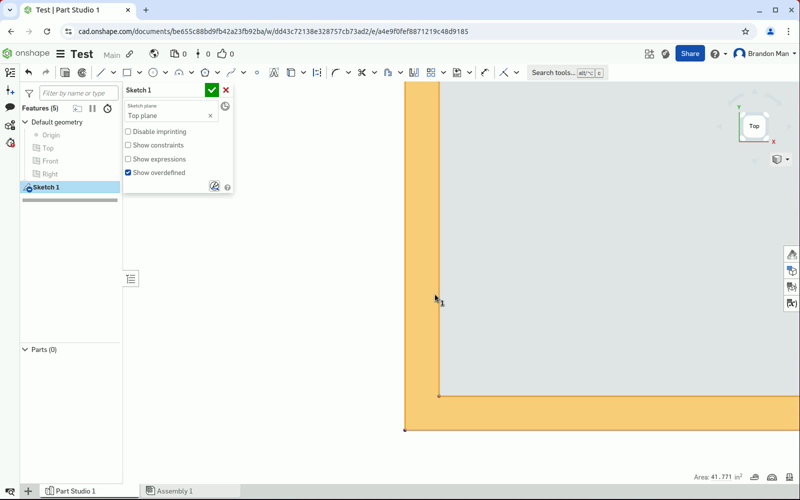
scroll(-6)
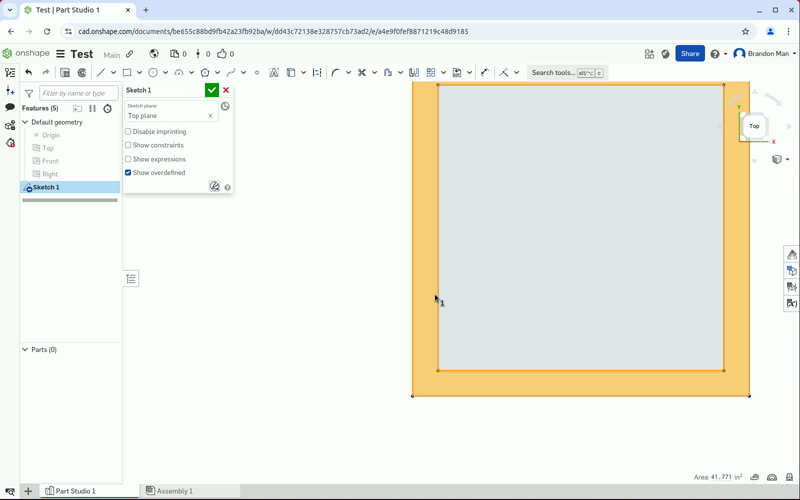
scroll(-6)
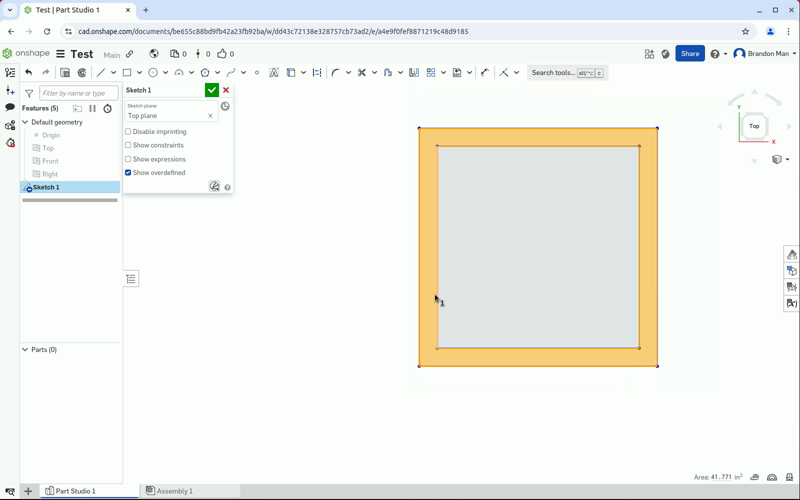
scroll(-6)
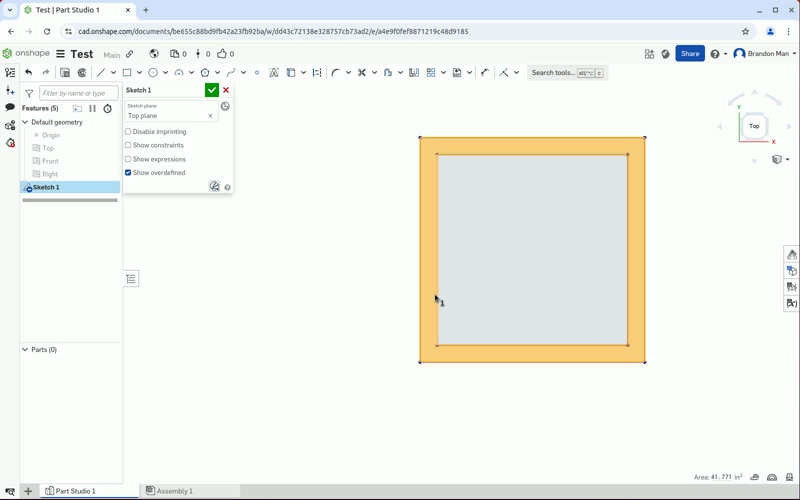
scroll(-6)
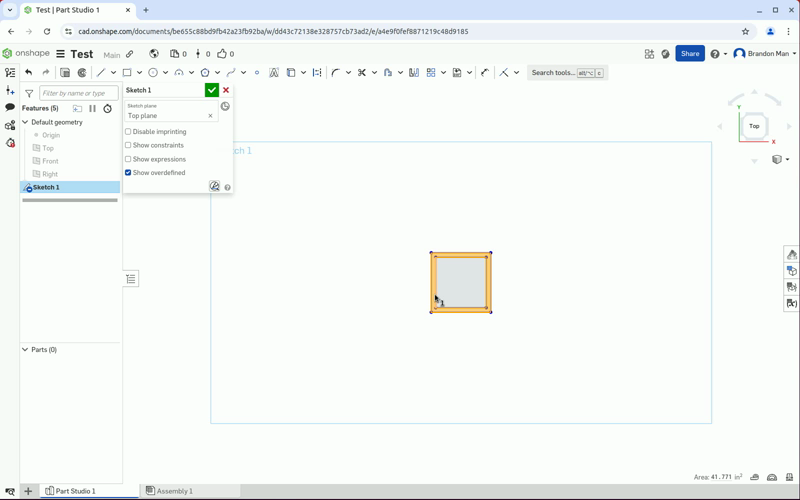
mouse_move(73, 352)
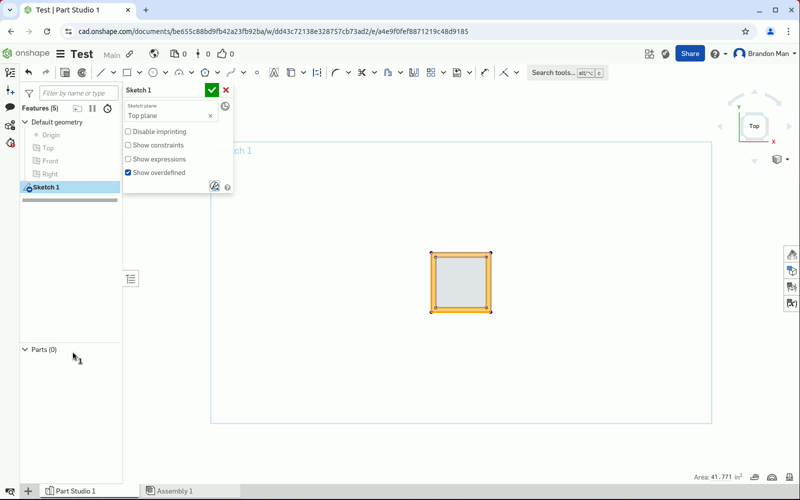
key(shift+y)
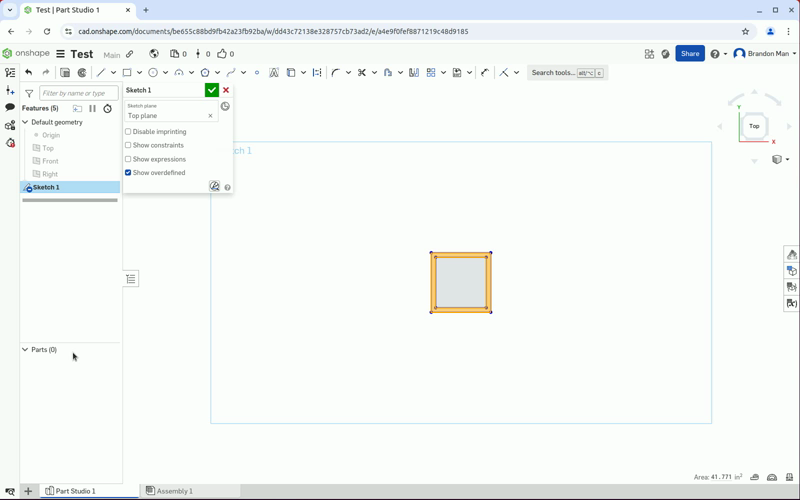
key(shift+e)
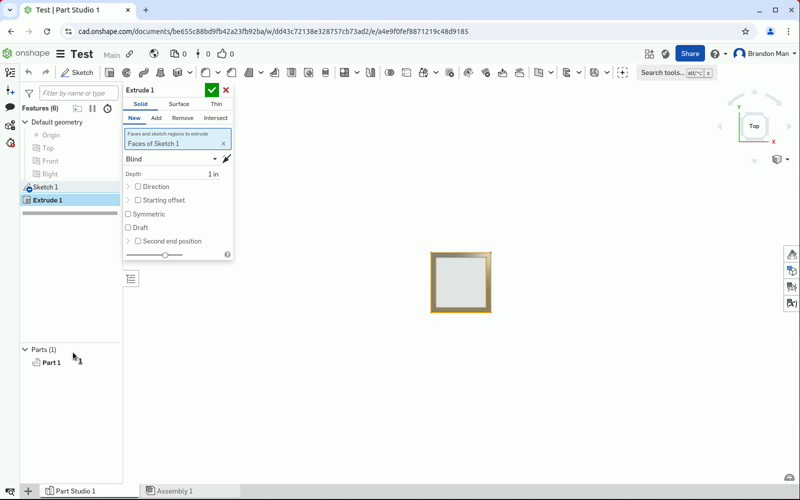
mouse_move(143, 106)
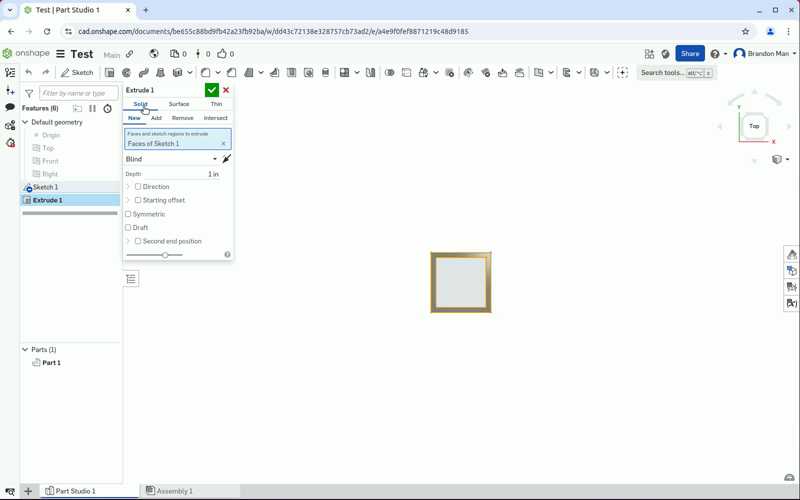
click(143, 106)
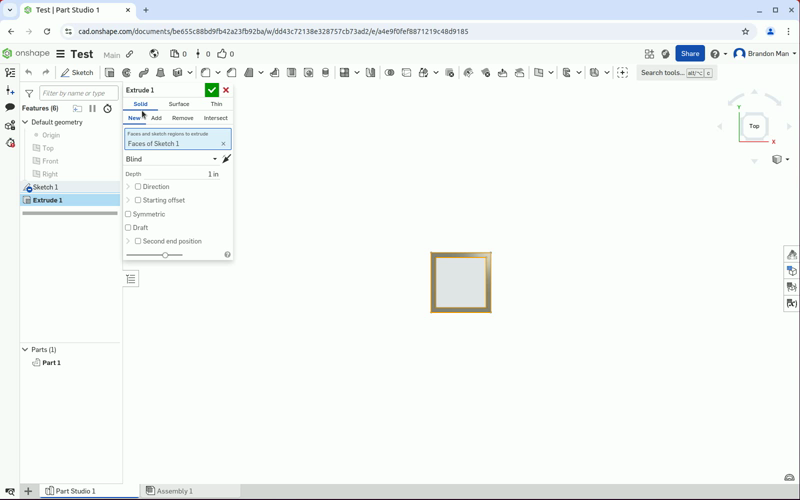
mouse_move(137, 120)
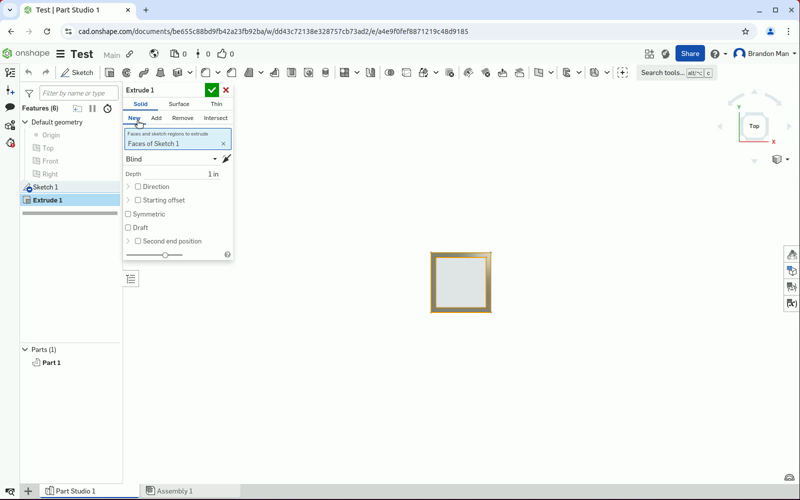
click(137, 120)
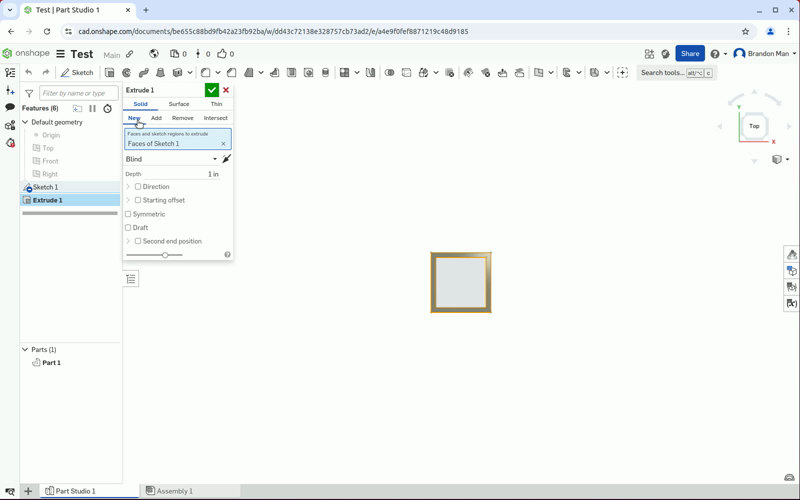
key(tab, 4)
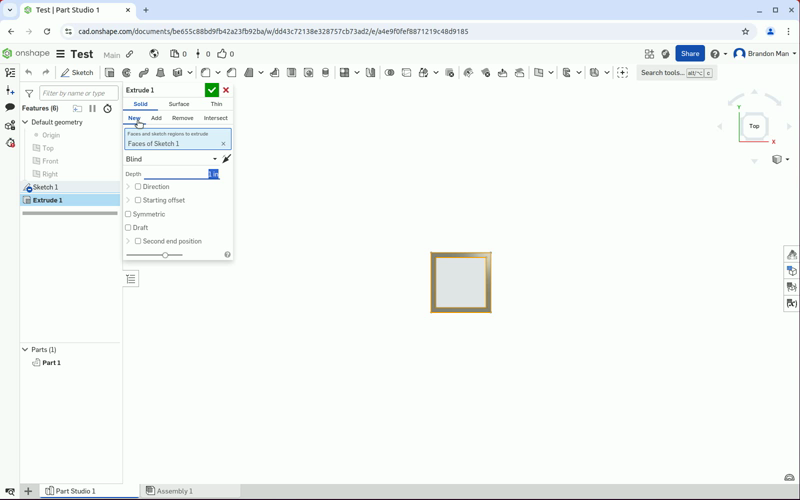
text(23.108)
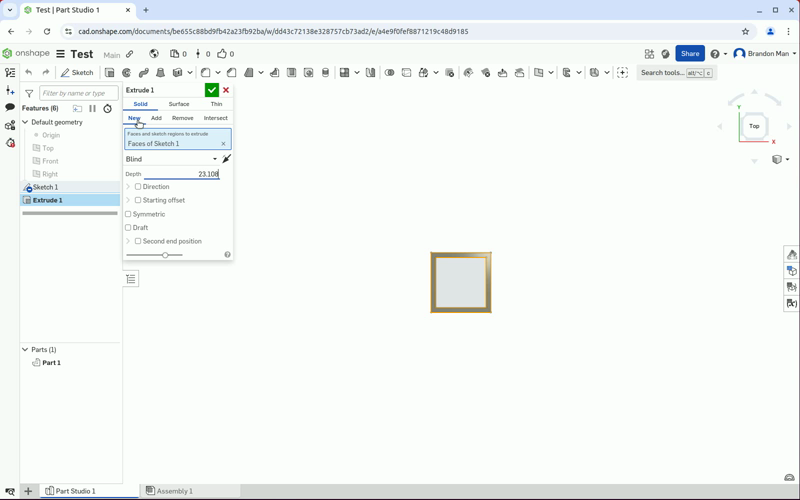
key(enter)
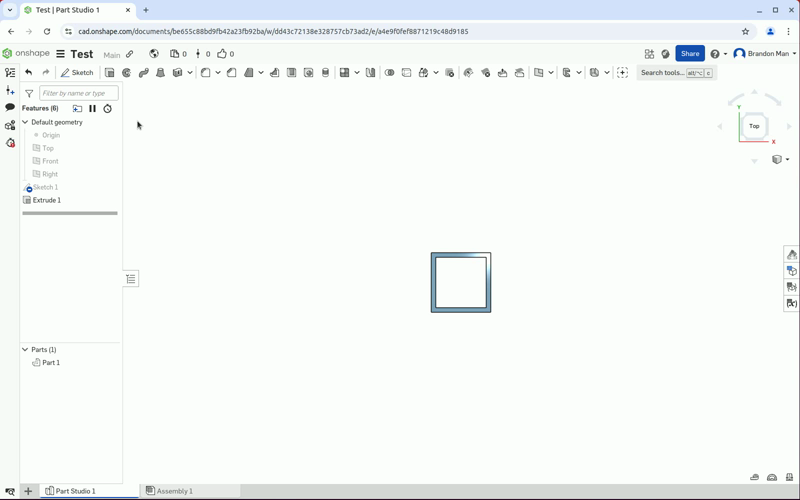
key(shift+h)
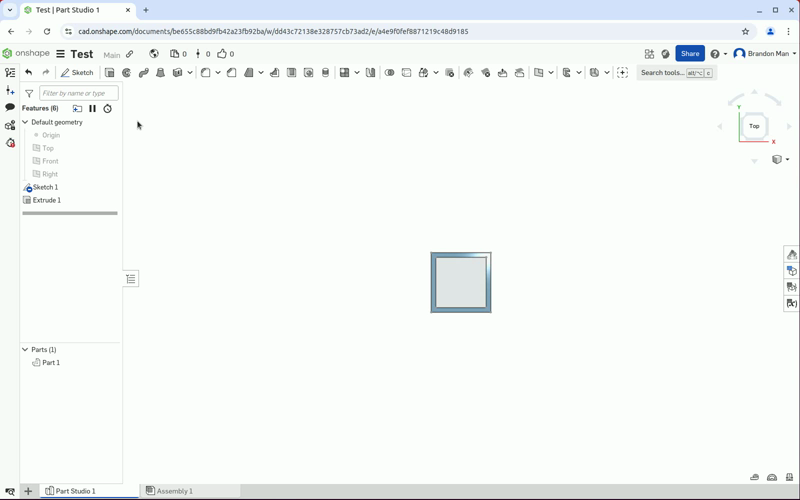
key(shift+h)
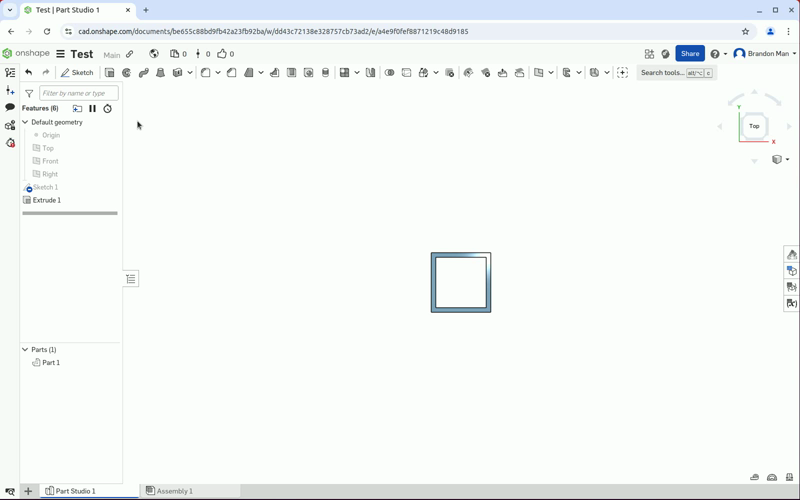
mouse_move(73, 189)
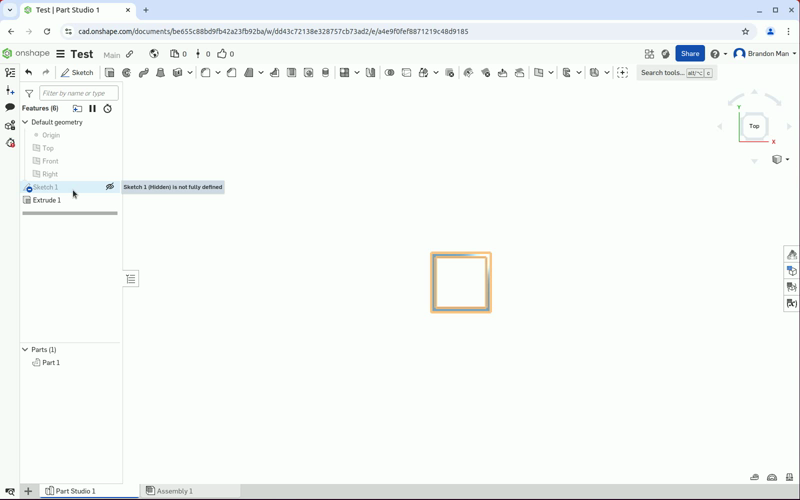
click(73, 189)
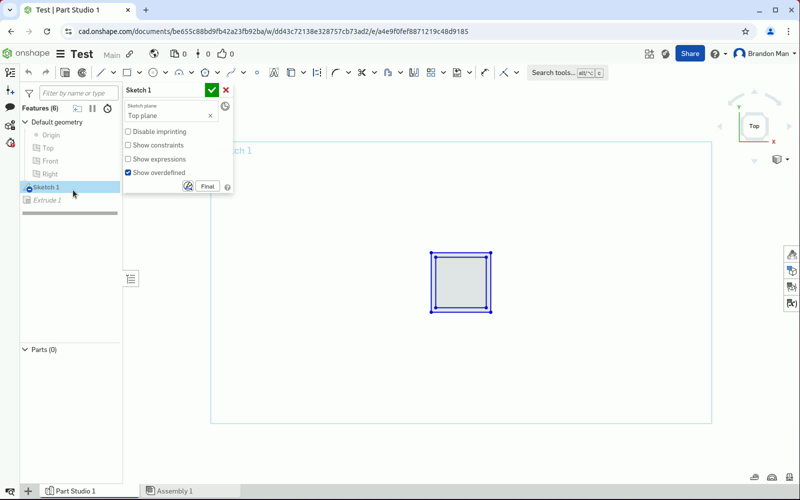
mouse_move(229, 92)
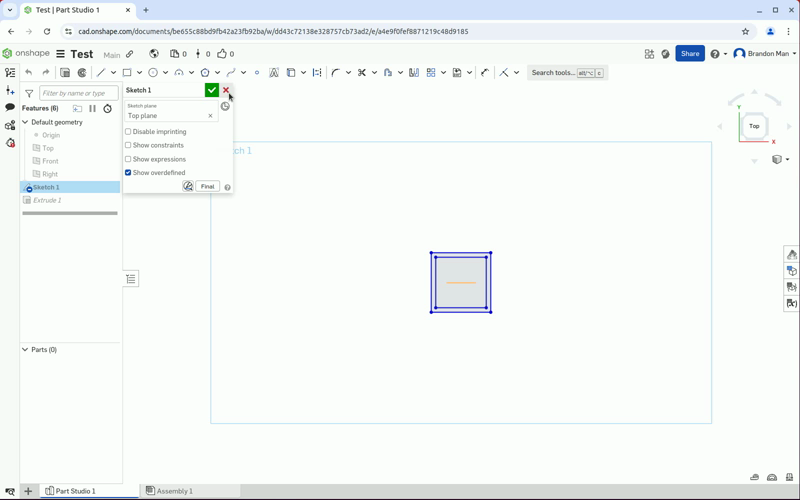
click(229, 92)
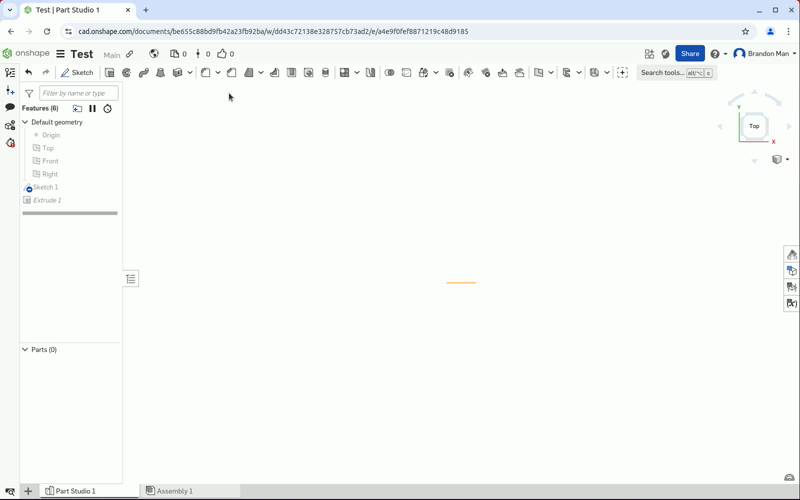
mouse_move(541, 75)
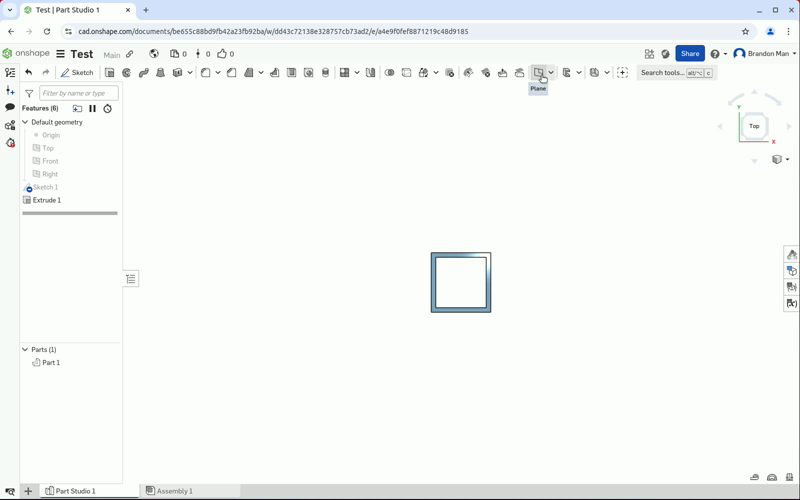
click(541, 75)
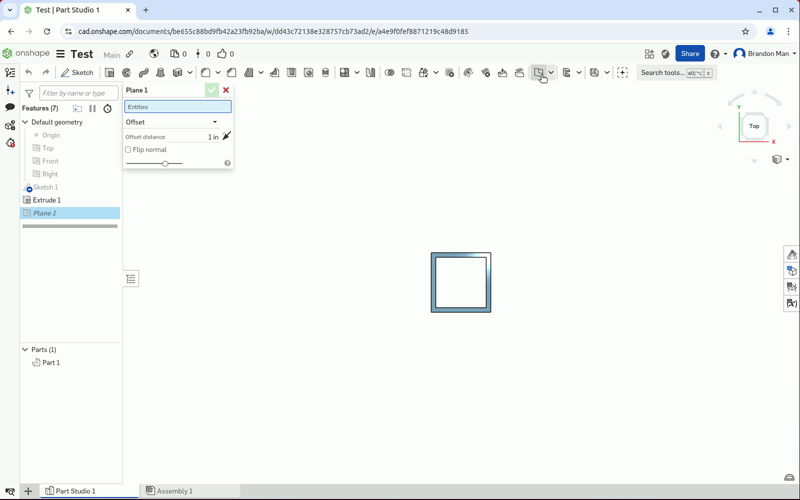
mouse_move(73, 150)
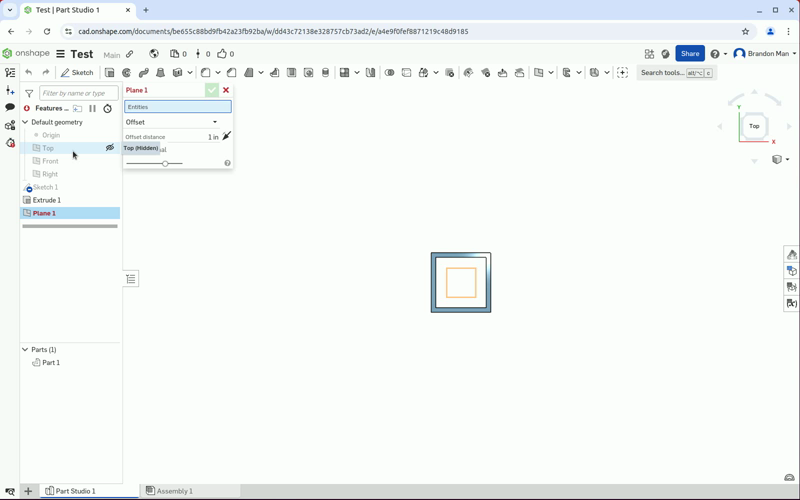
click(73, 150)
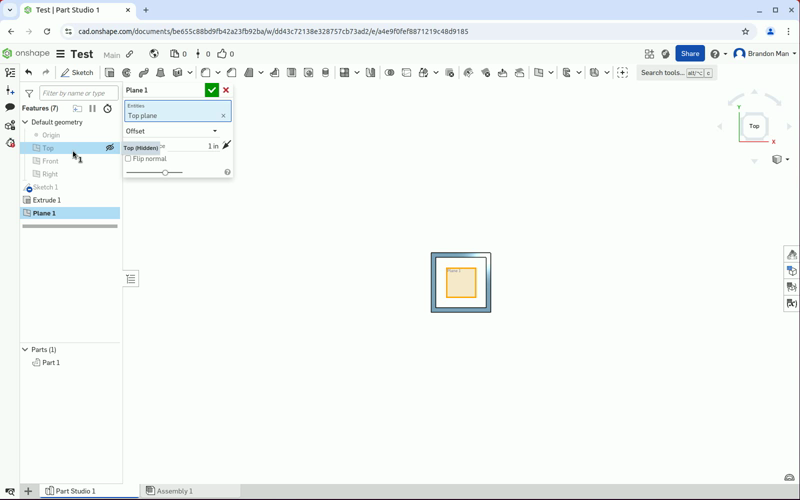
key(tab, 2)
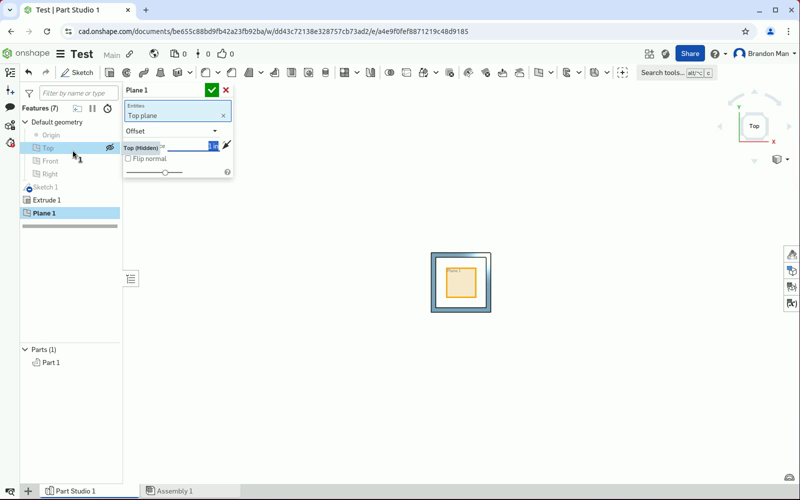
text(23.108)
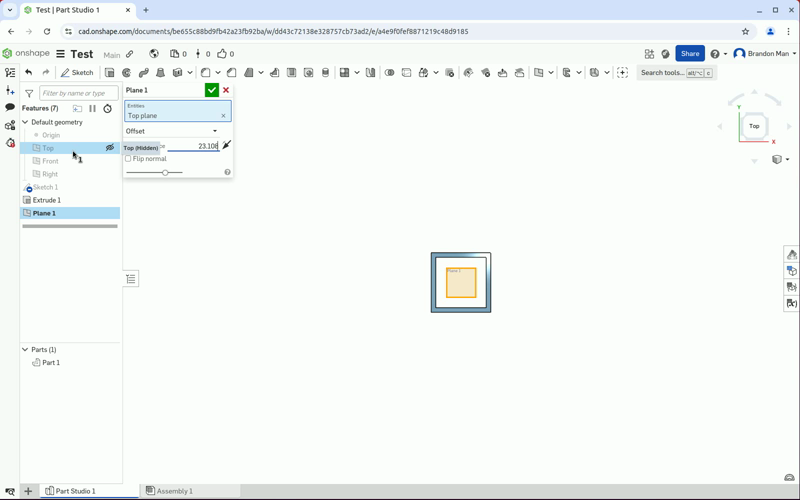
key(enter, 2)
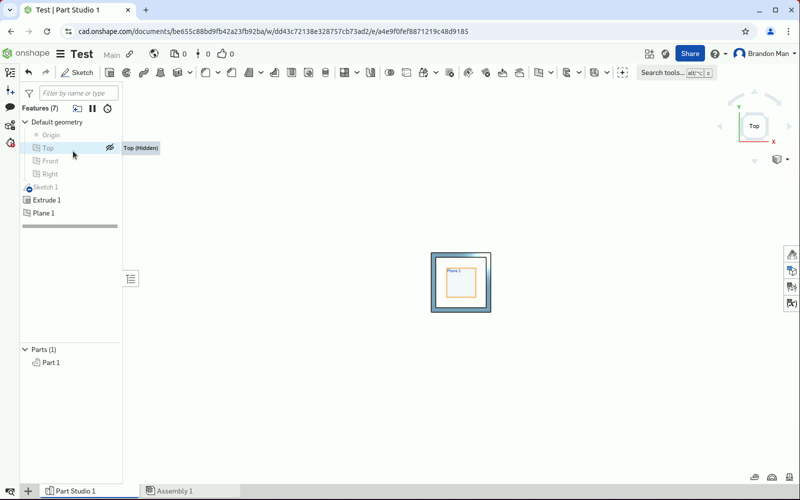
key(shift+s)
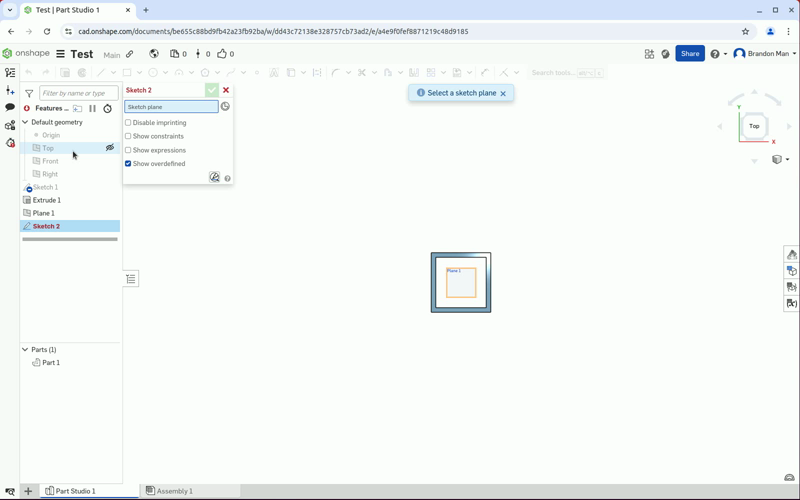
mouse_move(73, 215)
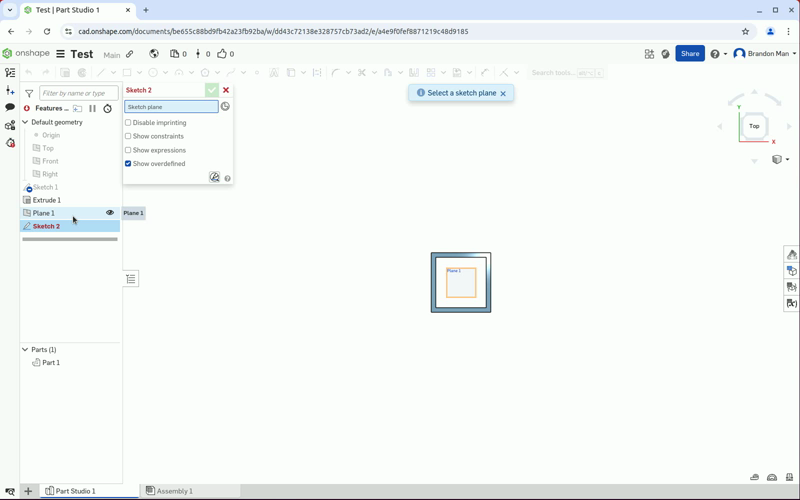
click(73, 215)
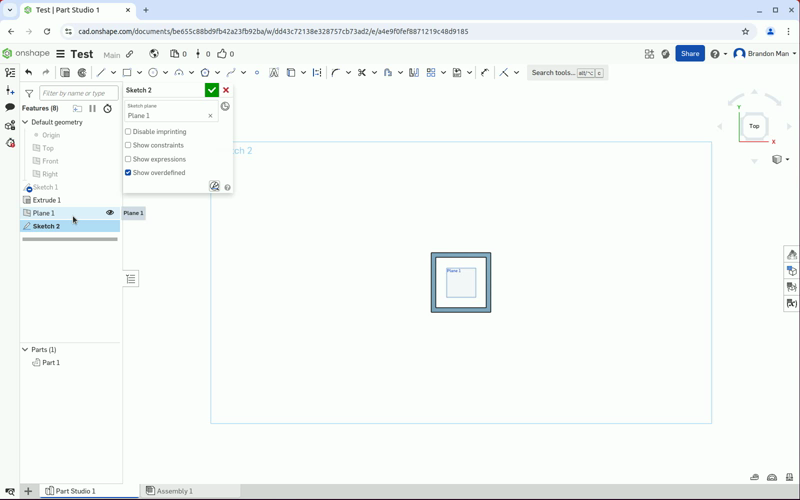
mouse_move(73, 352)
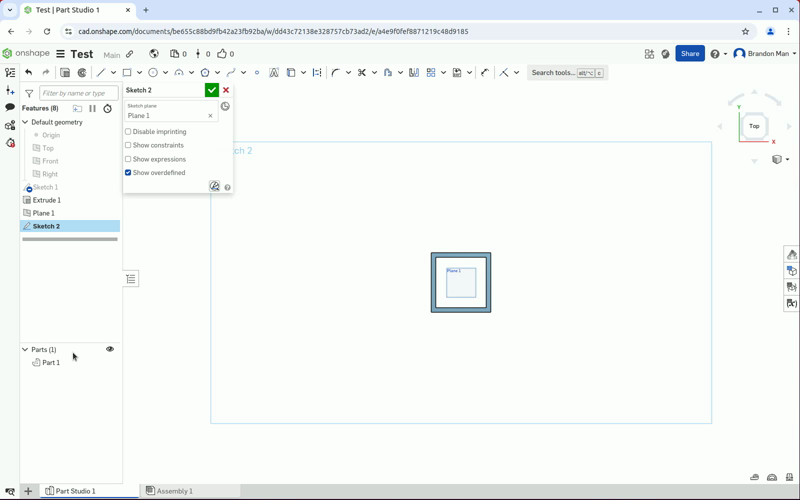
key(y)
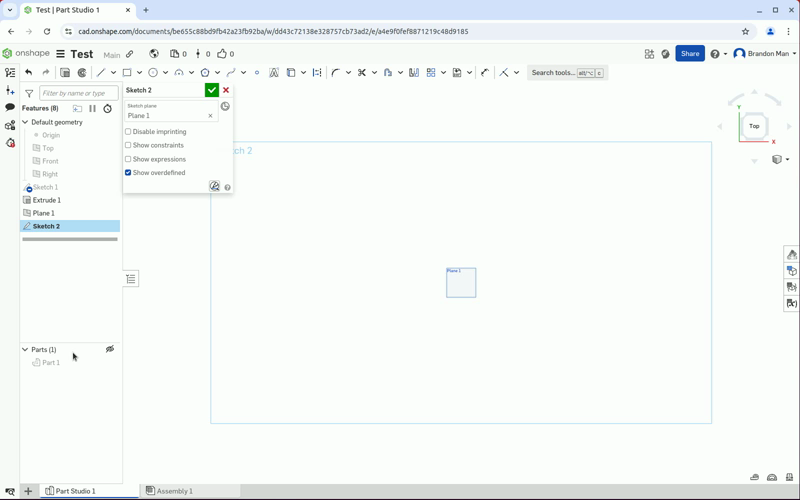
key(l)
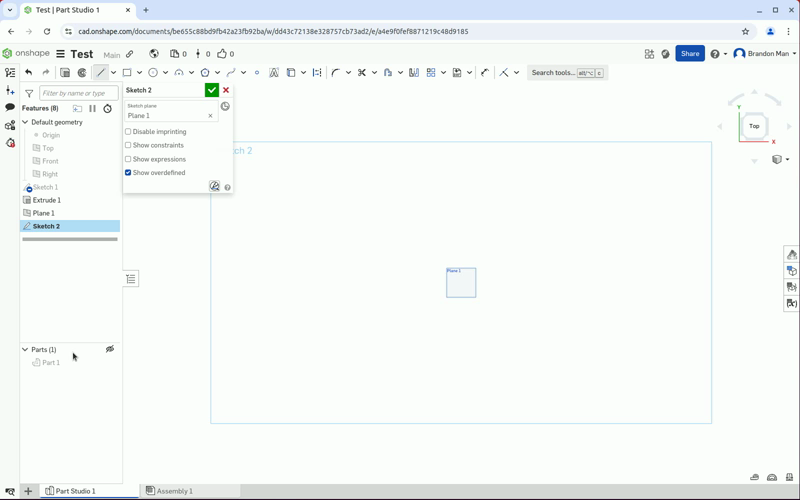
key_down(shift)
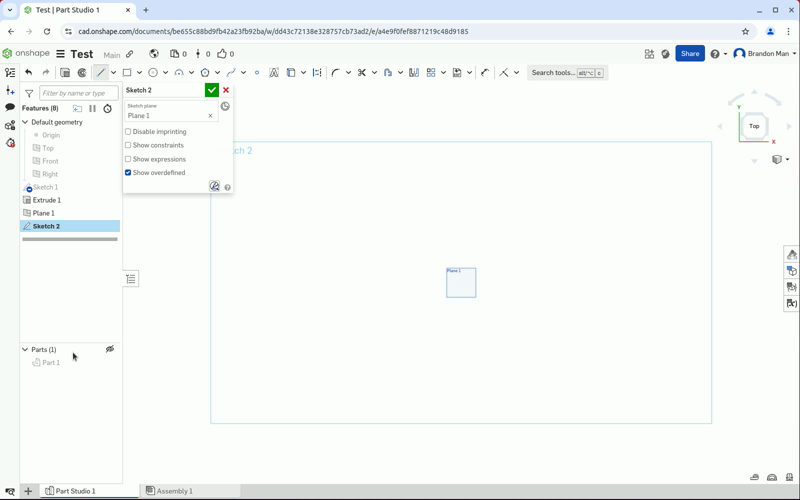
mouse_move(431, 312)
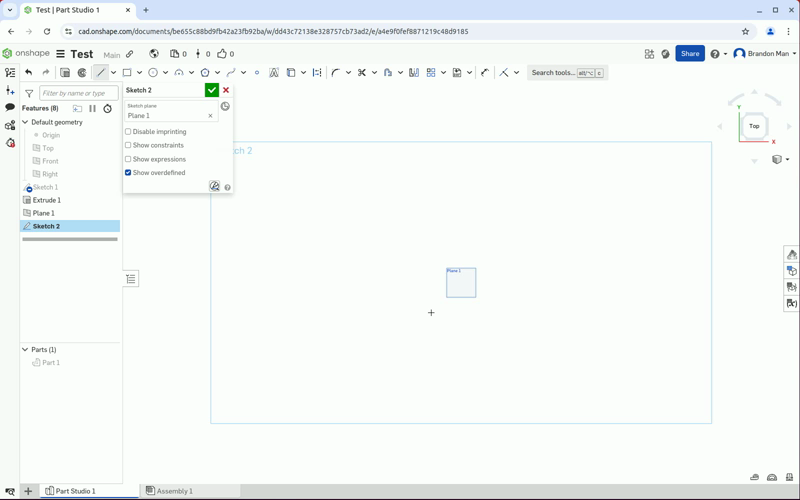
click(431, 312)
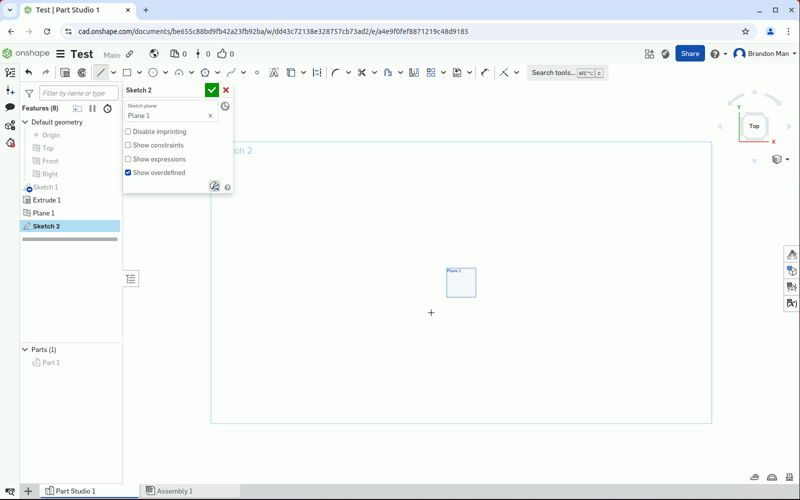
key_up(shift)
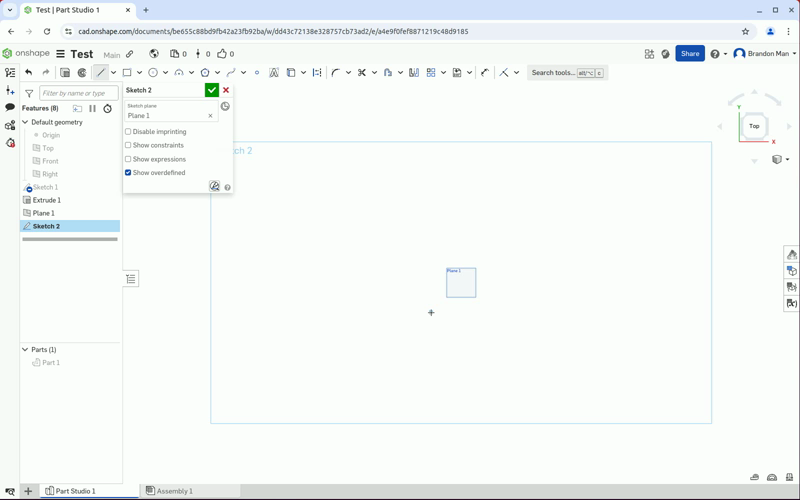
key_down(shift)
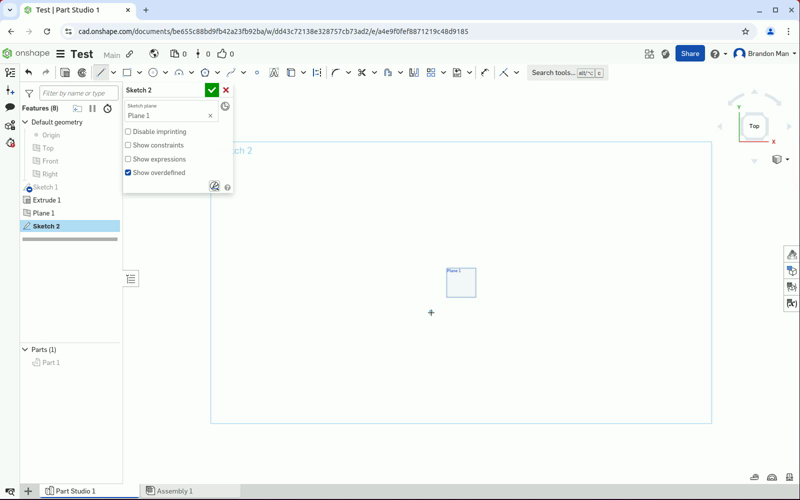
mouse_move(461, 312)
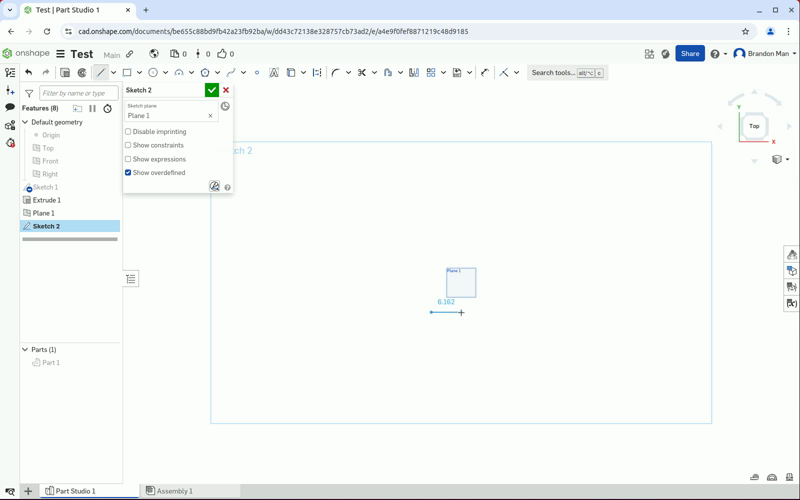
mouse_move(490, 312)
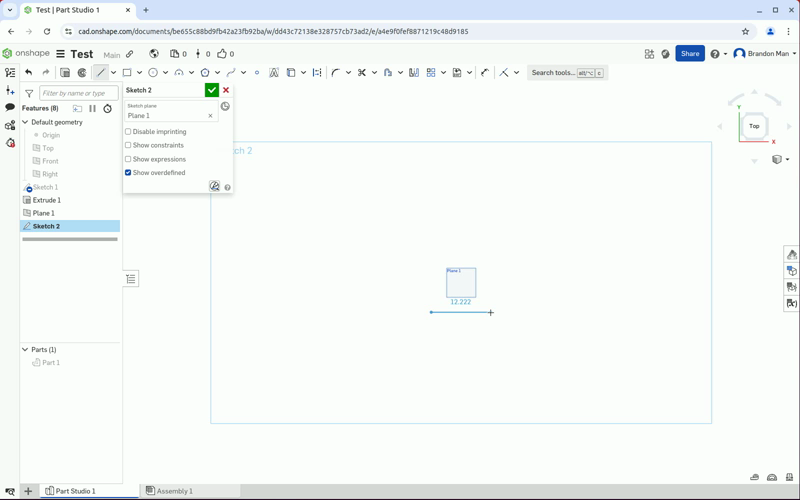
click(490, 312)
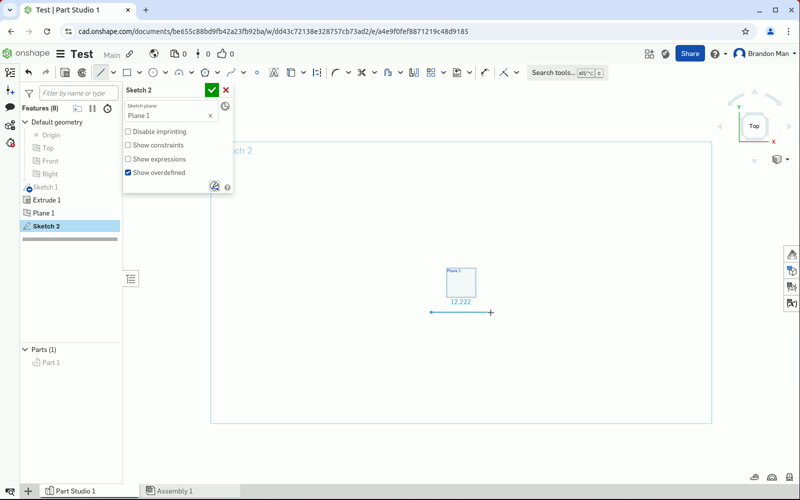
key_up(shift)
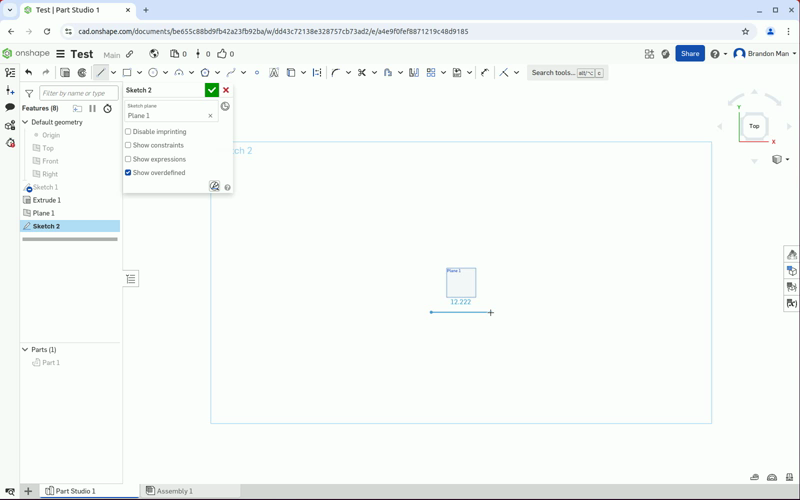
key_down(shift)
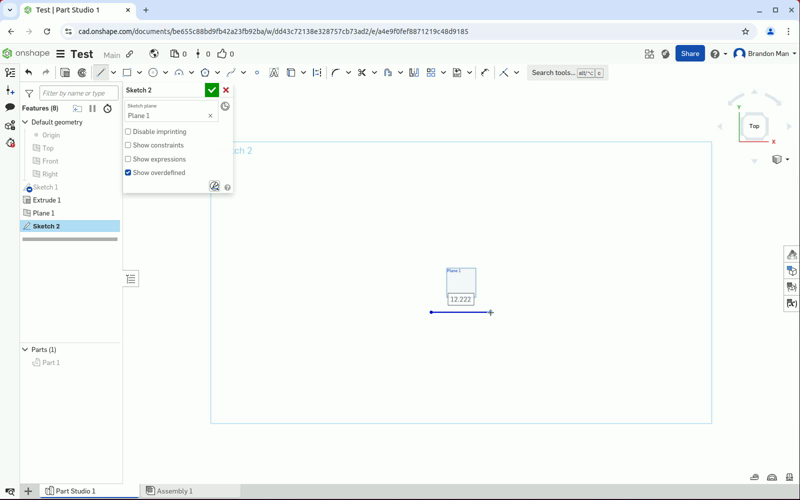
mouse_move(520, 312)
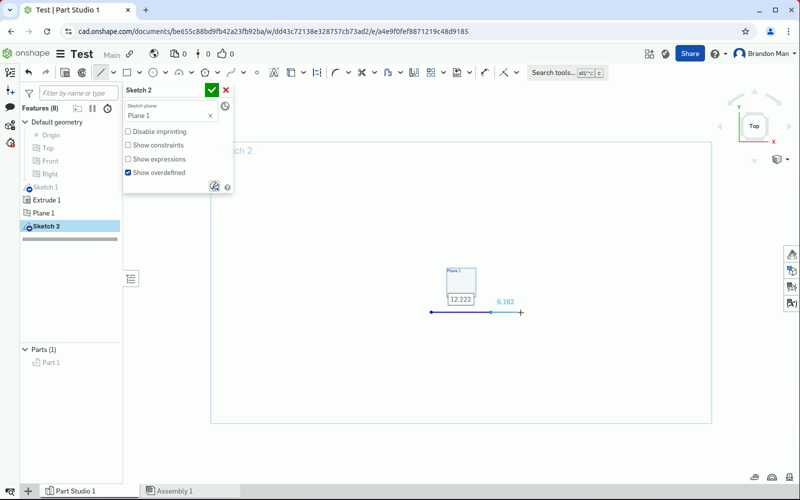
mouse_move(490, 252)
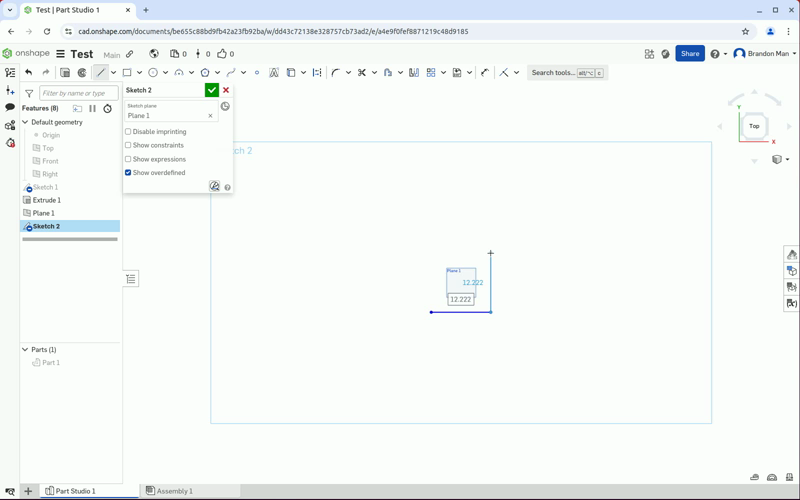
click(490, 252)
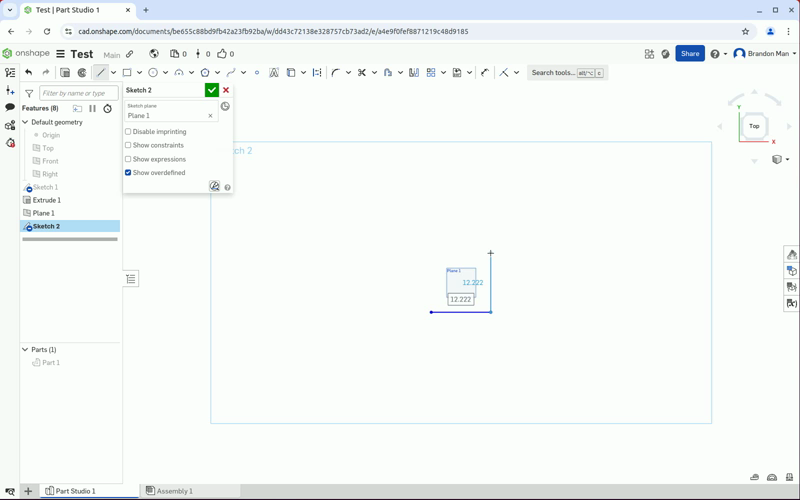
key_up(shift)
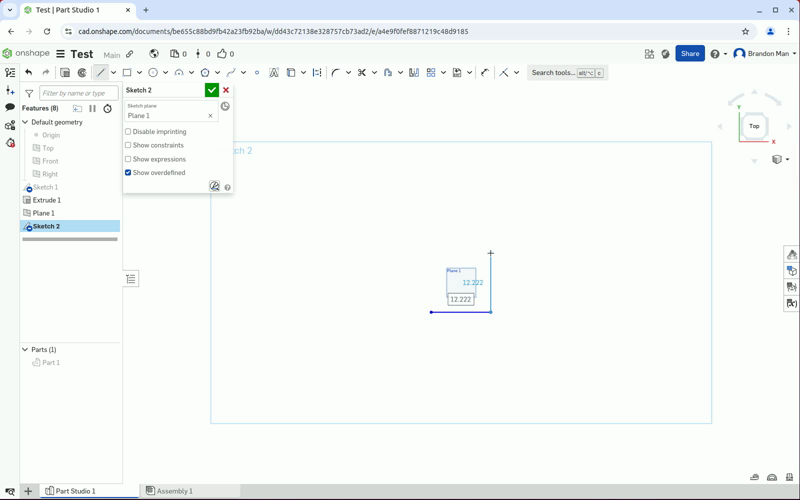
key_down(shift)
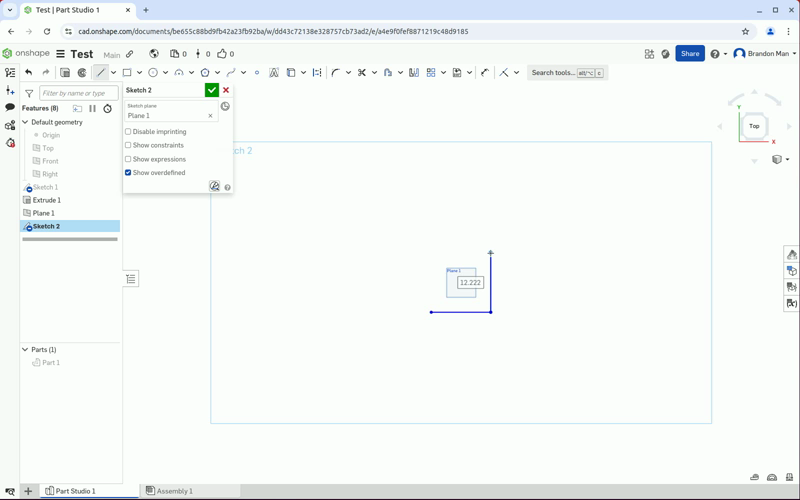
mouse_move(520, 252)
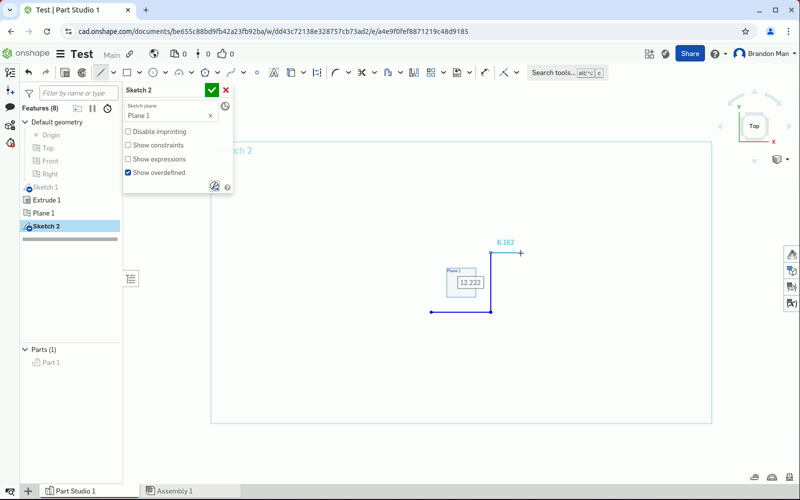
mouse_move(431, 252)
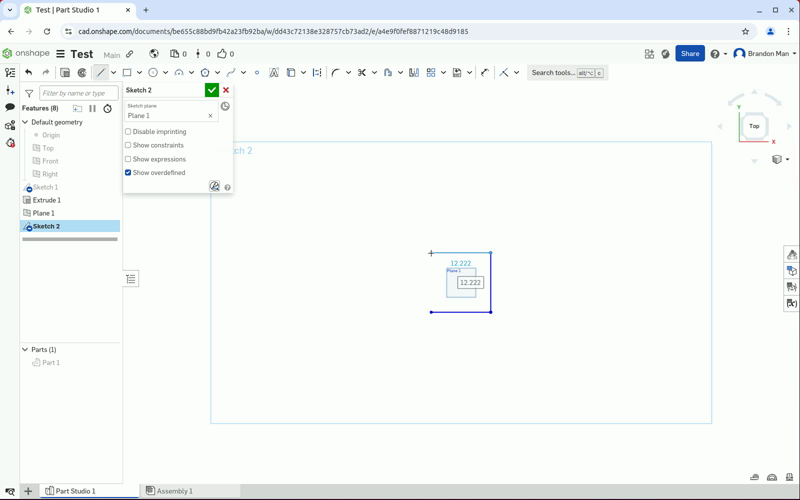
click(431, 252)
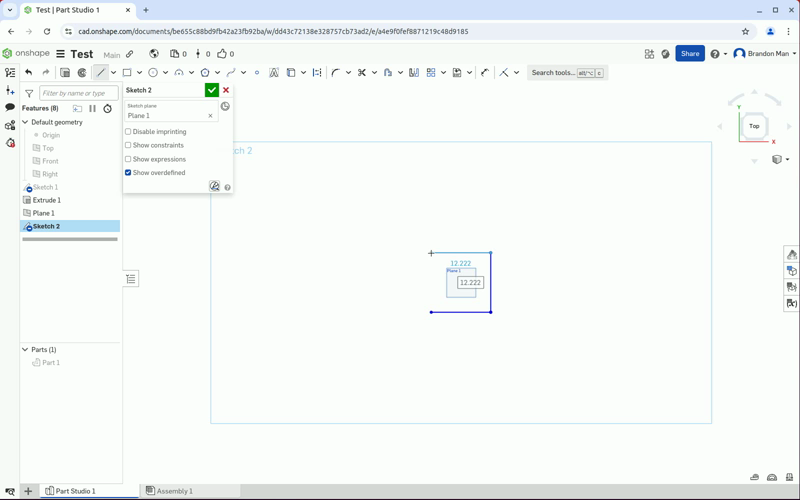
key_up(shift)
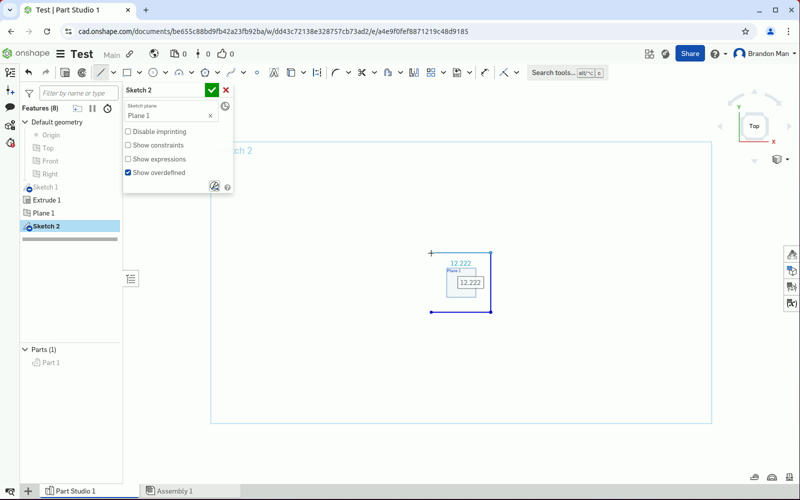
mouse_move(461, 252)
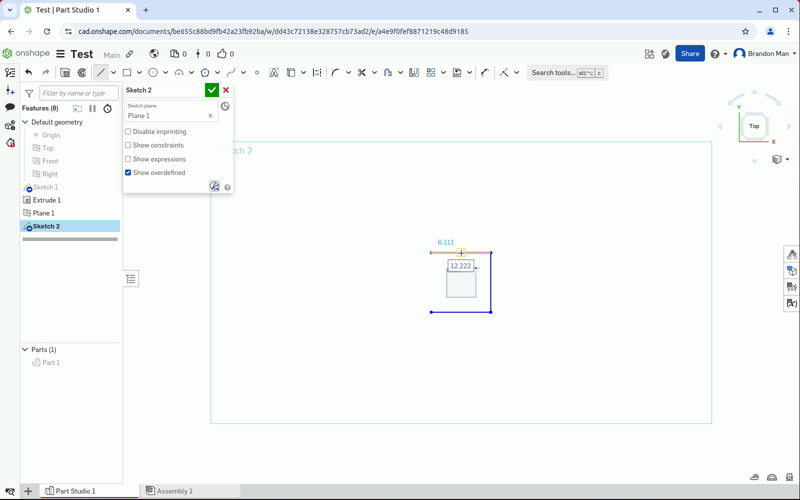
key_down(shift)
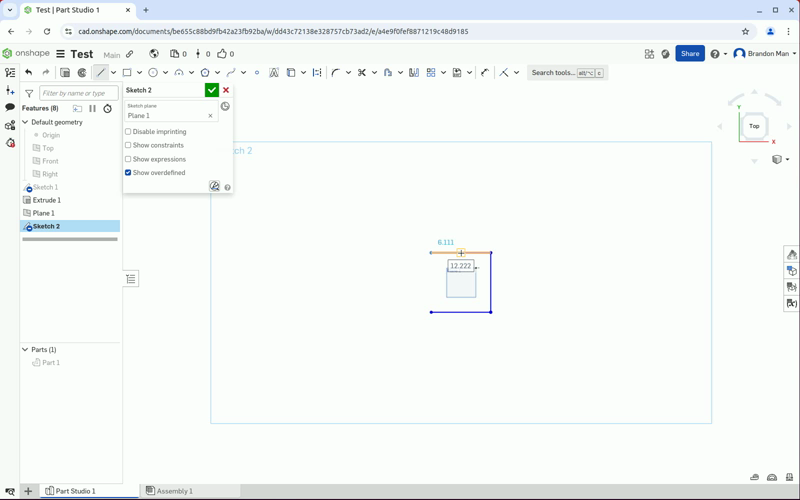
mouse_move(431, 312)
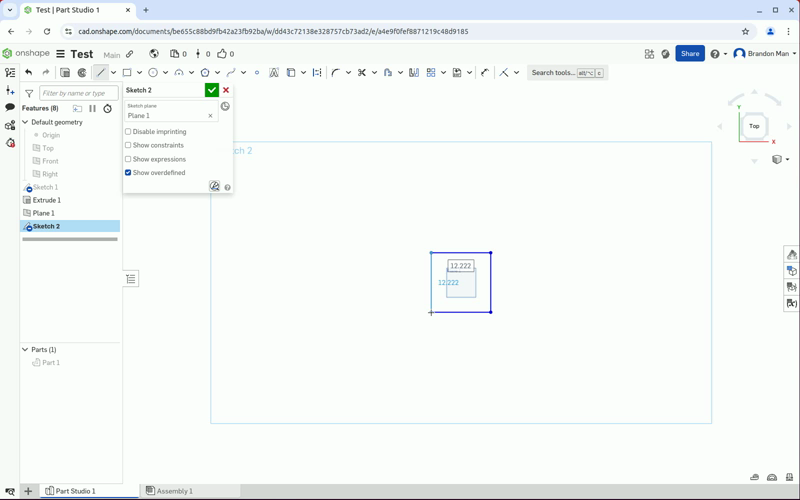
key_up(shift)
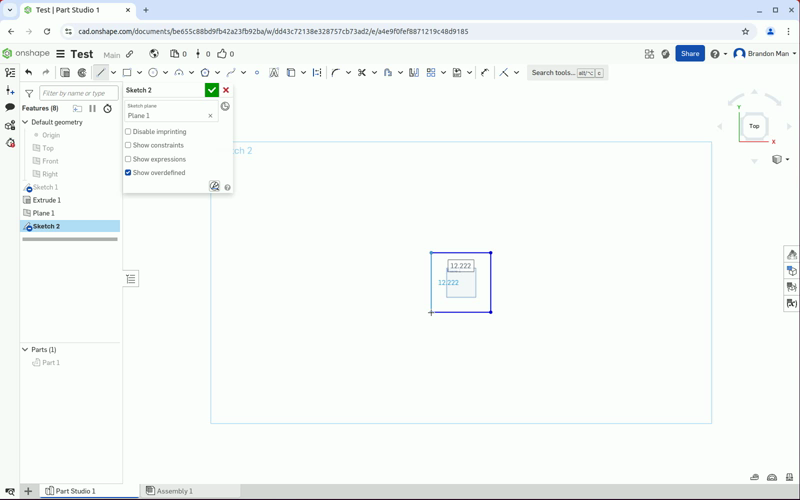
click(431, 312)
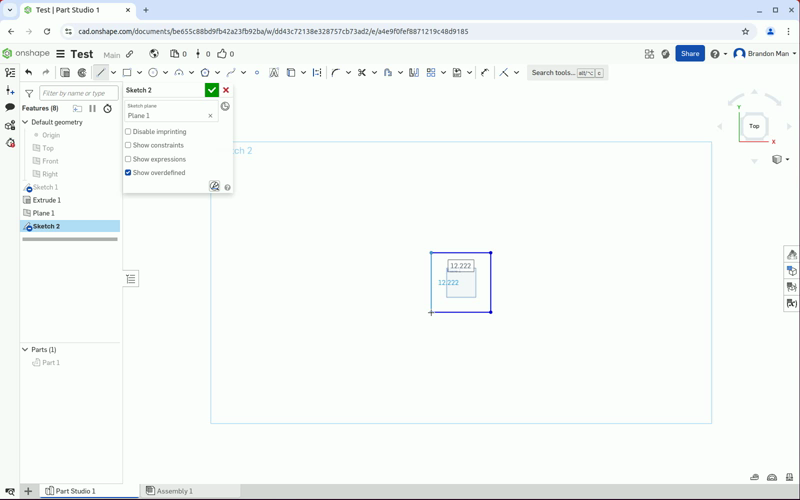
key(esc)
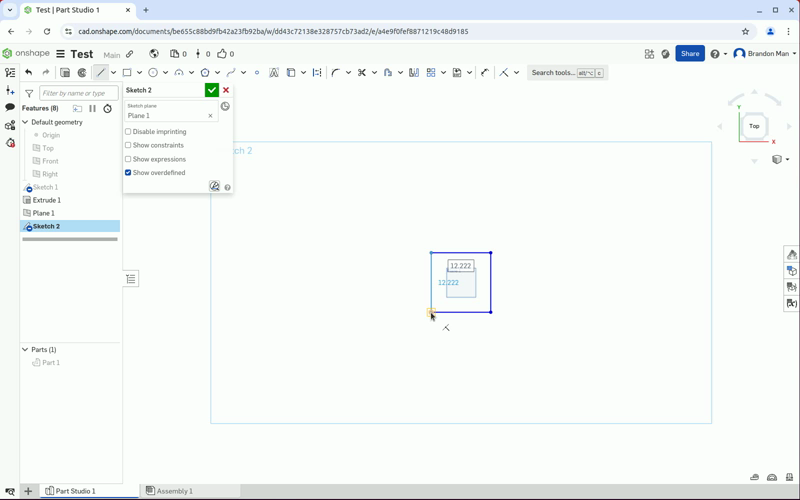
key(l)
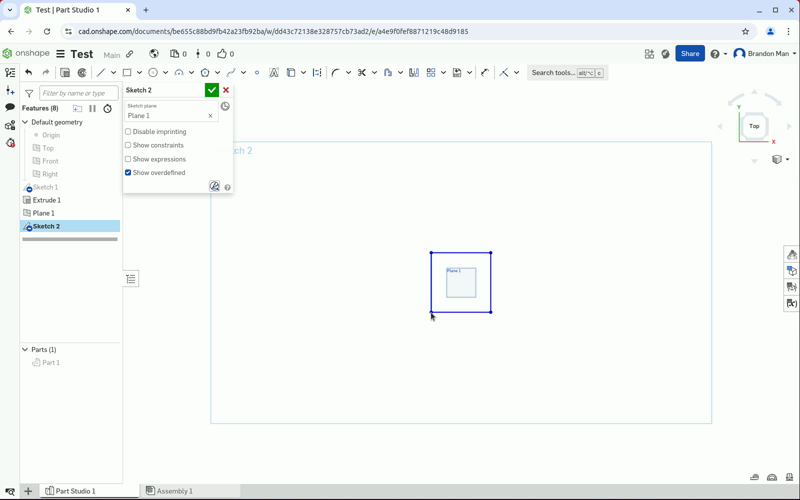
key_down(shift)
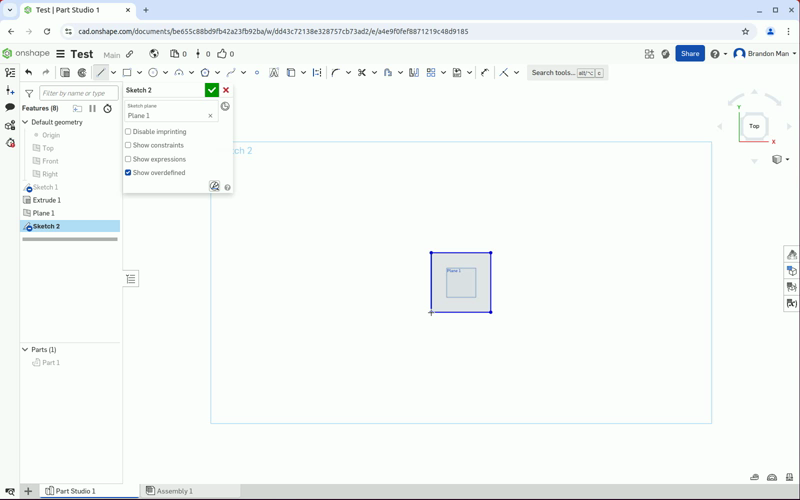
mouse_move(435, 307)
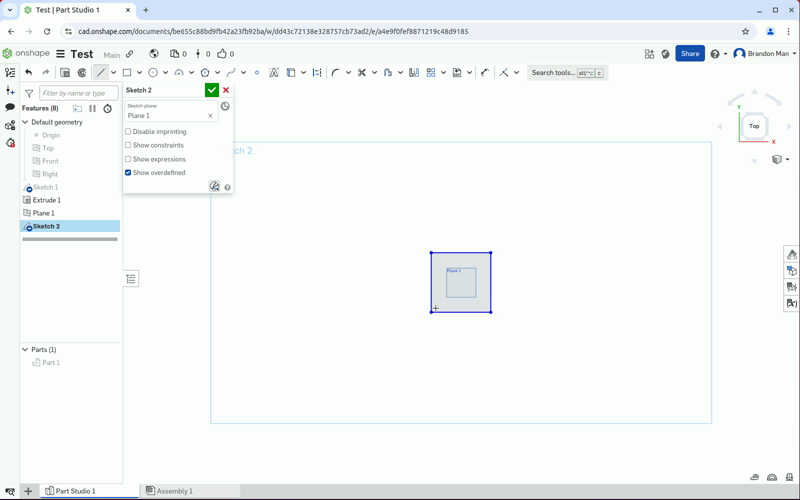
click(435, 307)
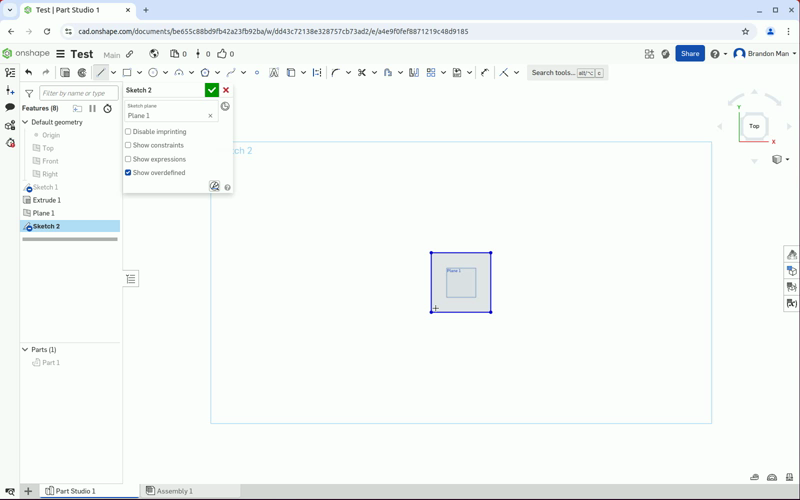
key_up(shift)
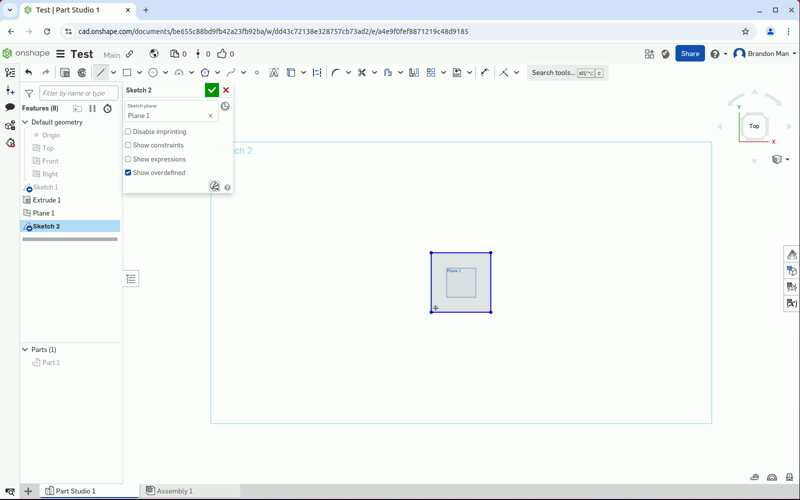
key_down(shift)
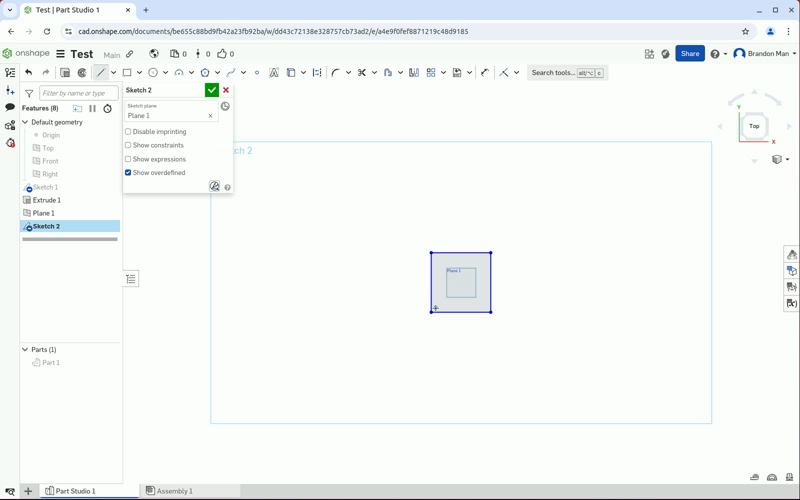
mouse_move(465, 307)
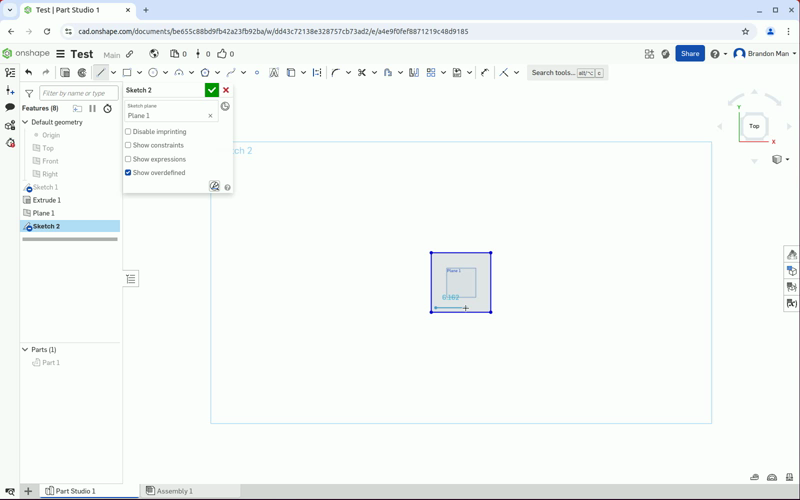
mouse_move(486, 307)
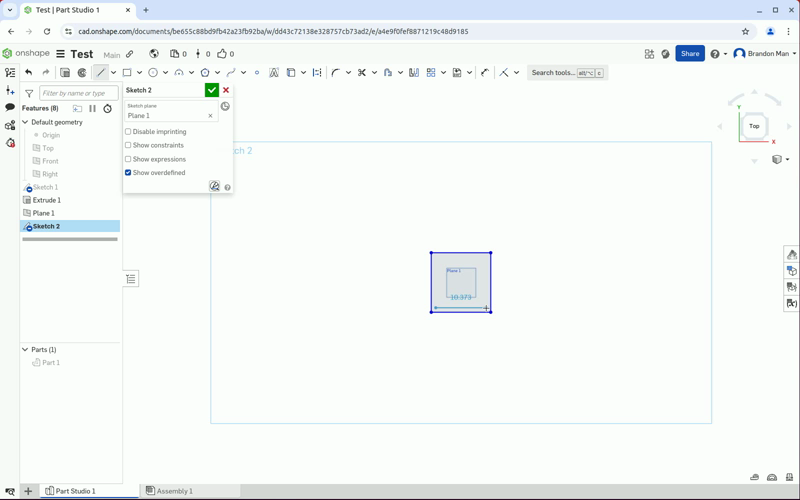
click(486, 307)
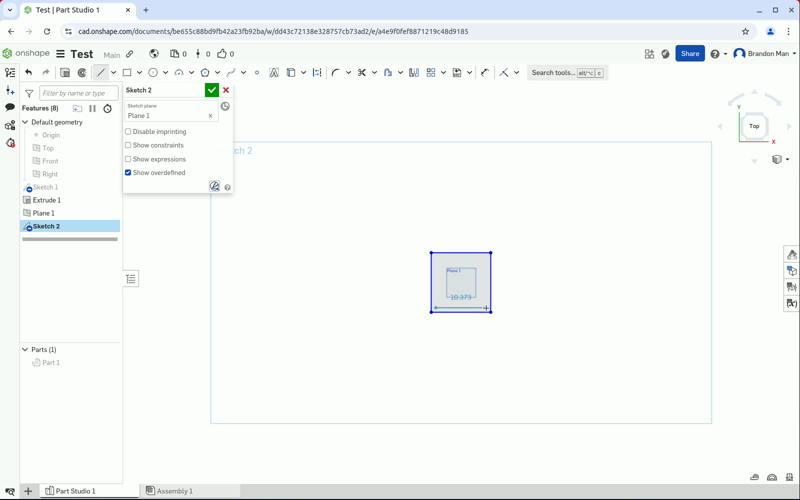
key_up(shift)
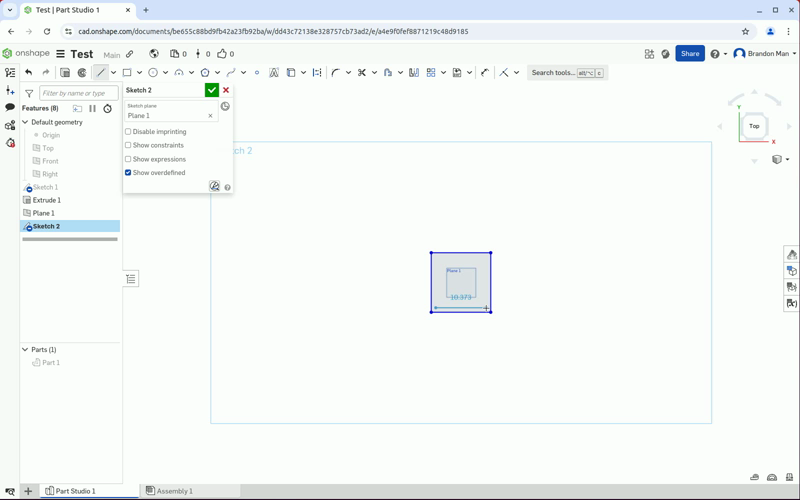
key_down(shift)
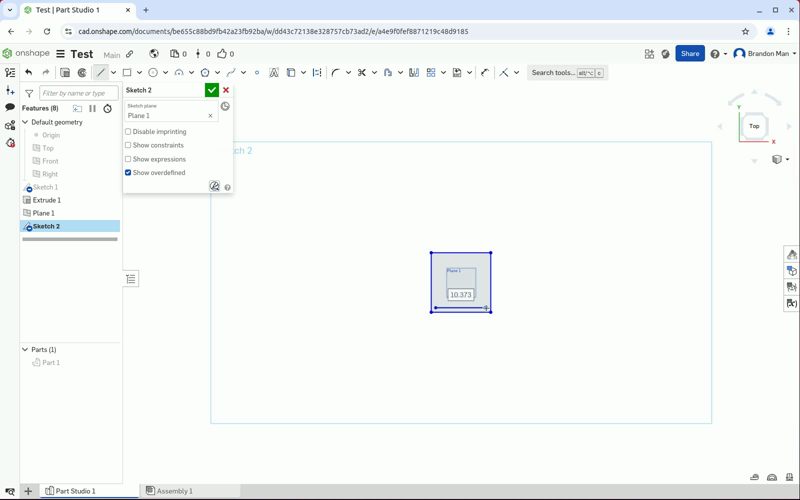
mouse_move(516, 307)
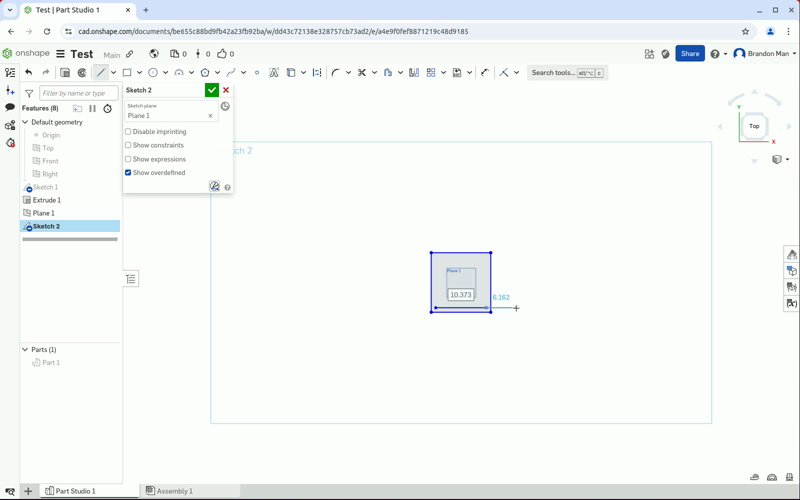
mouse_move(486, 257)
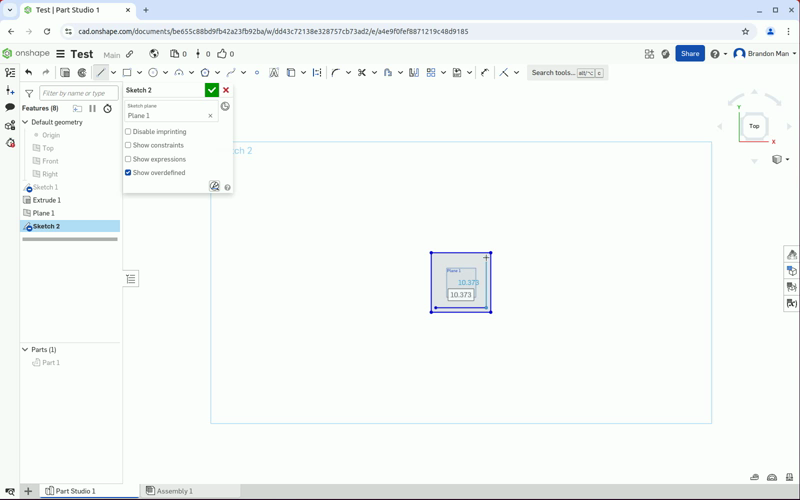
click(486, 257)
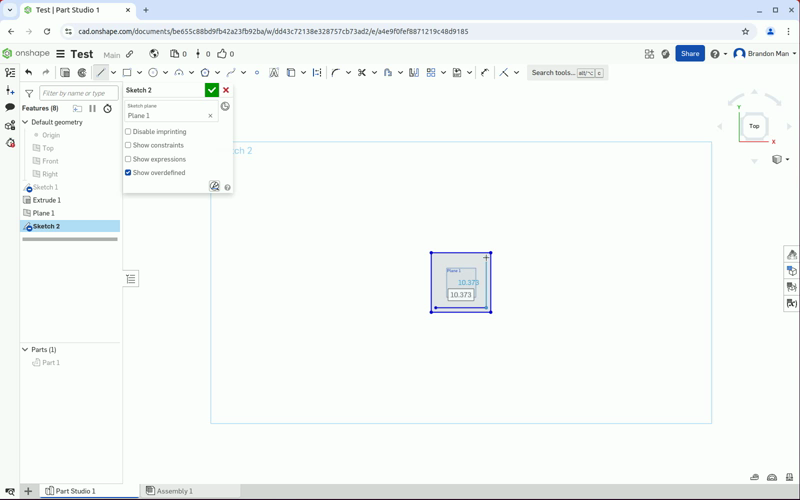
key_up(shift)
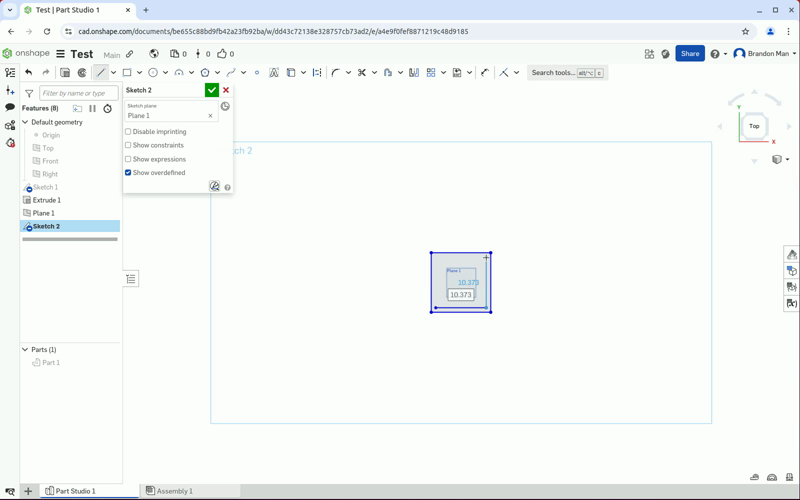
key_down(shift)
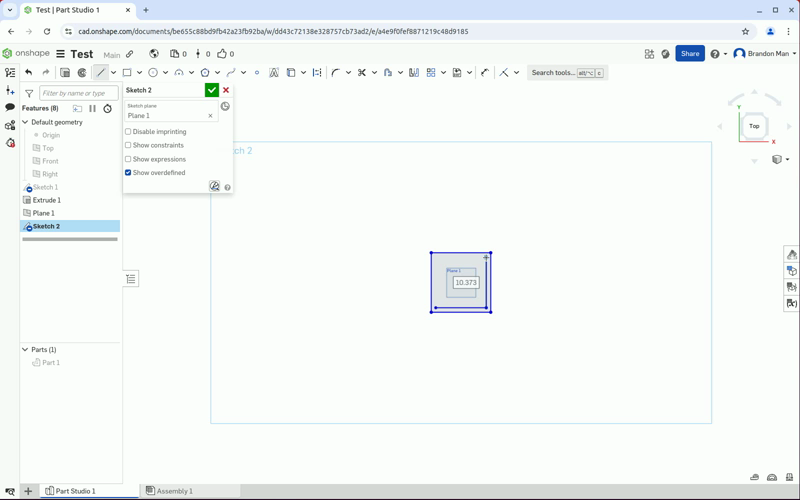
mouse_move(516, 257)
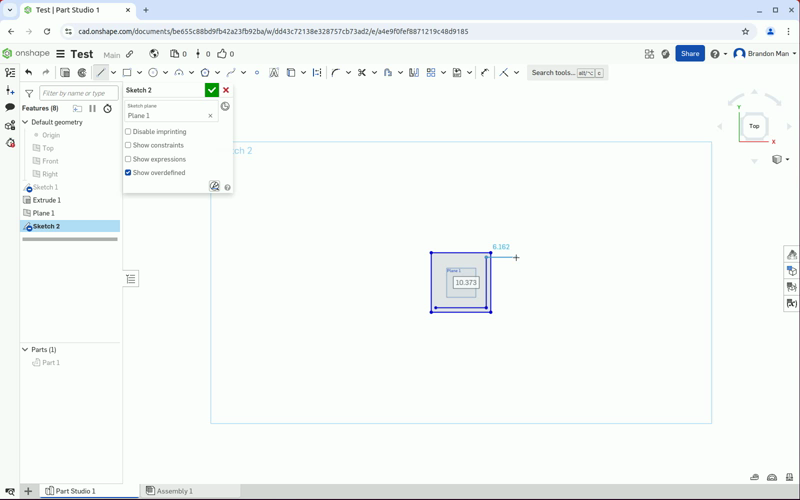
mouse_move(435, 257)
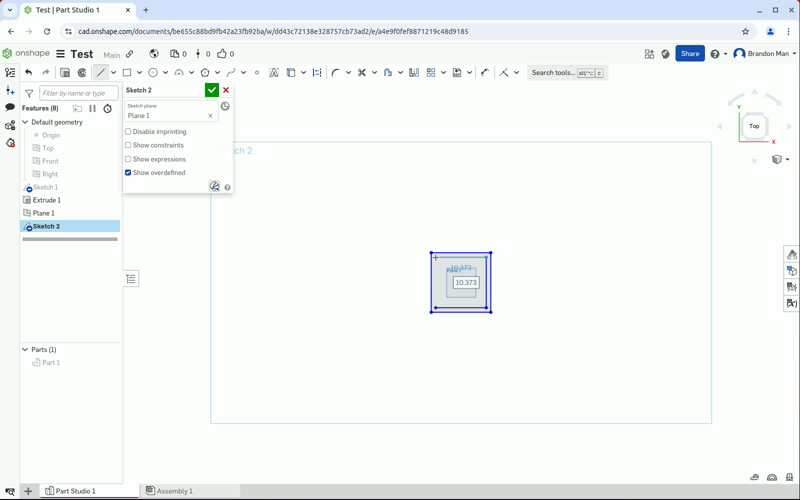
click(435, 257)
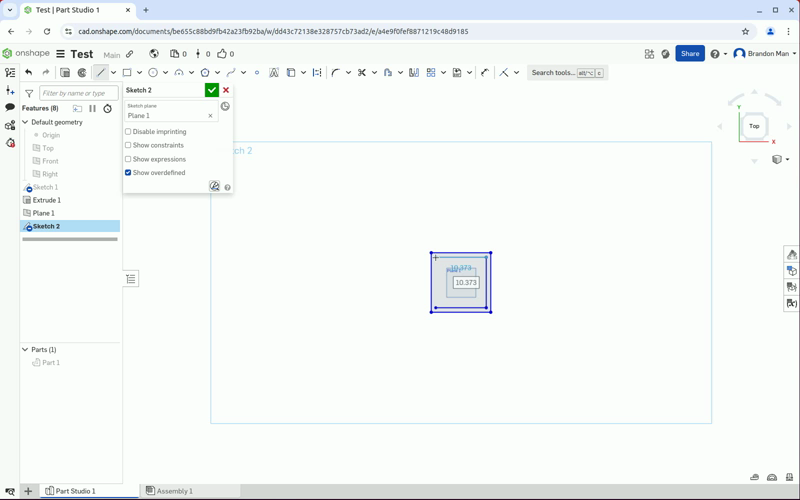
key_up(shift)
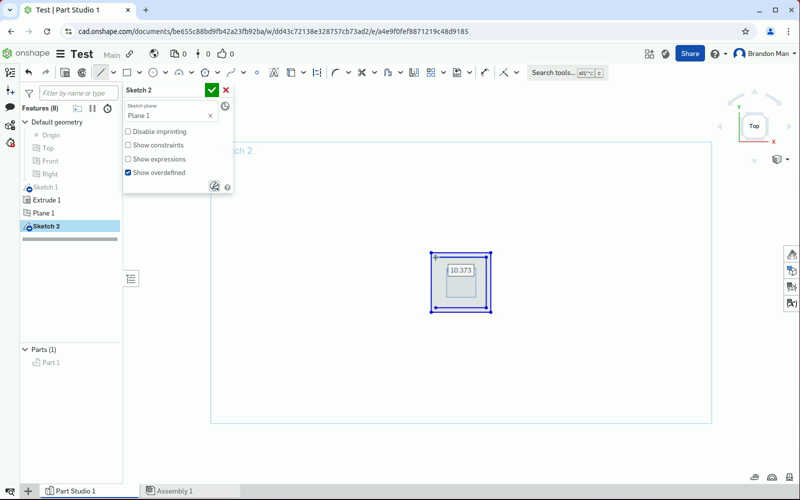
mouse_move(465, 257)
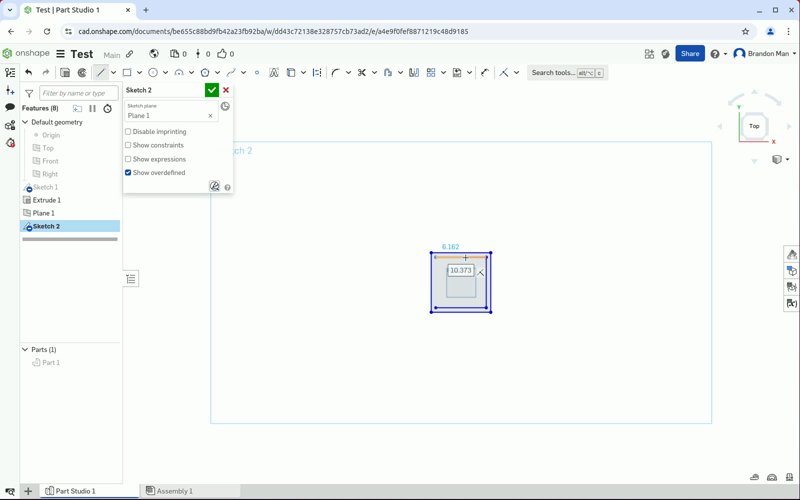
key_down(shift)
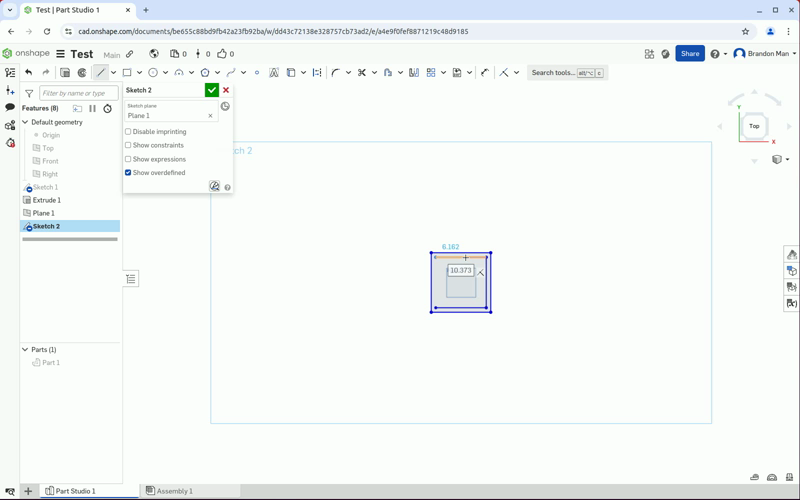
mouse_move(435, 307)
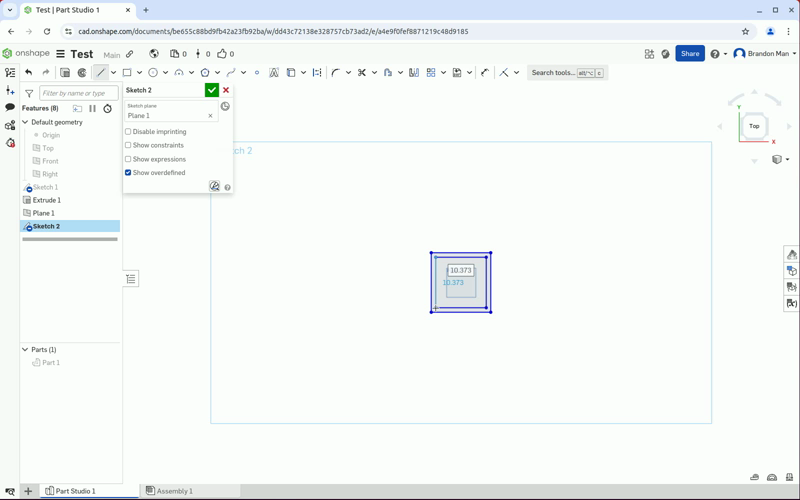
key_up(shift)
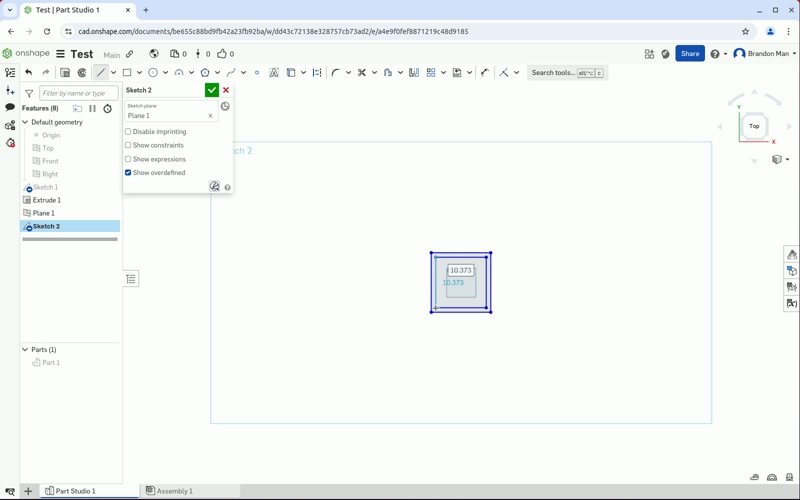
click(435, 307)
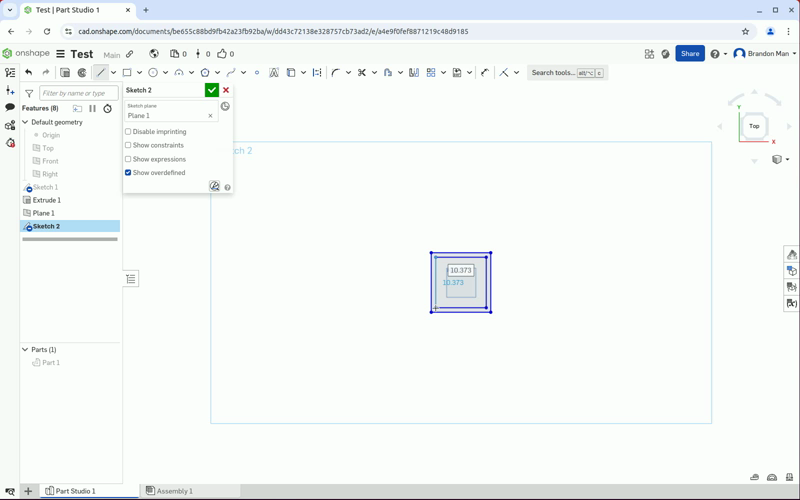
key(esc)
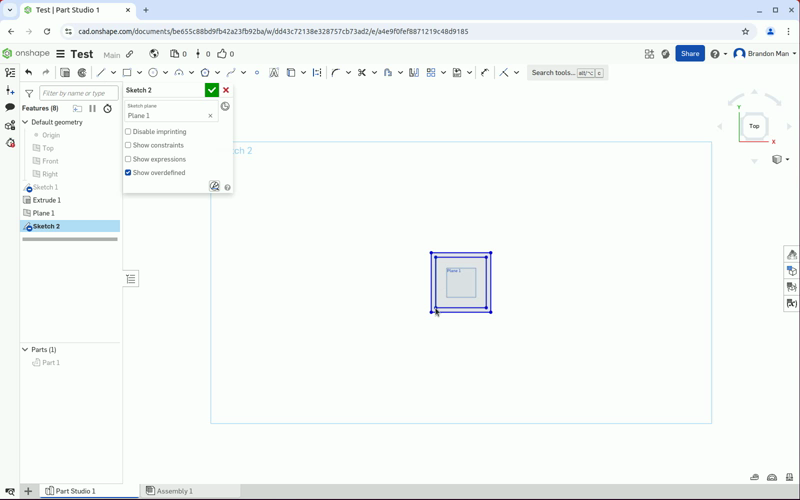
mouse_move(462, 254)
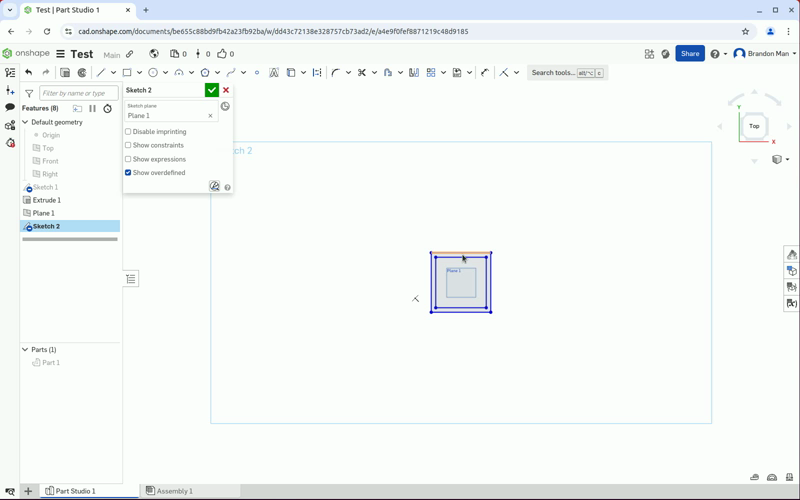
scroll(6)
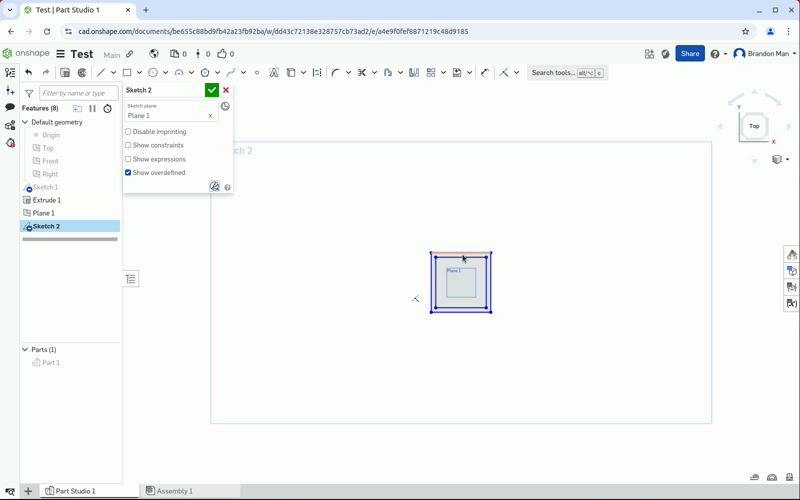
scroll(6)
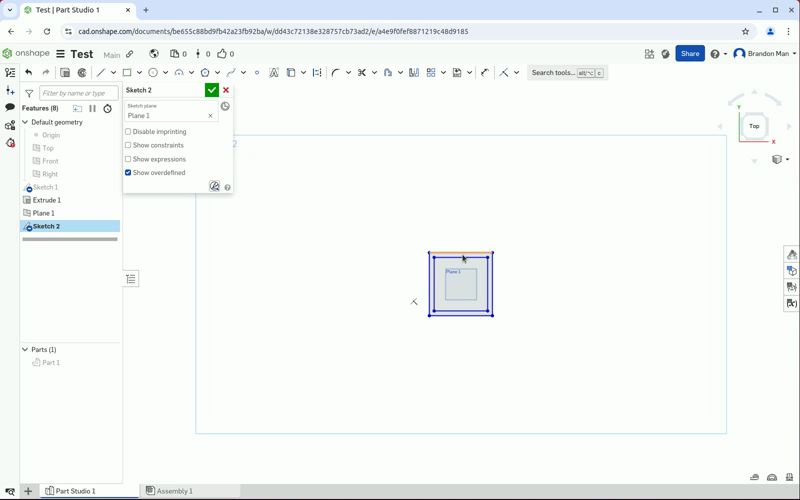
scroll(6)
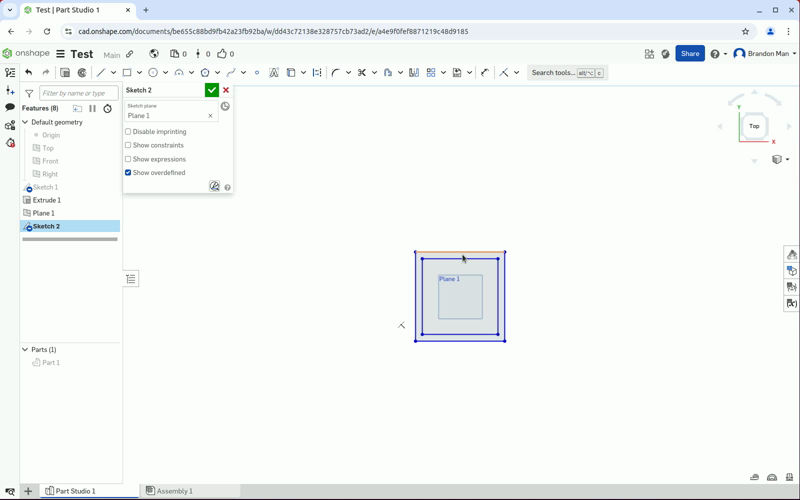
scroll(6)
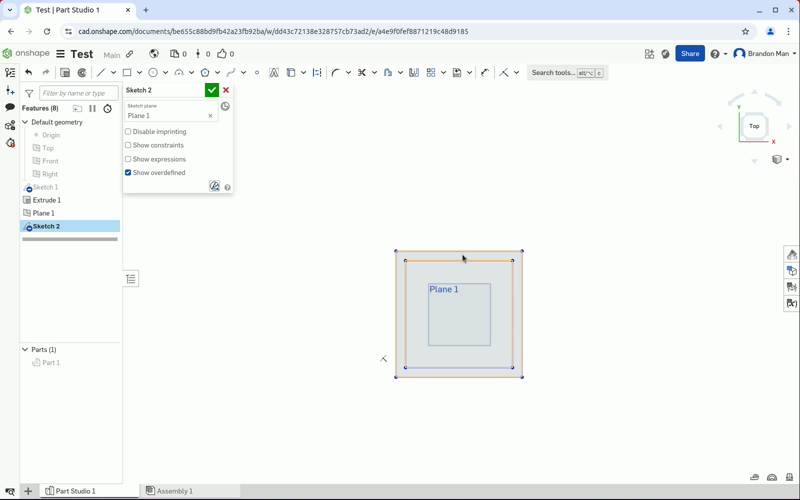
scroll(6)
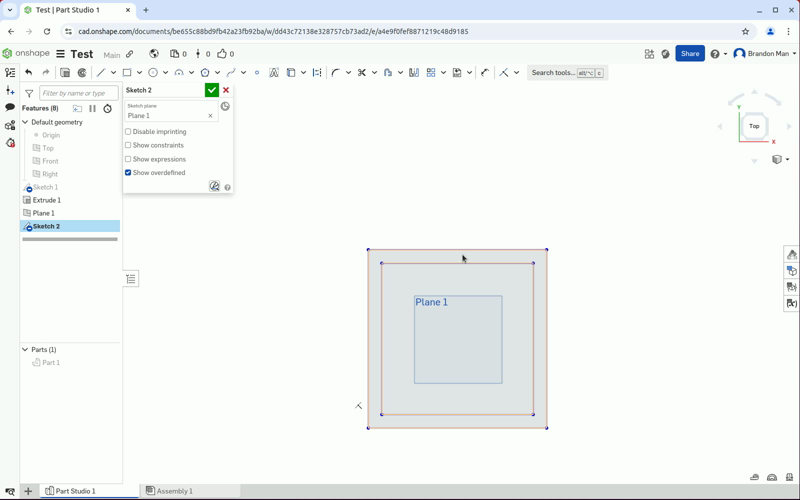
scroll(6)
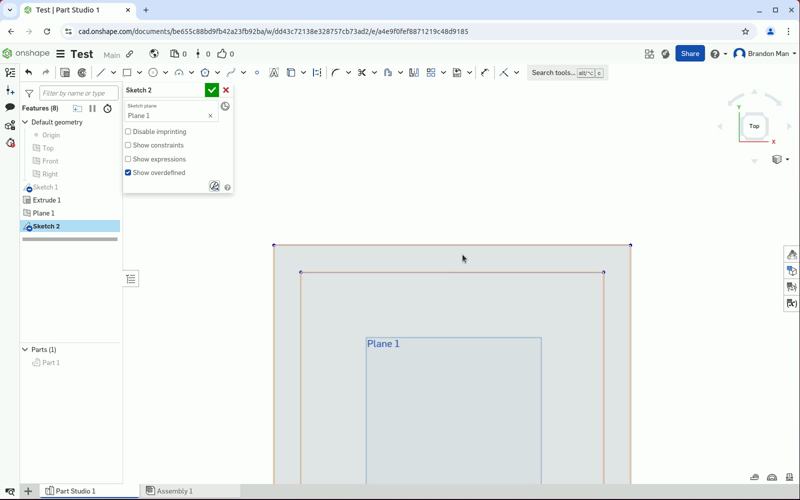
scroll(6)
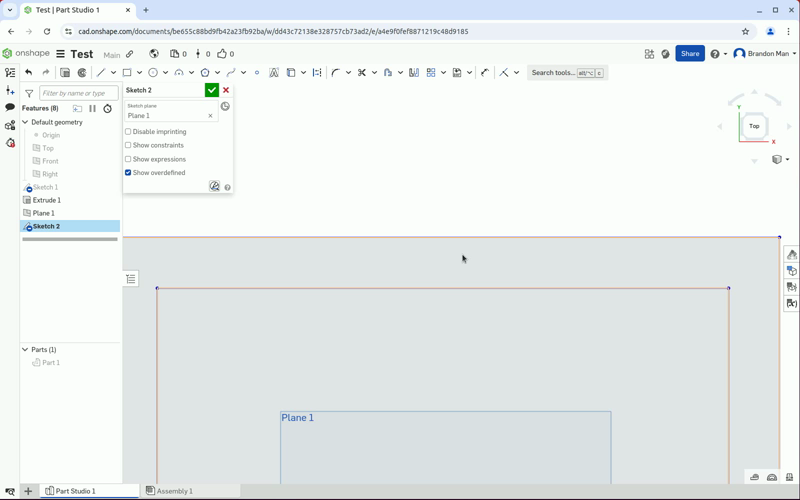
click(462, 254)
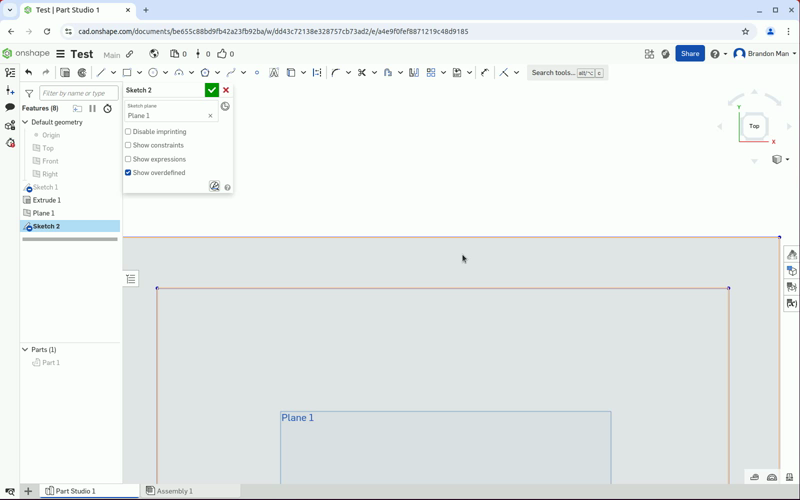
scroll(-6)
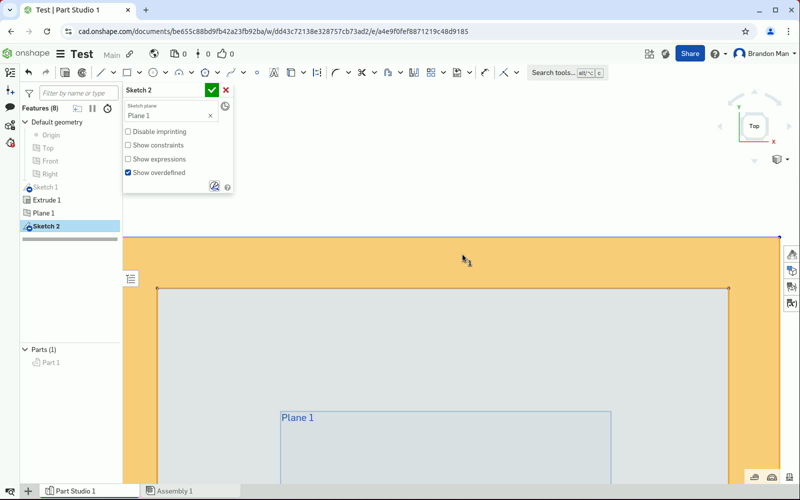
scroll(-6)
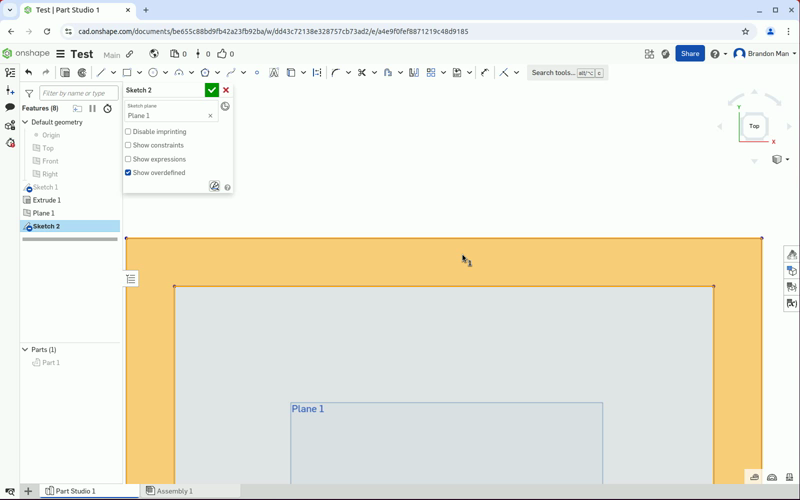
scroll(-6)
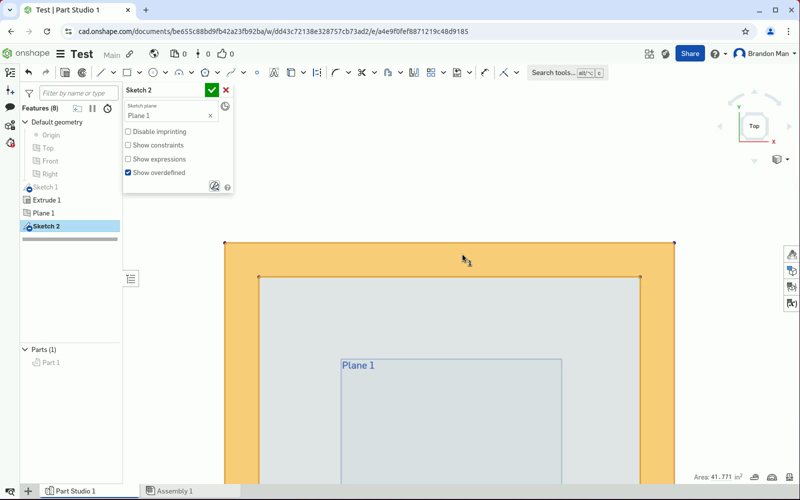
scroll(-6)
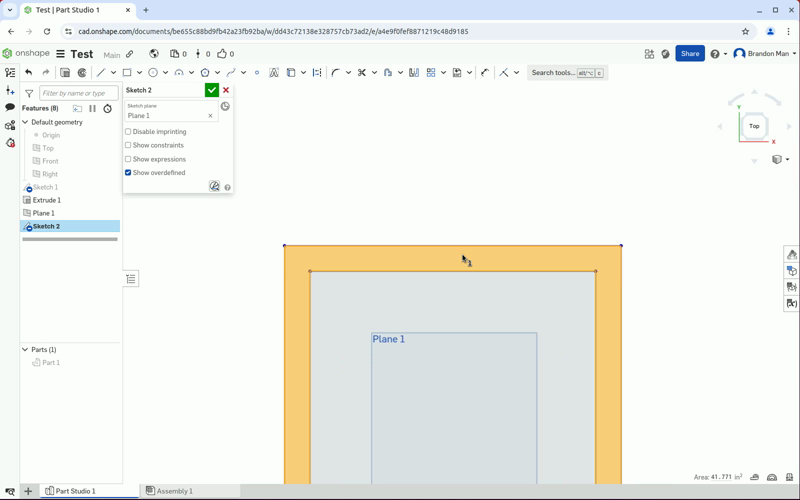
scroll(-6)
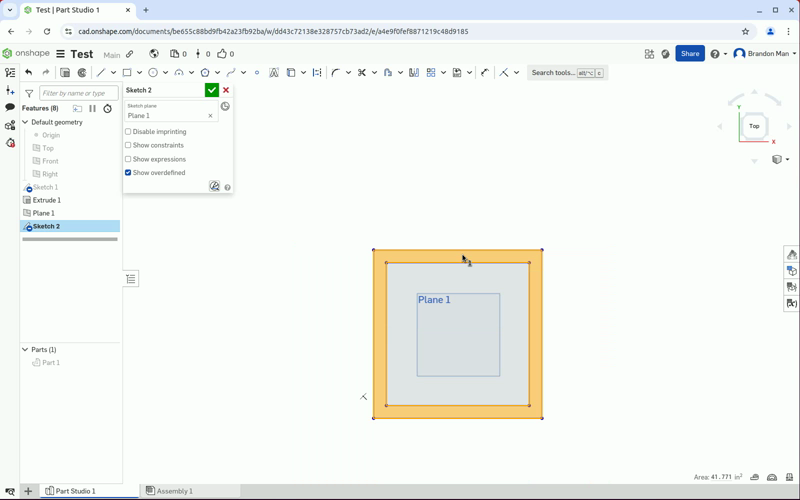
scroll(-6)
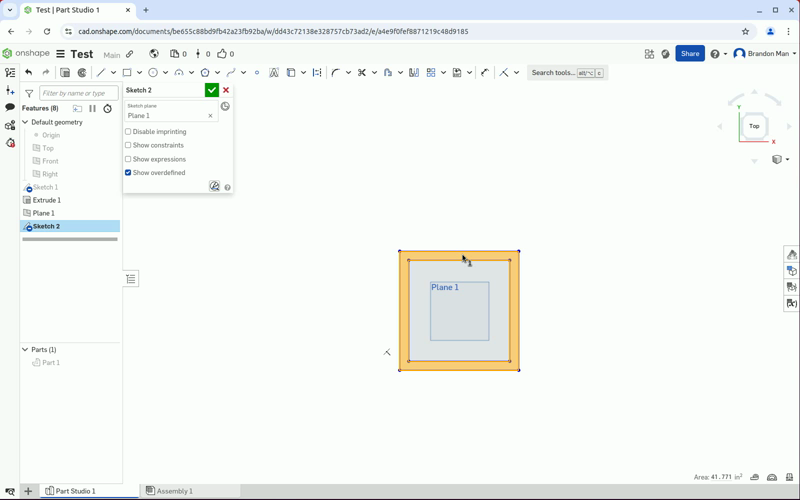
scroll(-6)
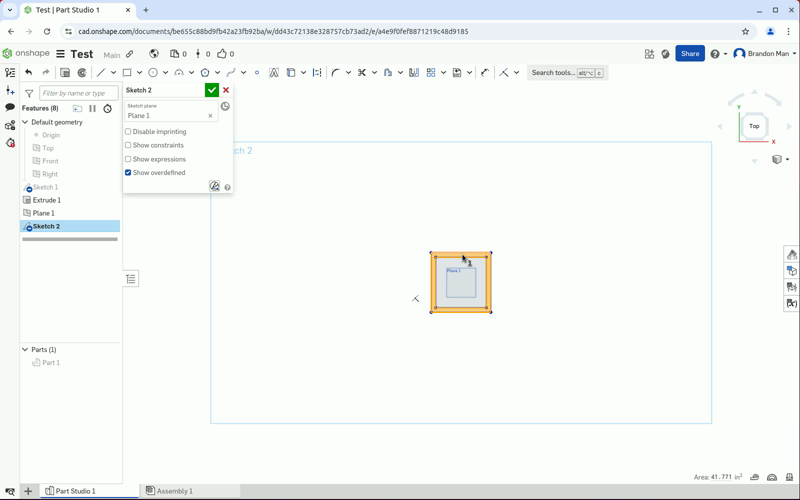
mouse_move(73, 352)
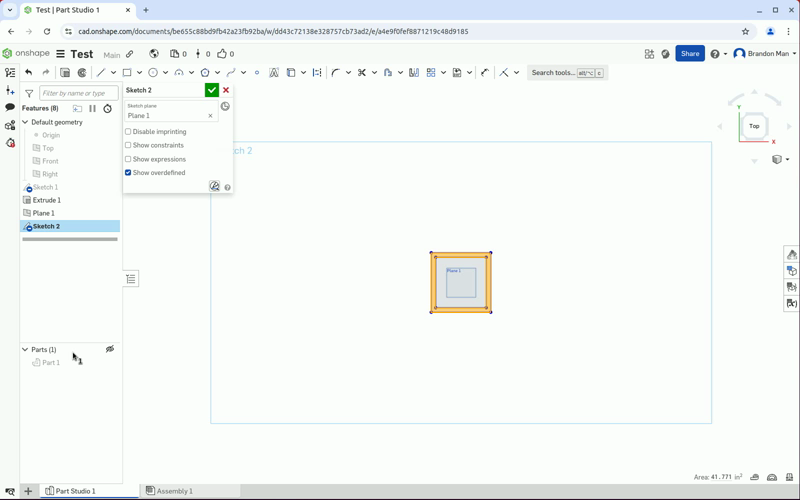
key(shift+y)
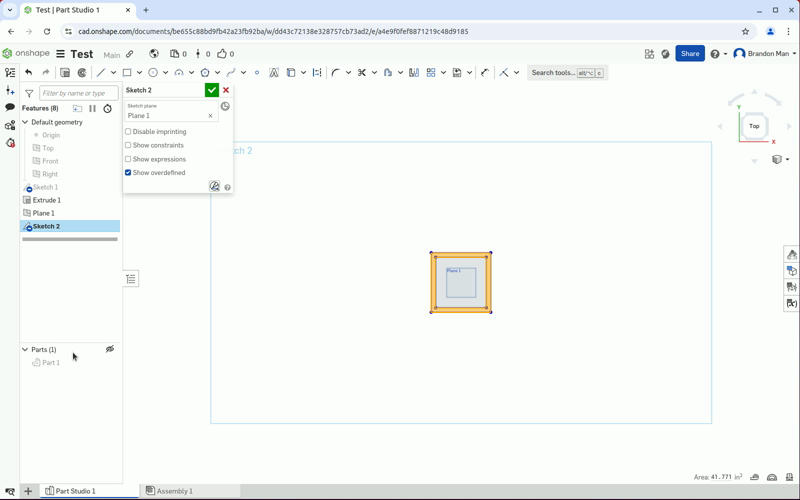
key(shift+e)
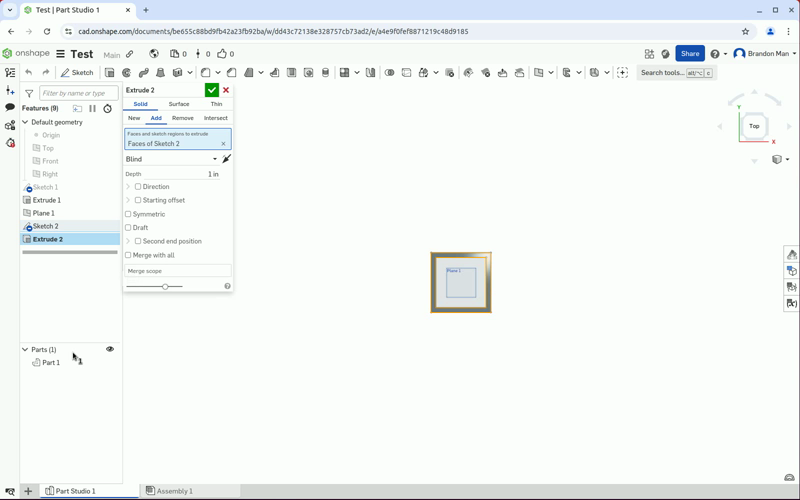
mouse_move(143, 106)
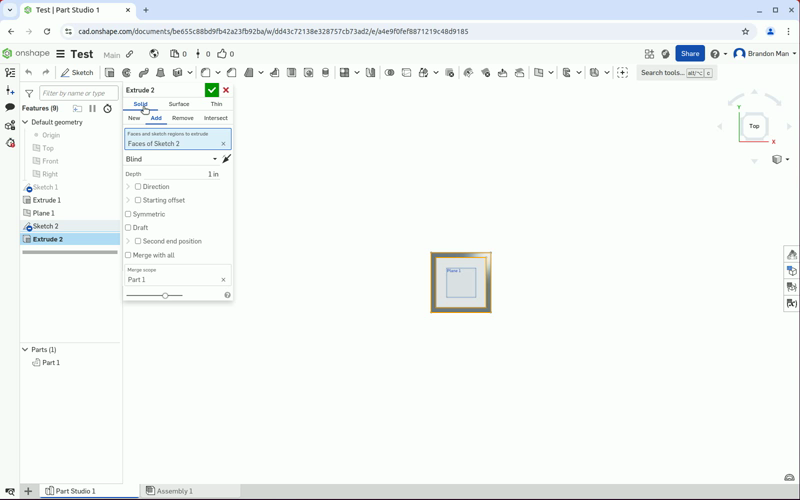
click(143, 106)
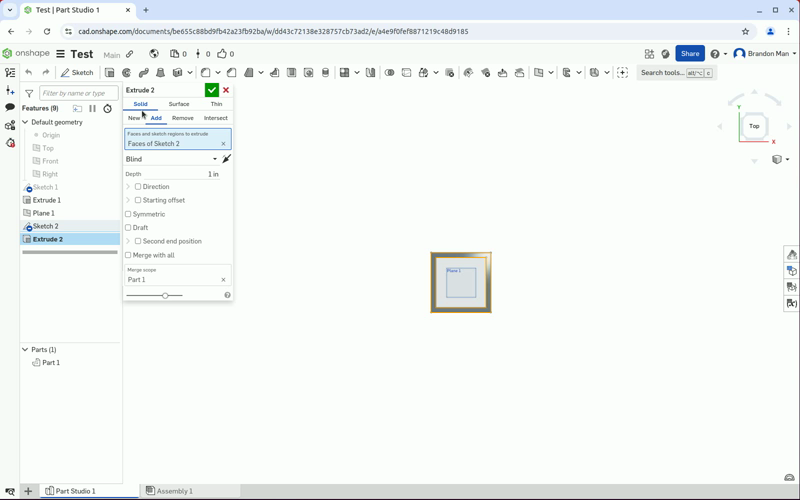
mouse_move(137, 120)
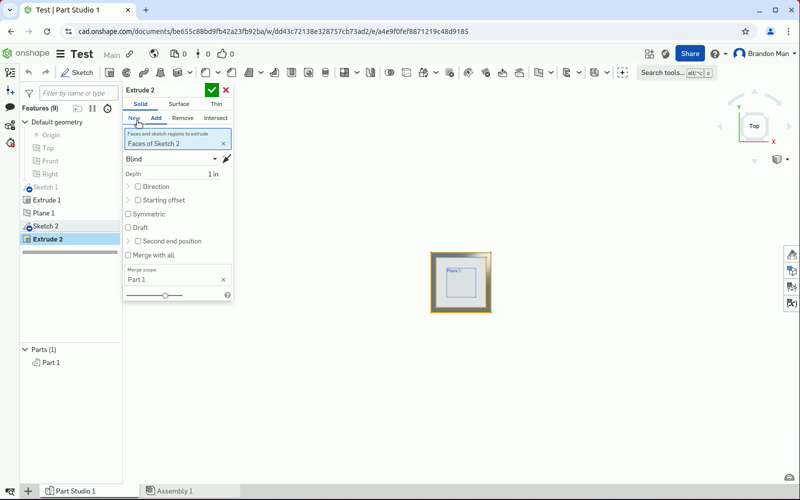
click(137, 120)
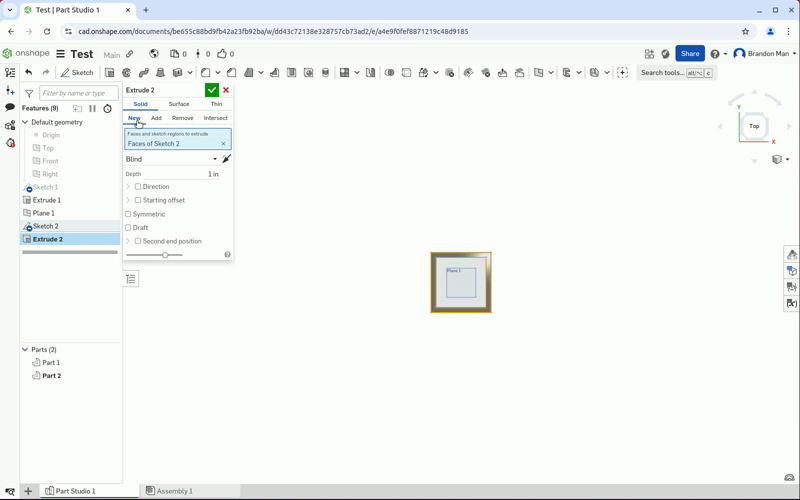
key(tab, 4)
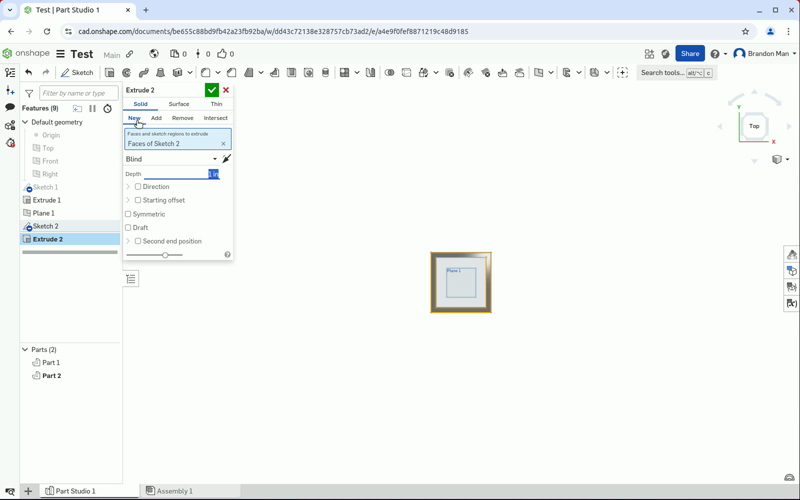
text(-2.889)
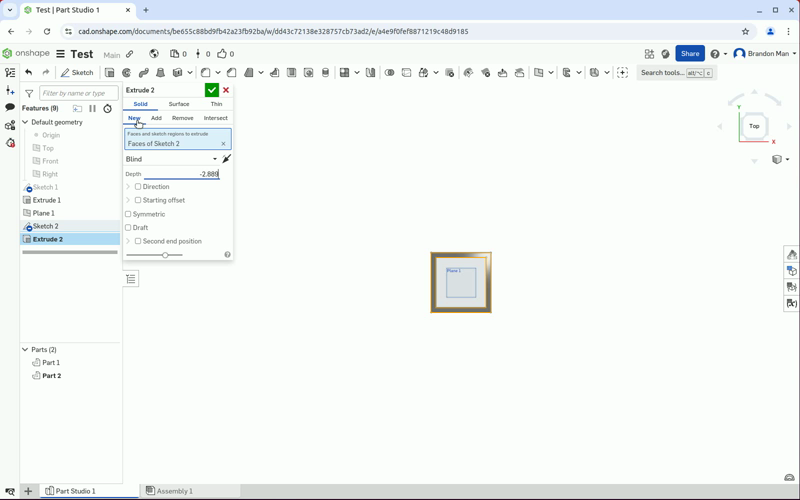
key(enter)
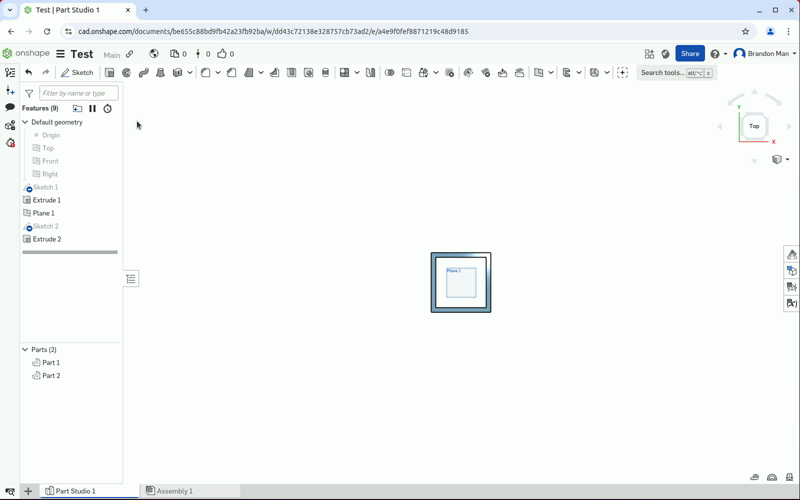
key(shift+h)
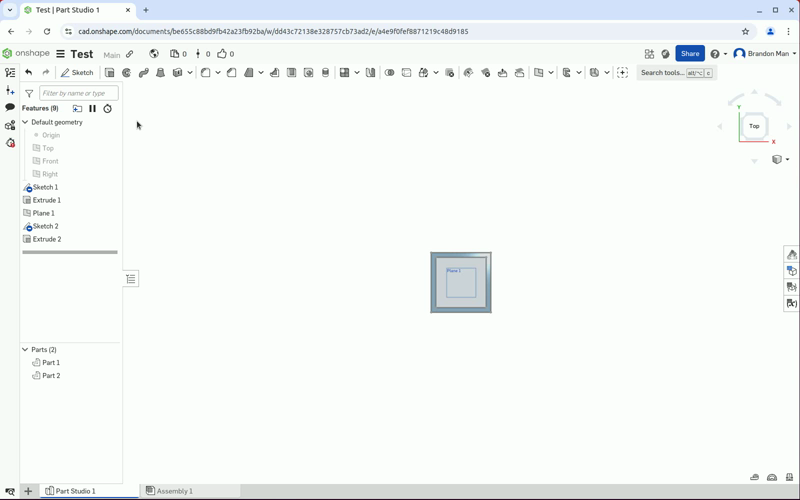
key(shift+h)
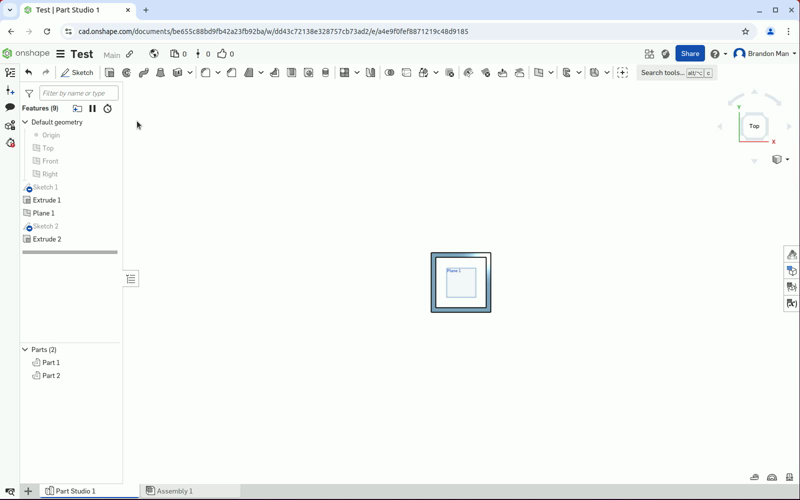
mouse_move(73, 189)
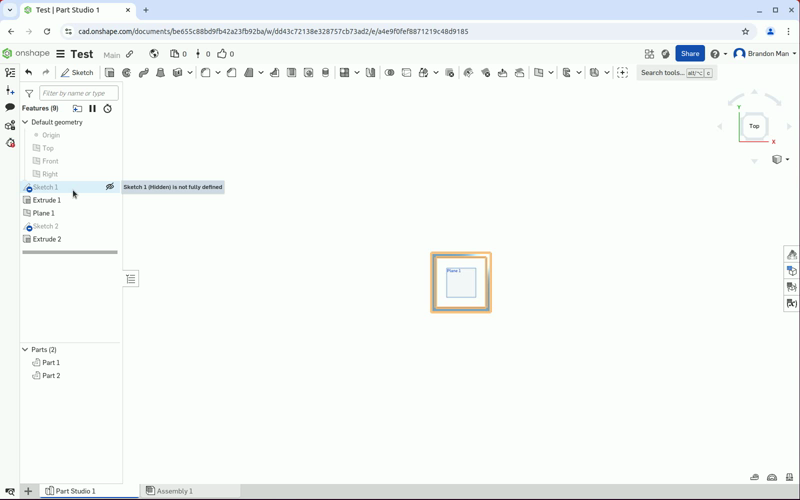
click(73, 189)
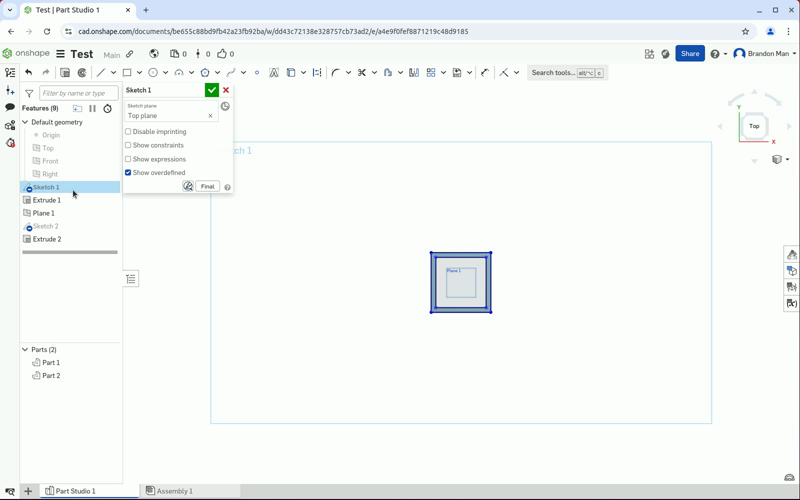
mouse_move(229, 92)
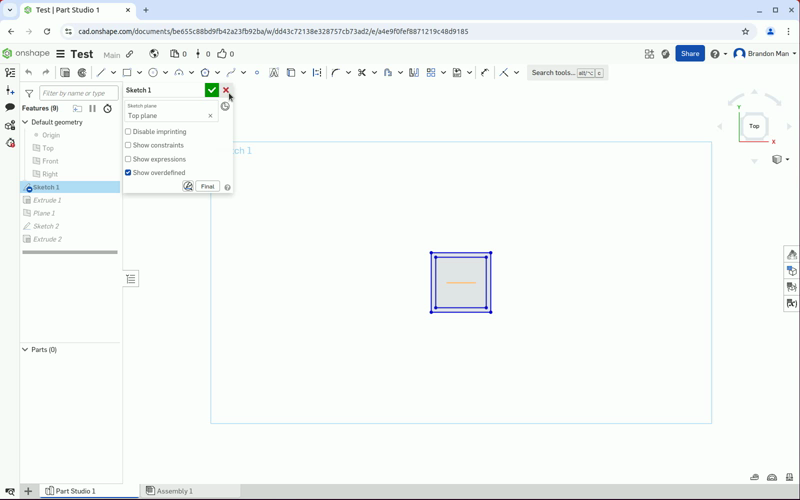
click(229, 92)
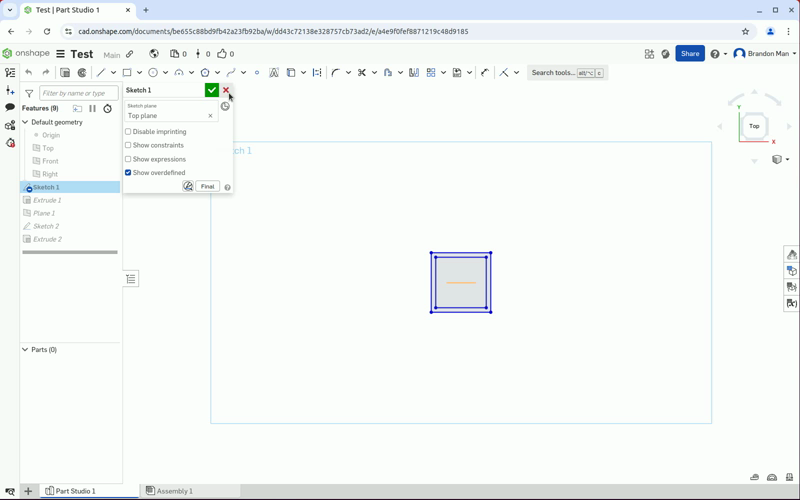
key(shift+s)
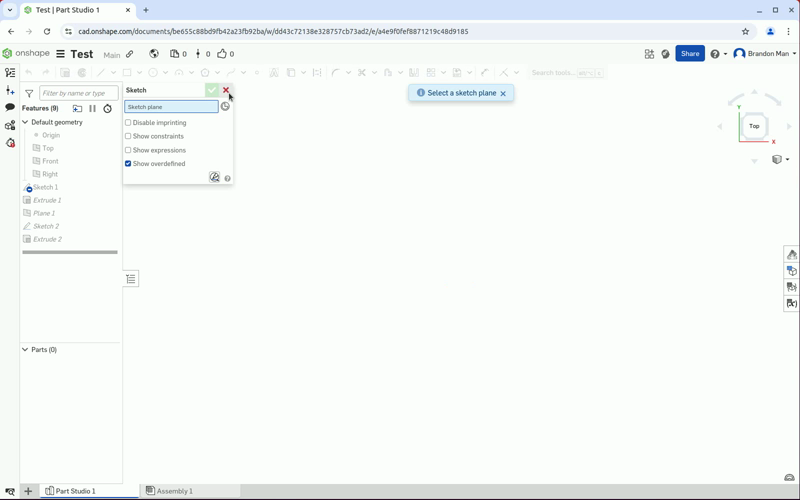
mouse_move(73, 215)
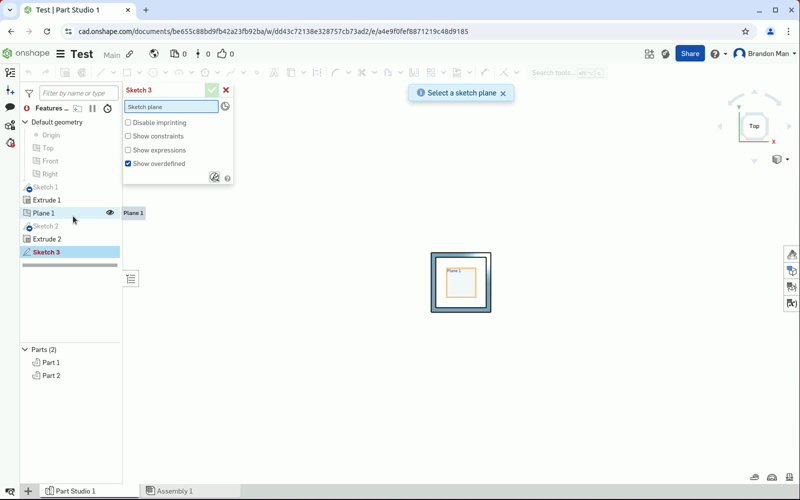
click(73, 215)
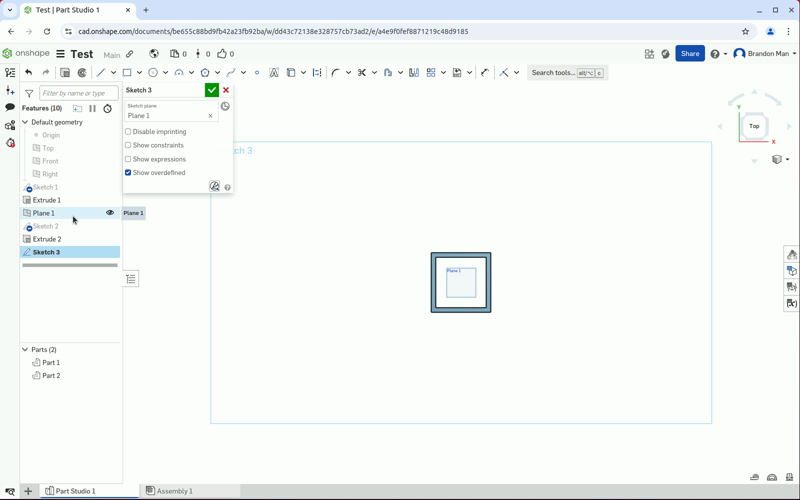
mouse_move(73, 352)
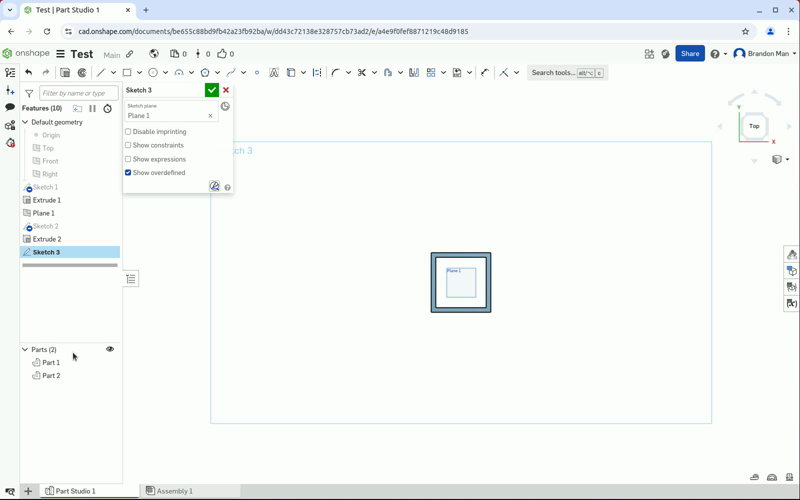
key(y)
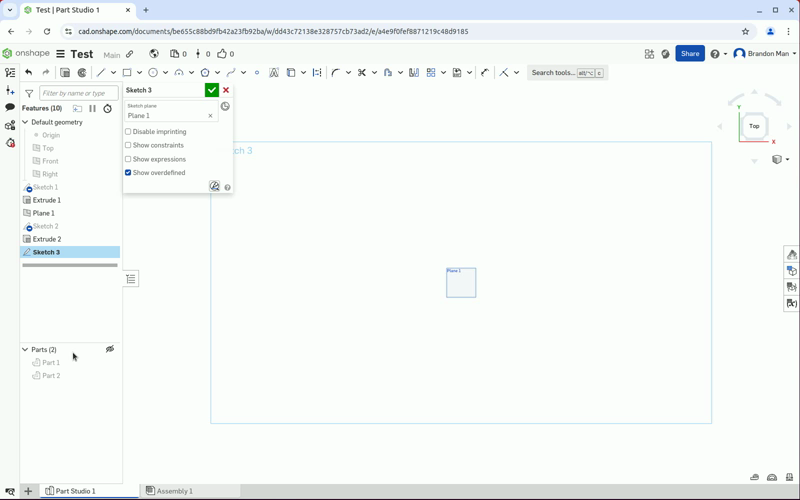
key(l)
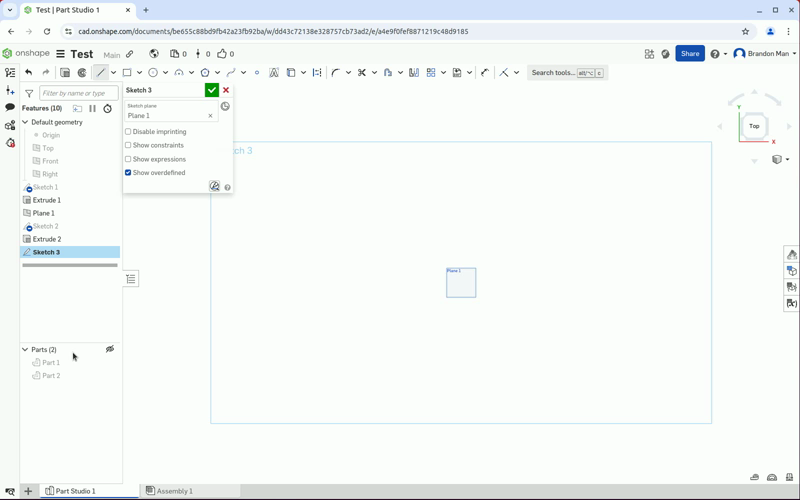
key_down(shift)
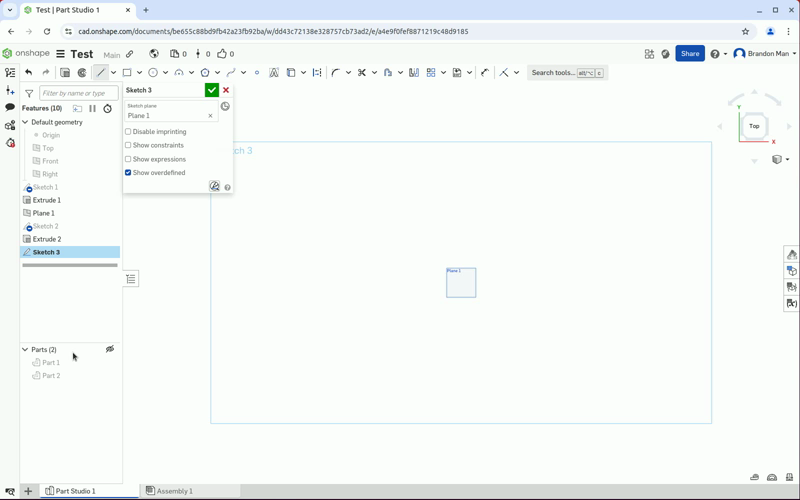
mouse_move(436, 307)
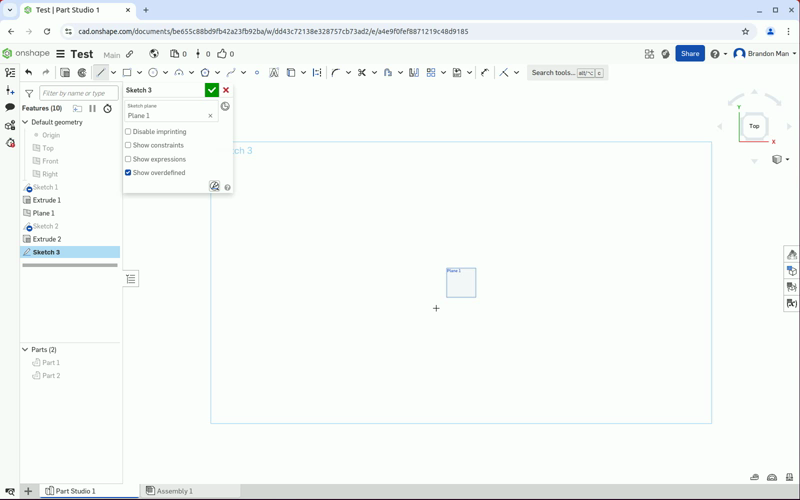
click(436, 307)
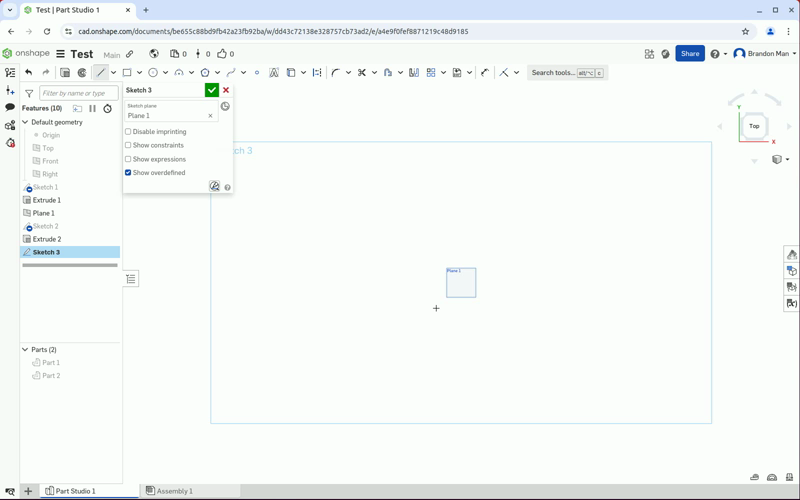
key_up(shift)
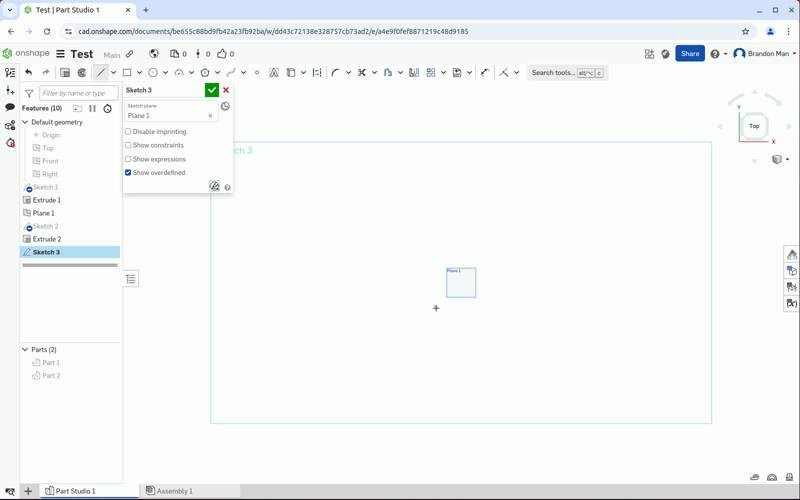
key_down(shift)
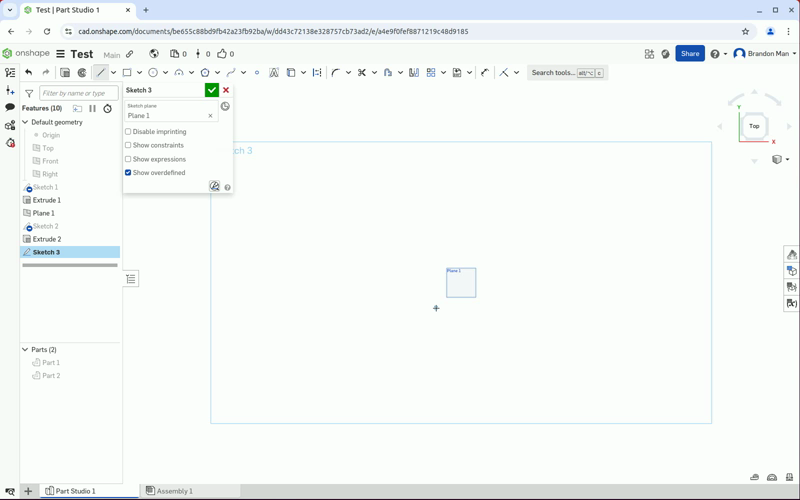
mouse_move(466, 307)
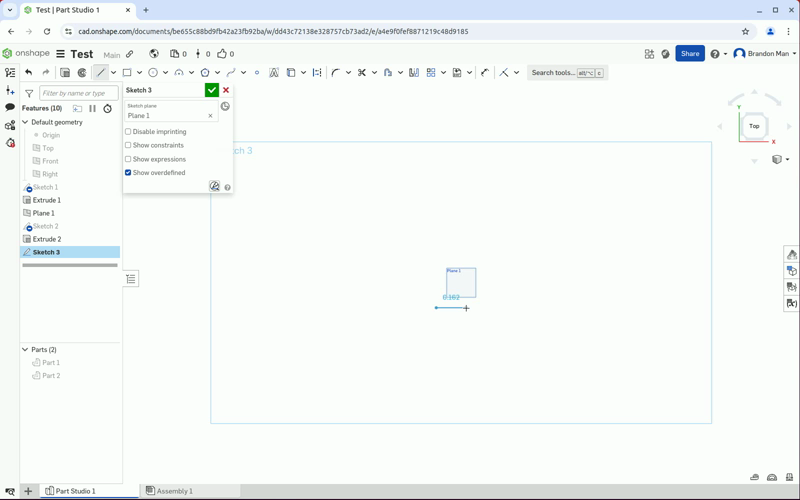
mouse_move(486, 307)
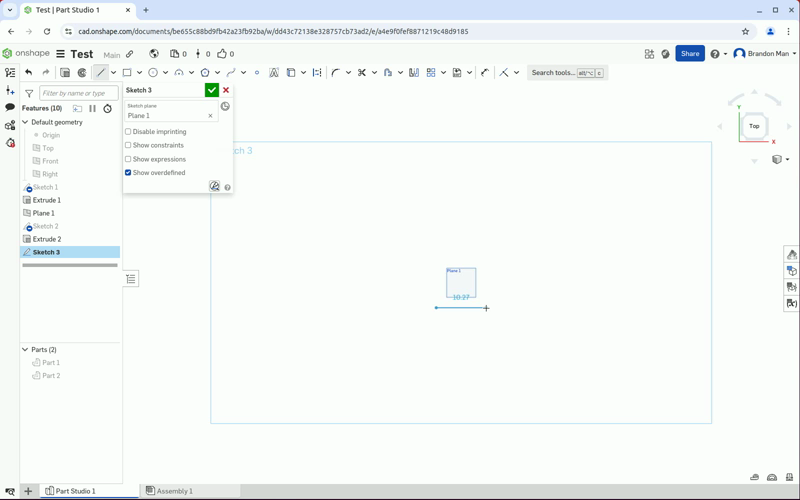
click(486, 307)
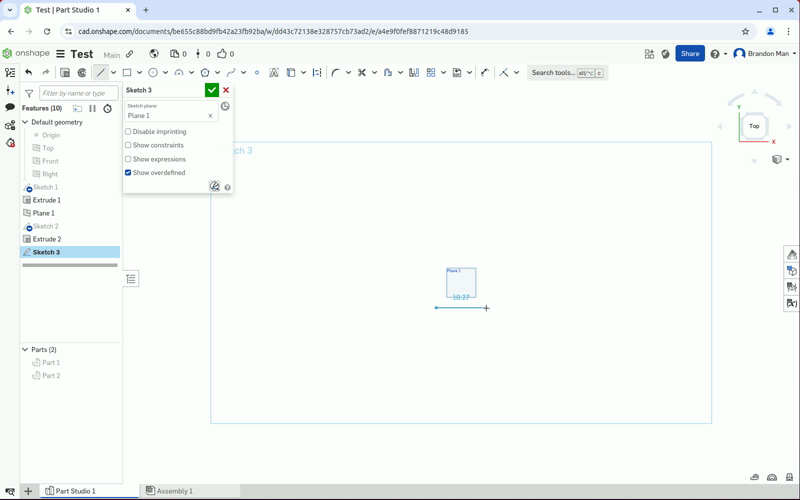
key_up(shift)
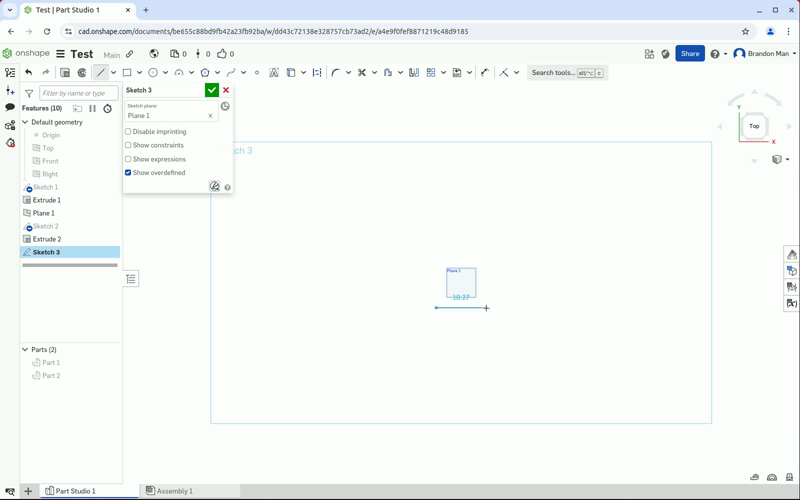
key_down(shift)
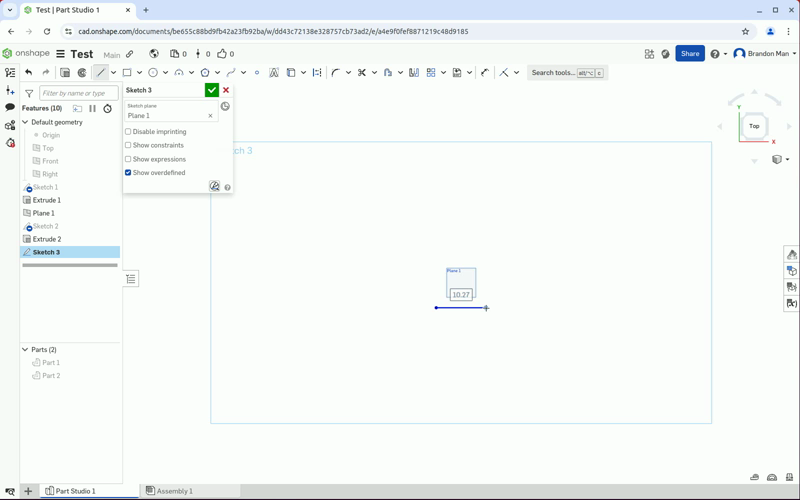
mouse_move(516, 307)
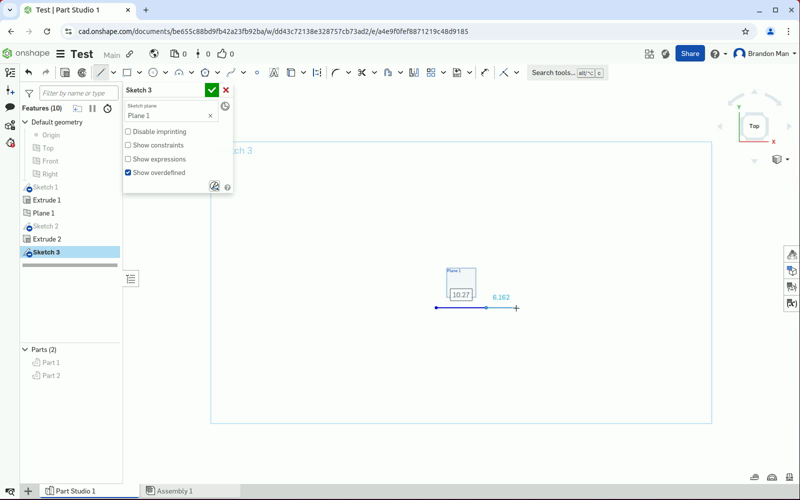
mouse_move(486, 257)
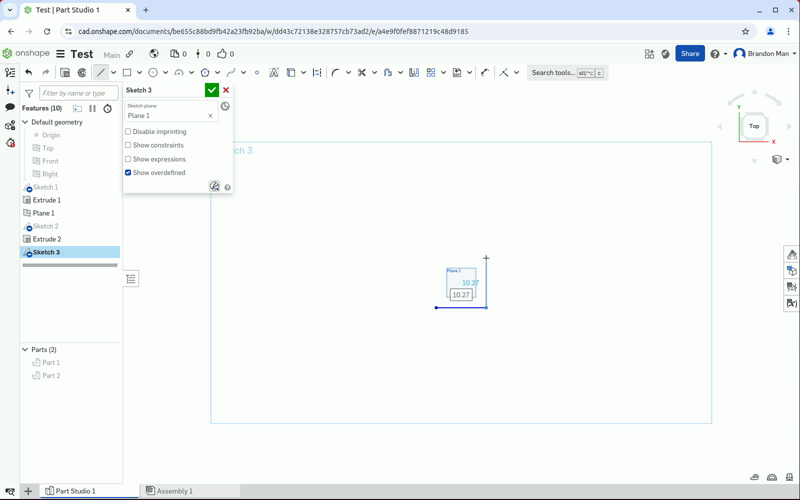
click(486, 257)
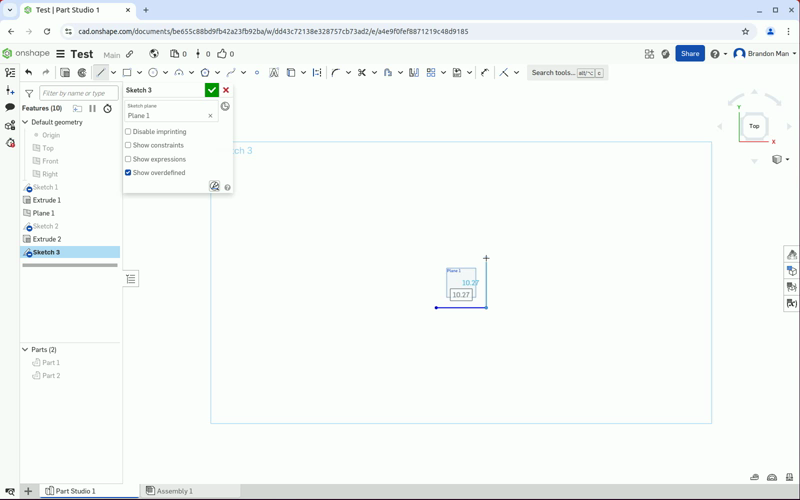
key_up(shift)
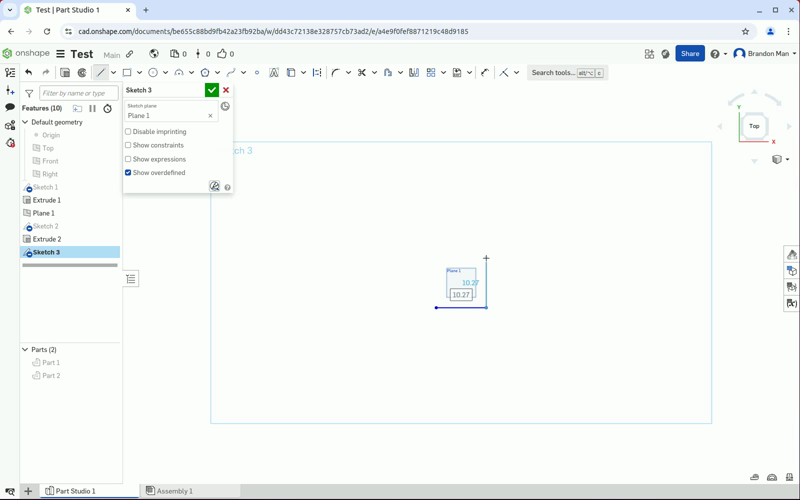
key_down(shift)
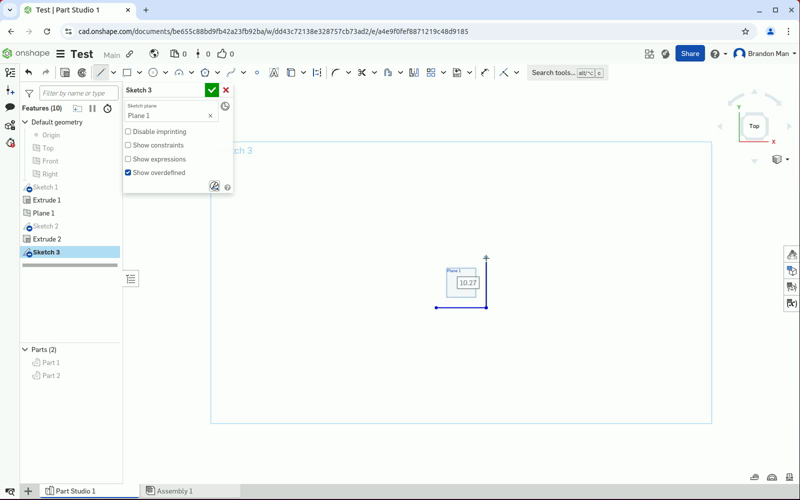
mouse_move(516, 257)
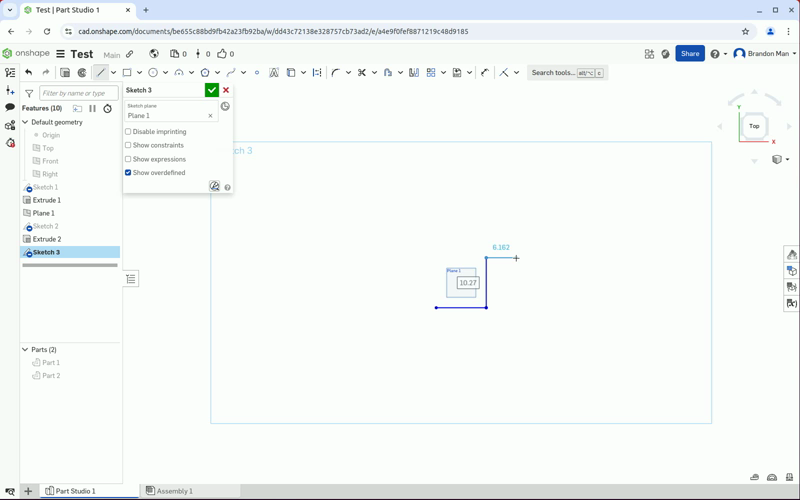
mouse_move(436, 257)
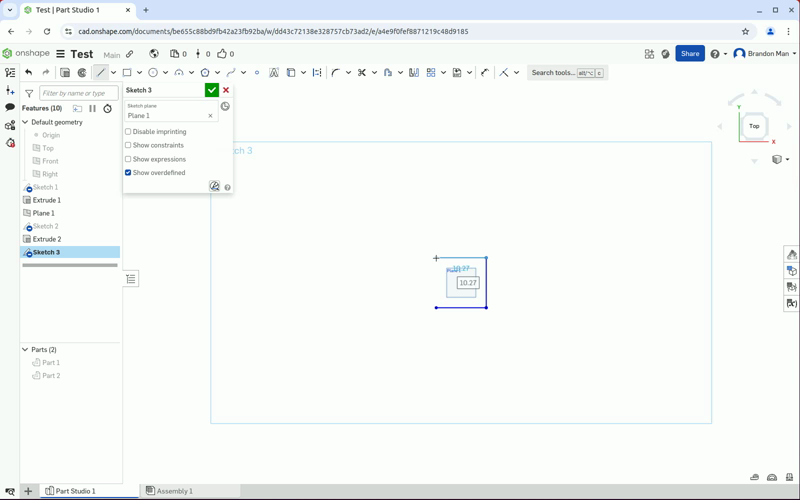
click(436, 257)
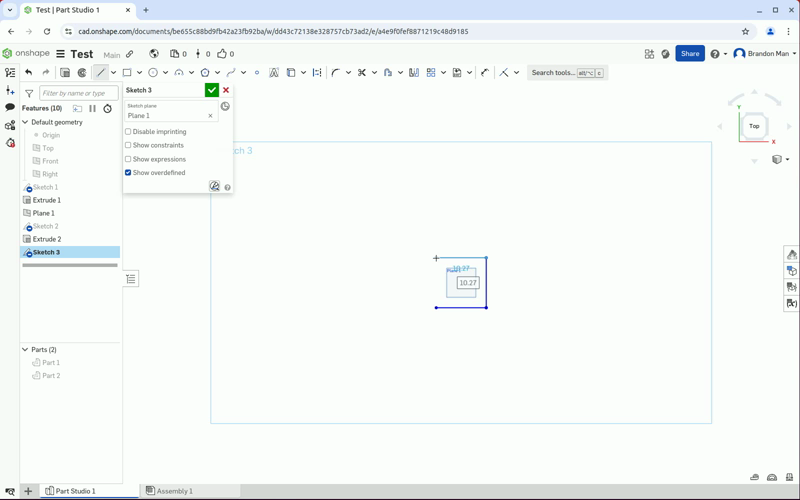
key_up(shift)
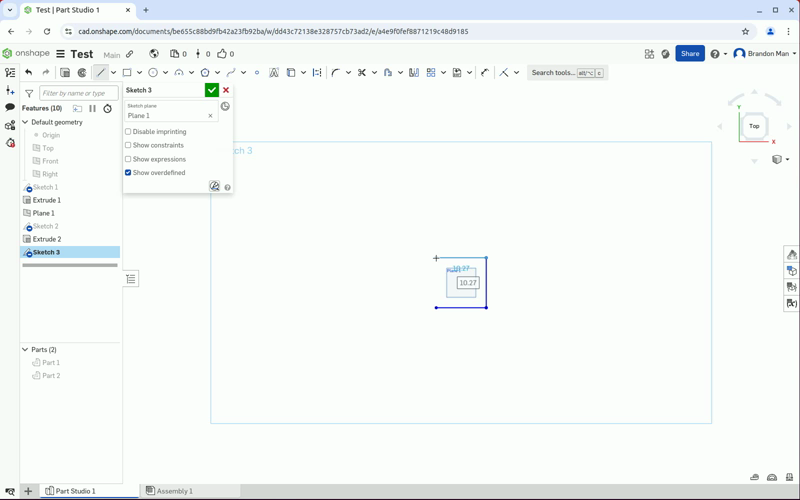
mouse_move(466, 257)
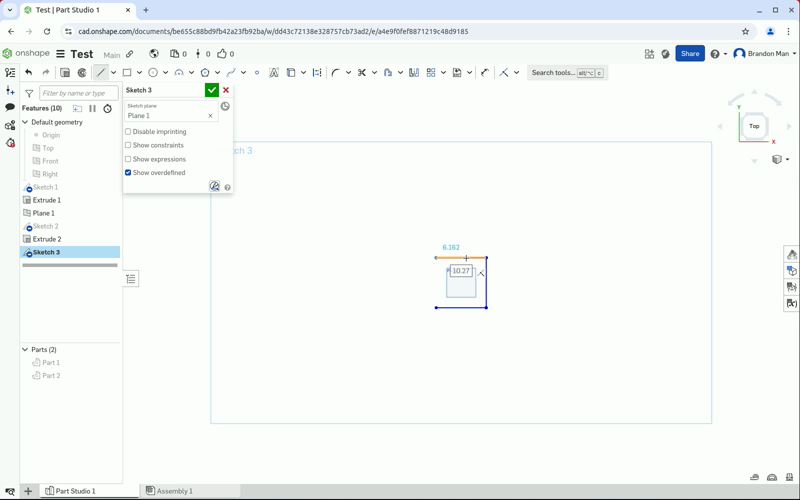
key_down(shift)
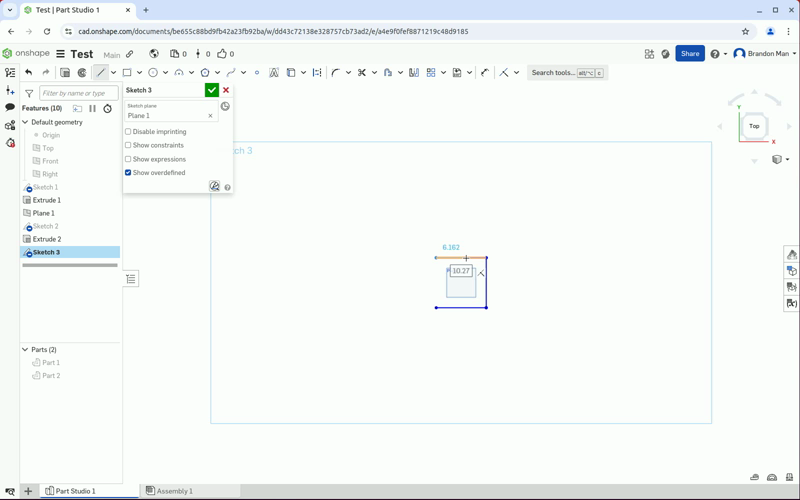
mouse_move(436, 307)
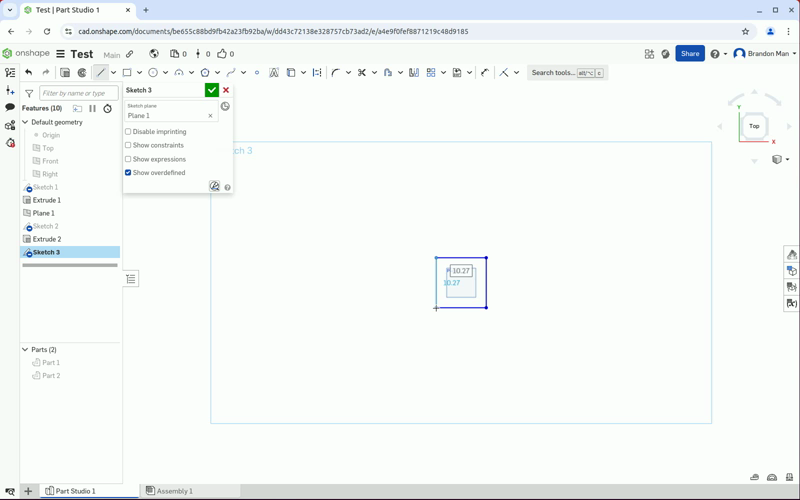
key_up(shift)
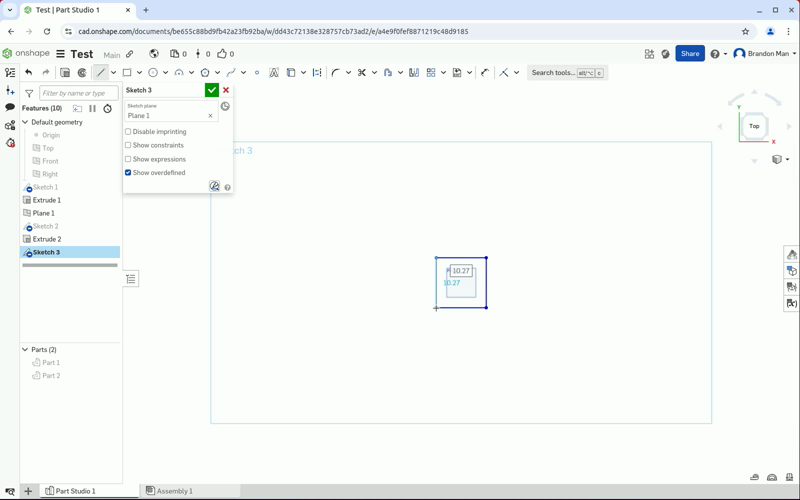
click(436, 307)
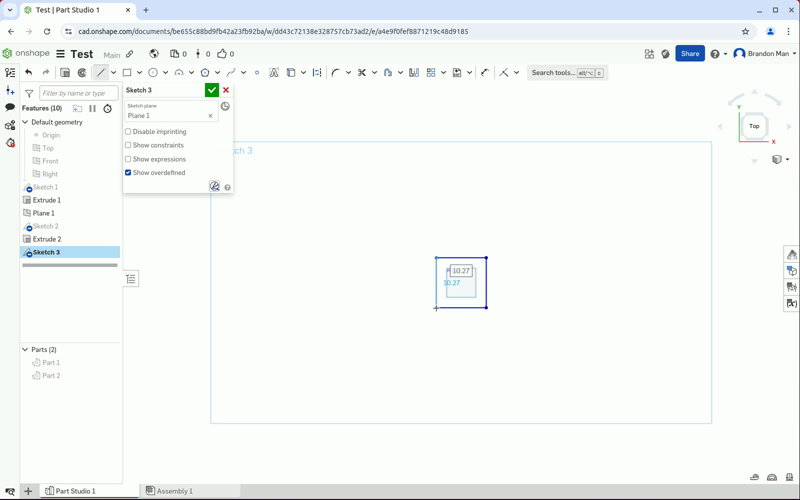
key(esc)
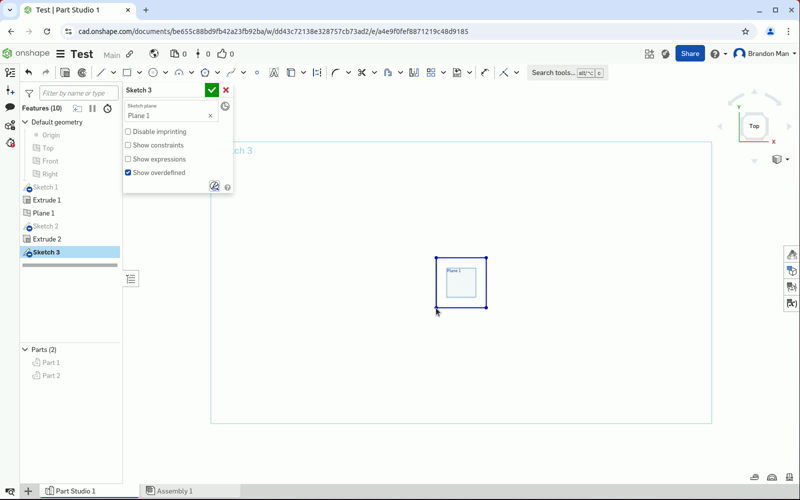
key(l)
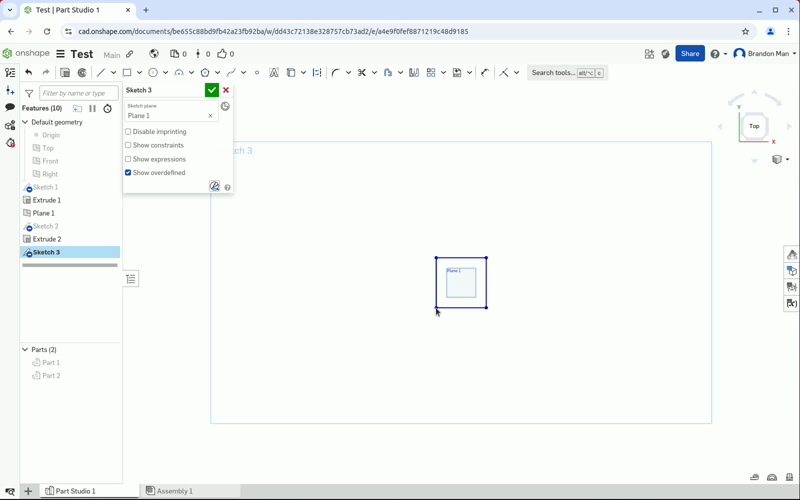
key_down(shift)
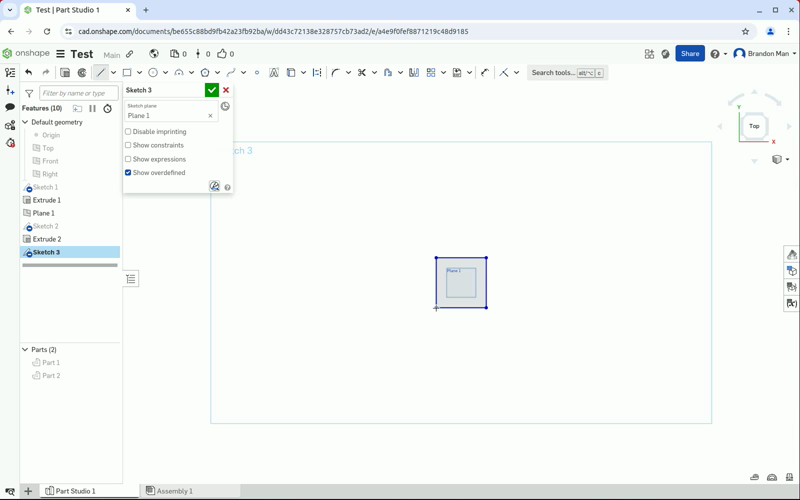
mouse_move(439, 303)
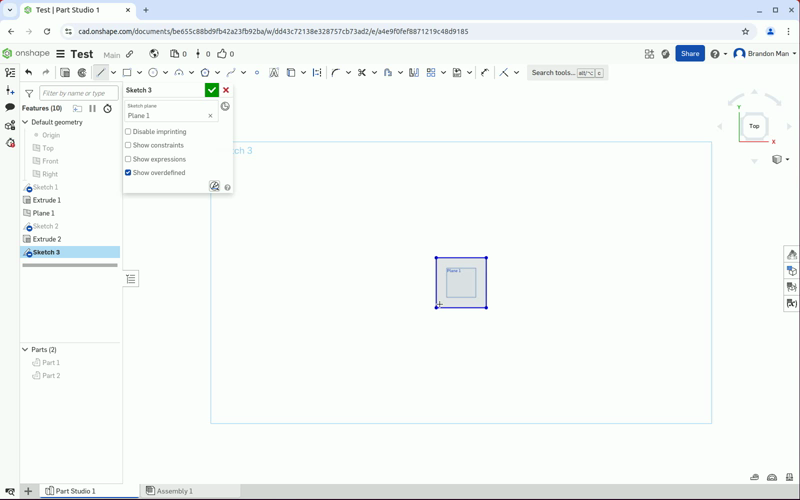
click(439, 303)
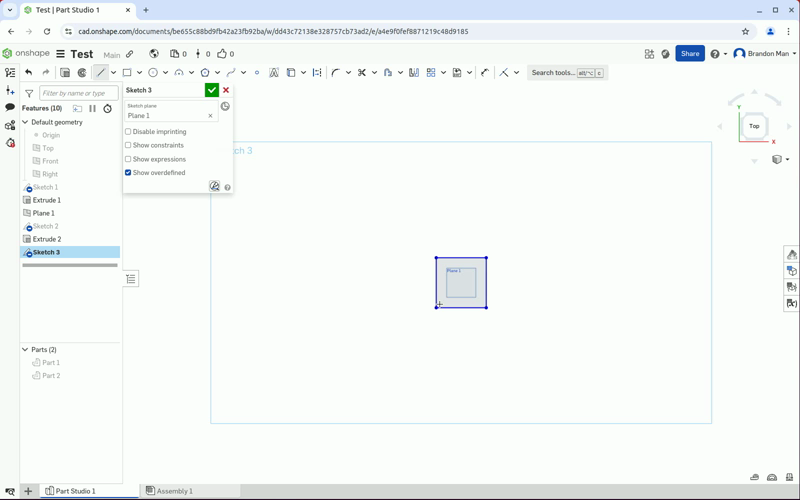
key_up(shift)
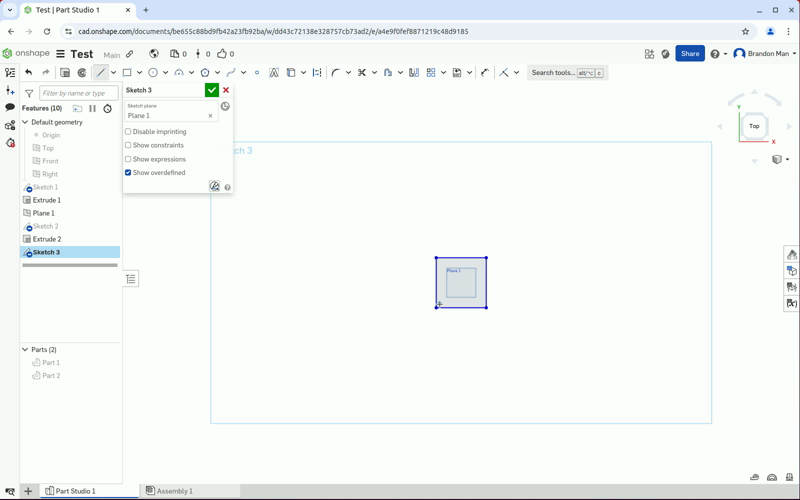
key_down(shift)
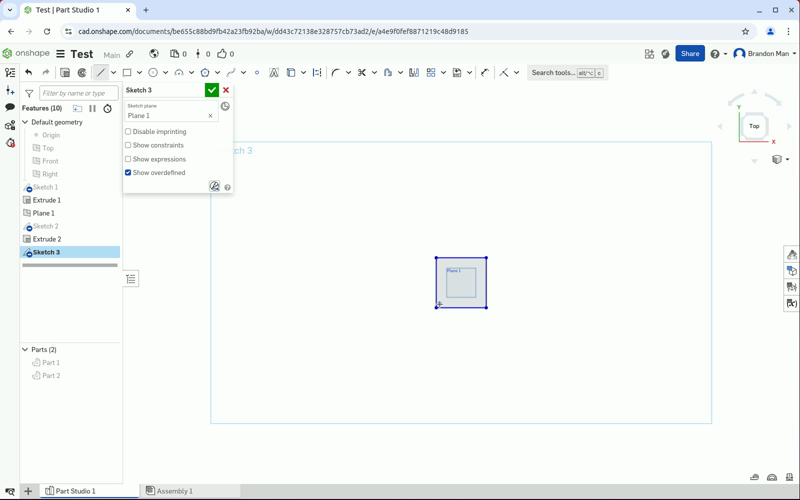
mouse_move(469, 303)
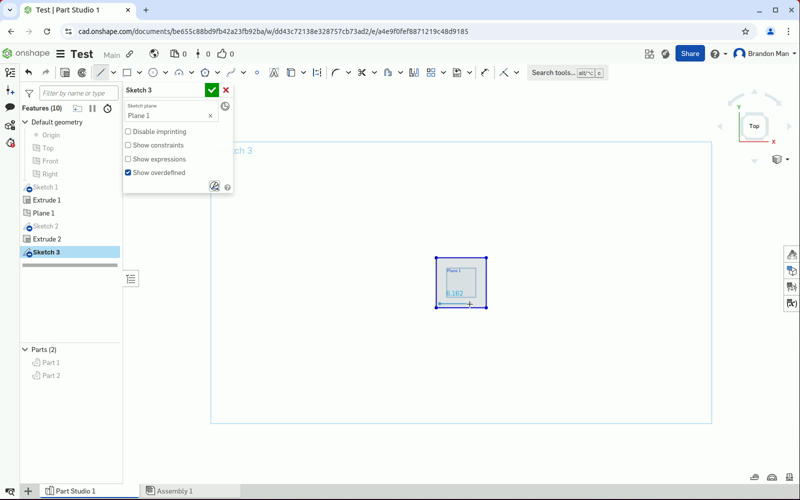
mouse_move(482, 303)
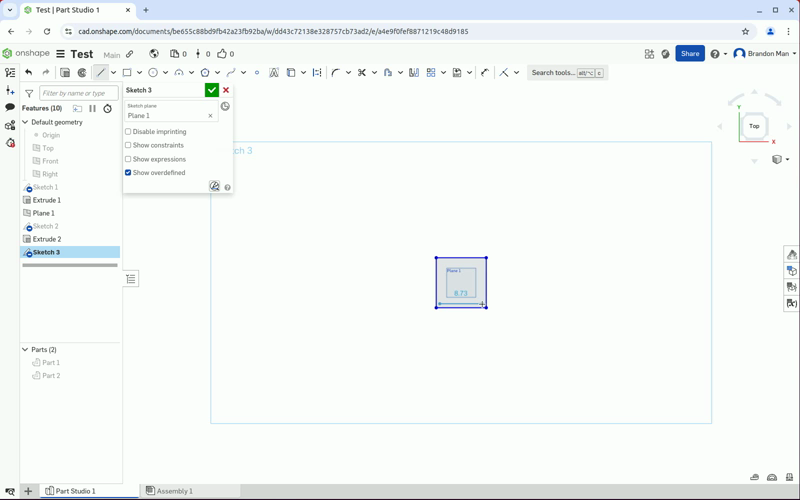
click(482, 303)
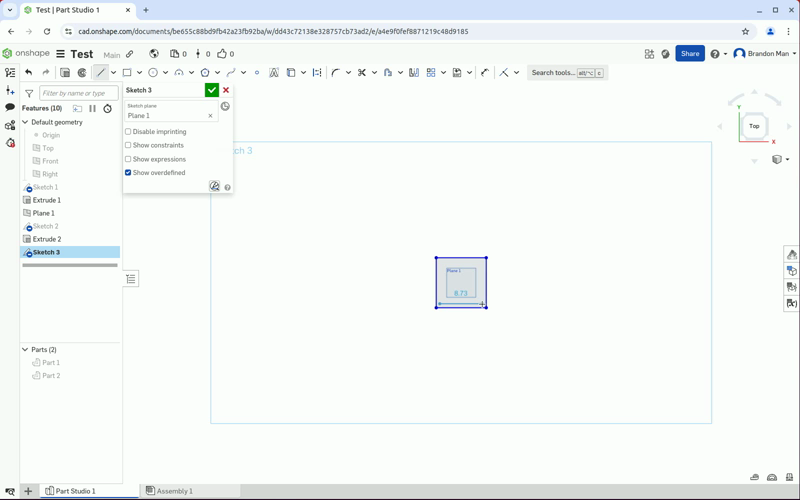
key_up(shift)
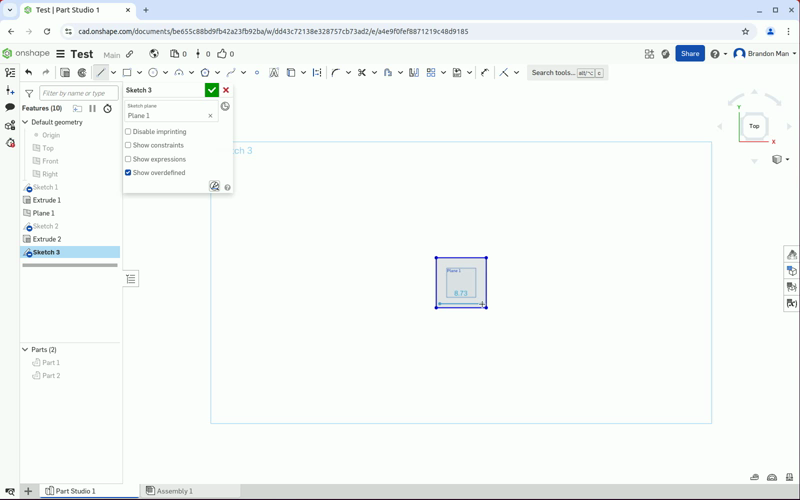
key_down(shift)
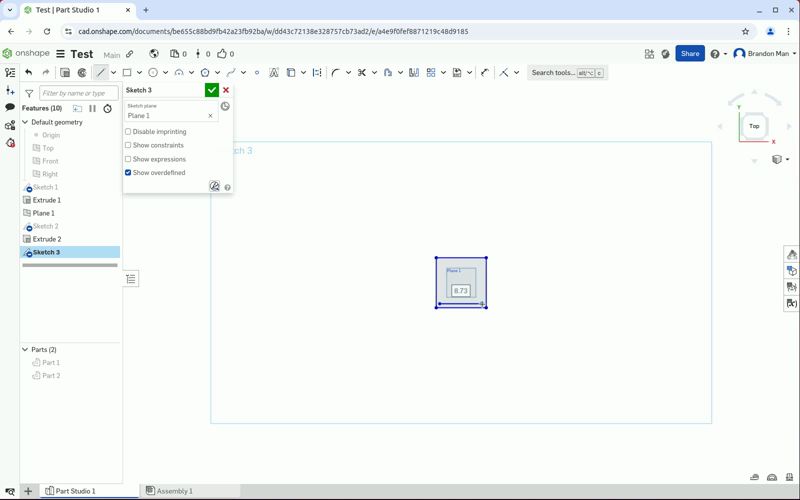
mouse_move(512, 303)
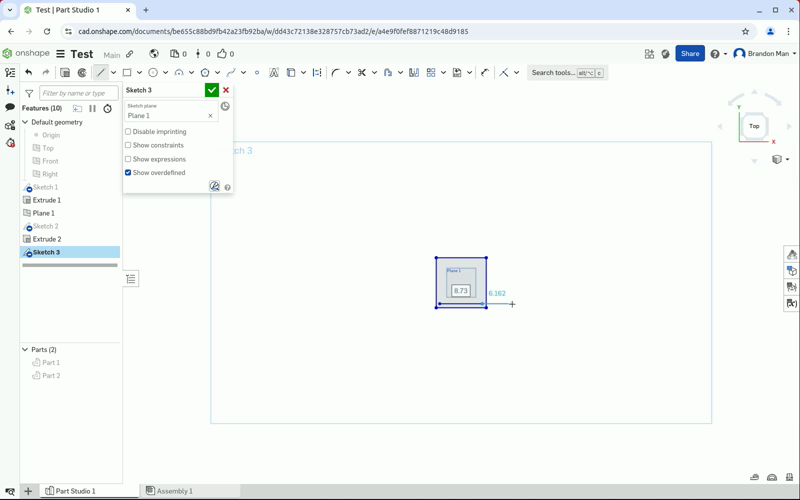
mouse_move(482, 261)
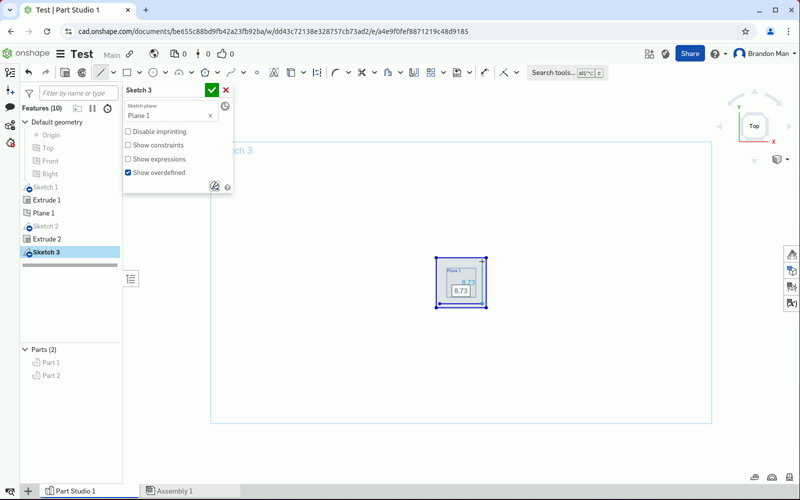
click(482, 261)
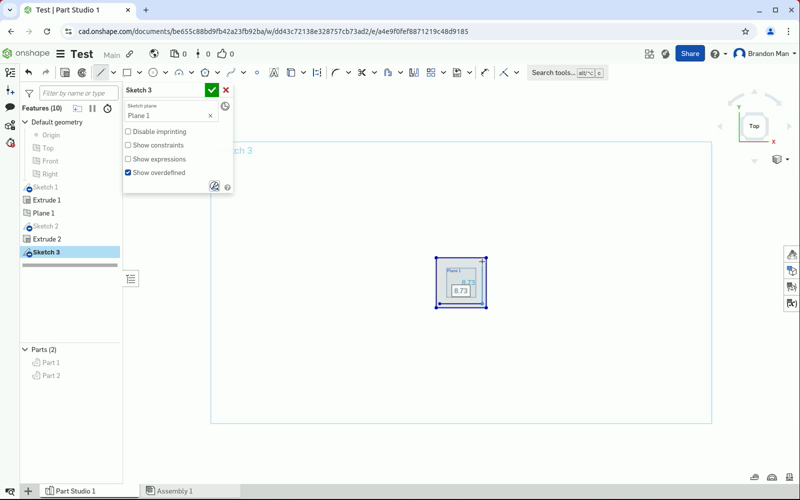
key_up(shift)
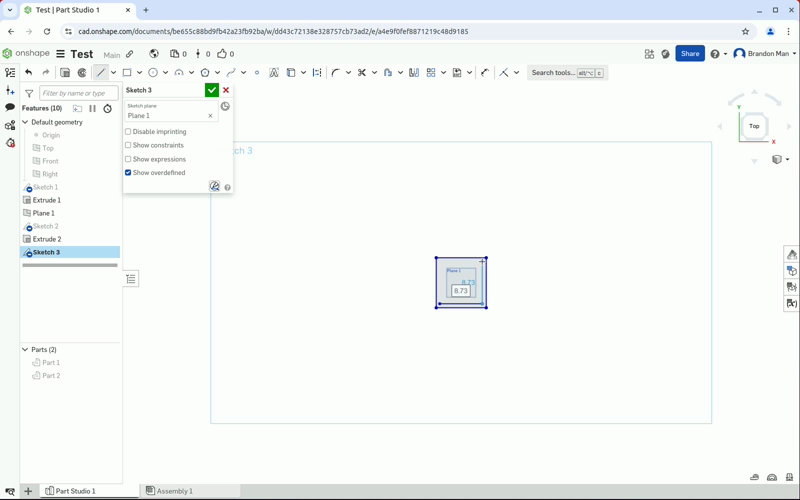
key_down(shift)
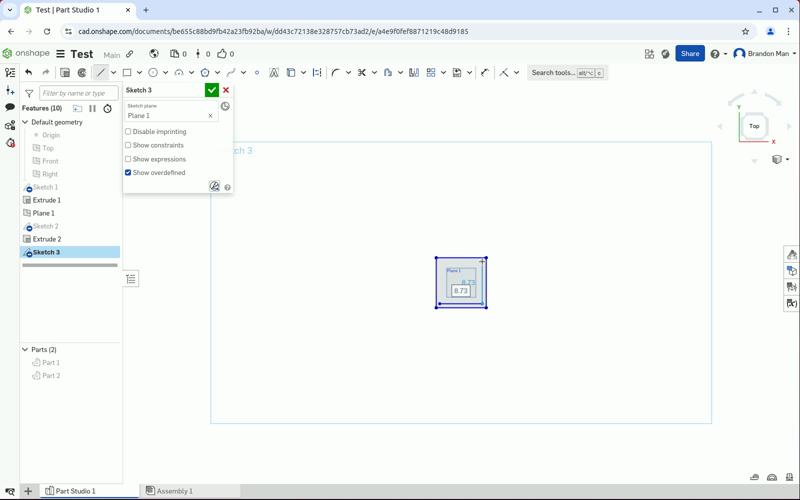
mouse_move(512, 261)
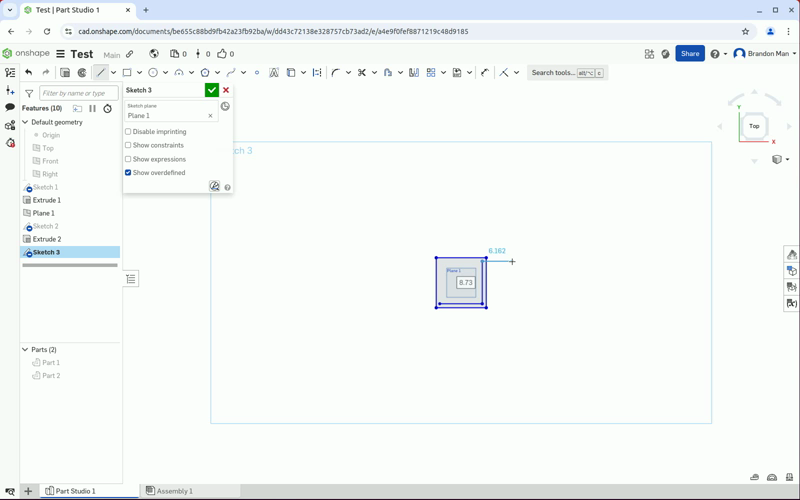
mouse_move(439, 261)
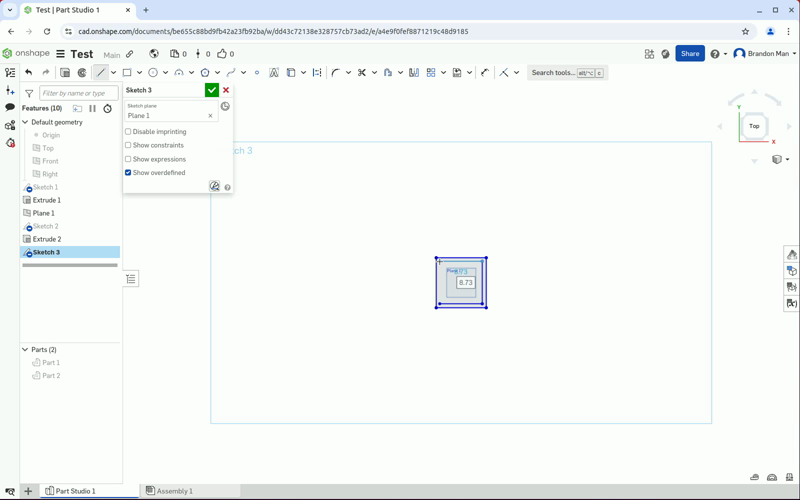
click(439, 261)
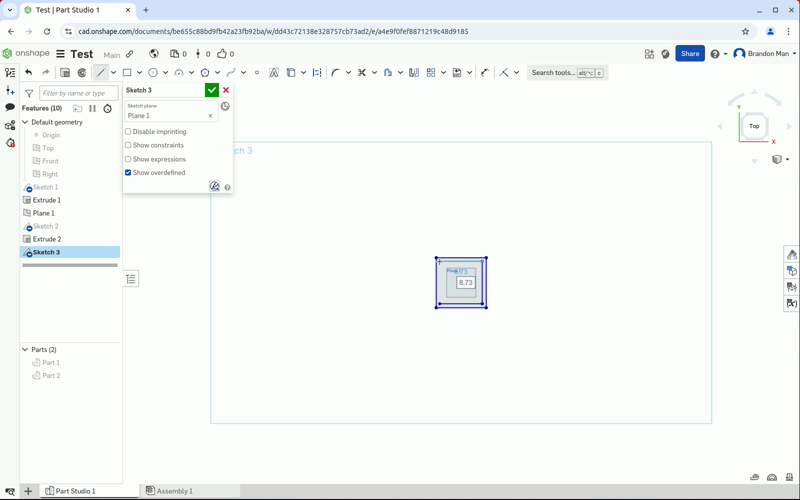
key_up(shift)
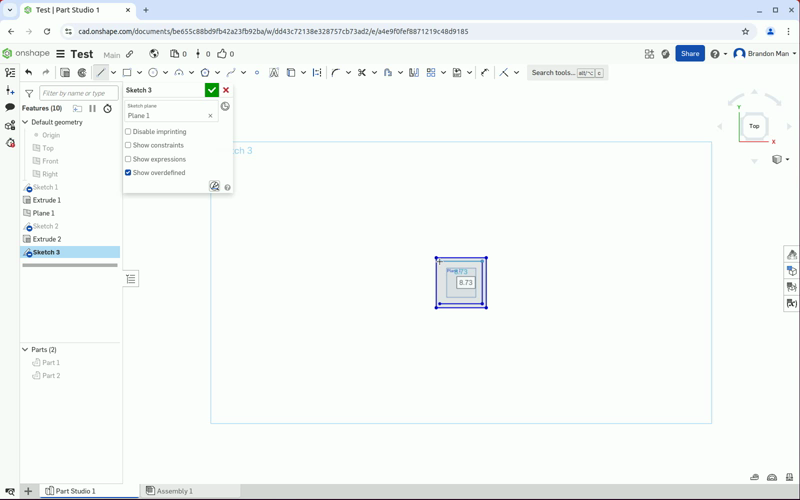
mouse_move(469, 261)
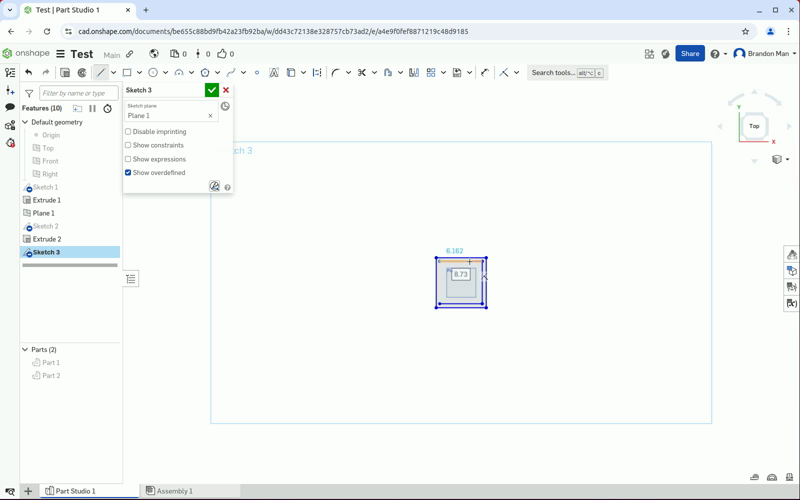
key_down(shift)
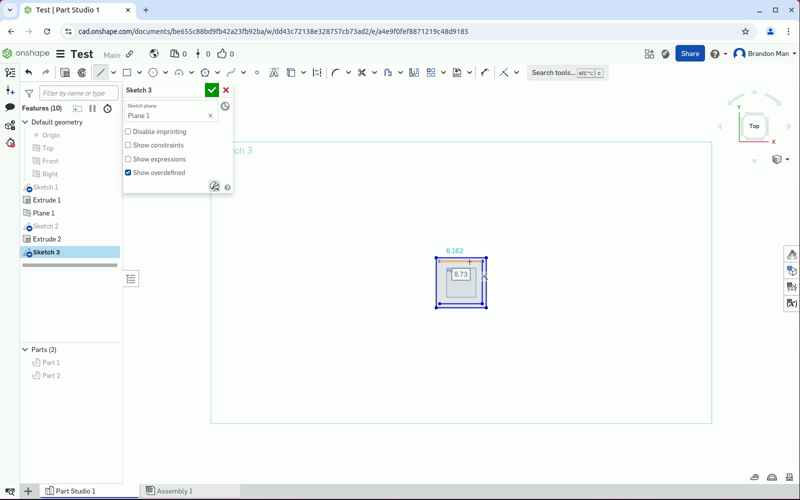
mouse_move(439, 303)
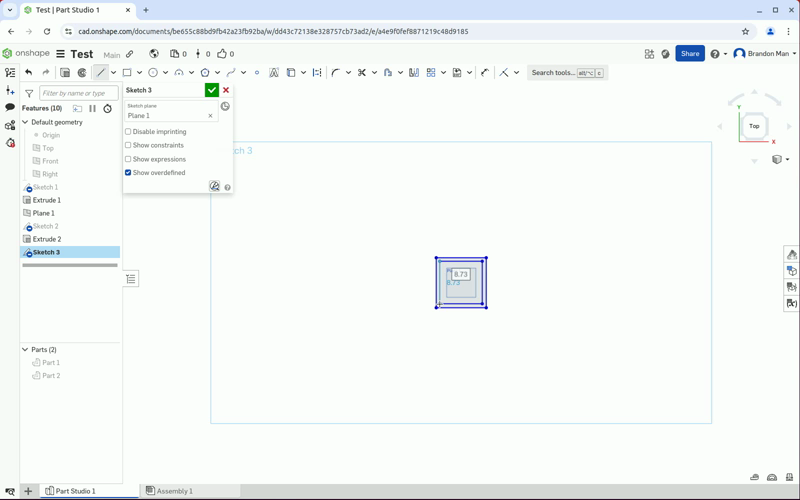
key_up(shift)
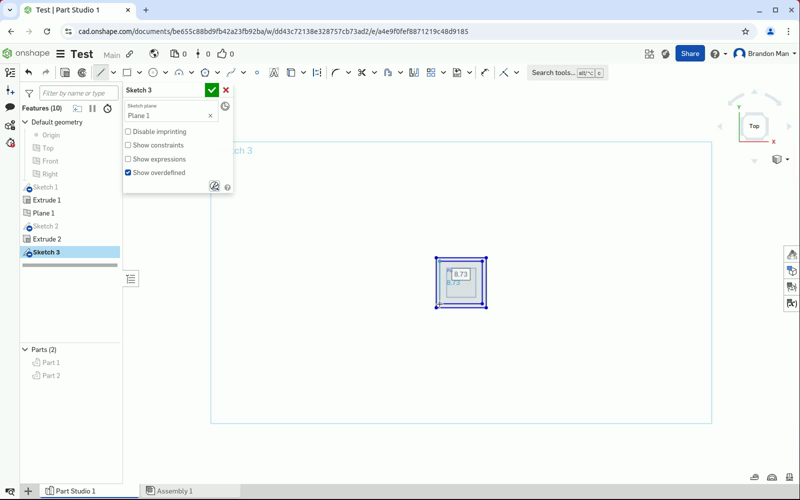
click(439, 303)
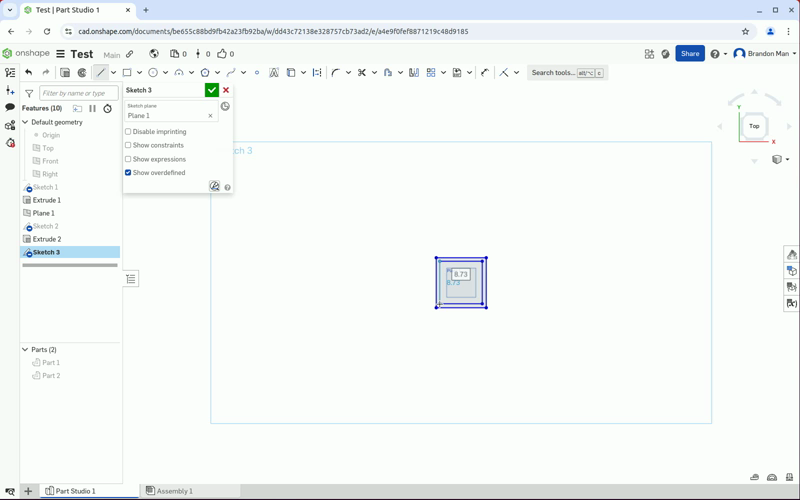
key(esc)
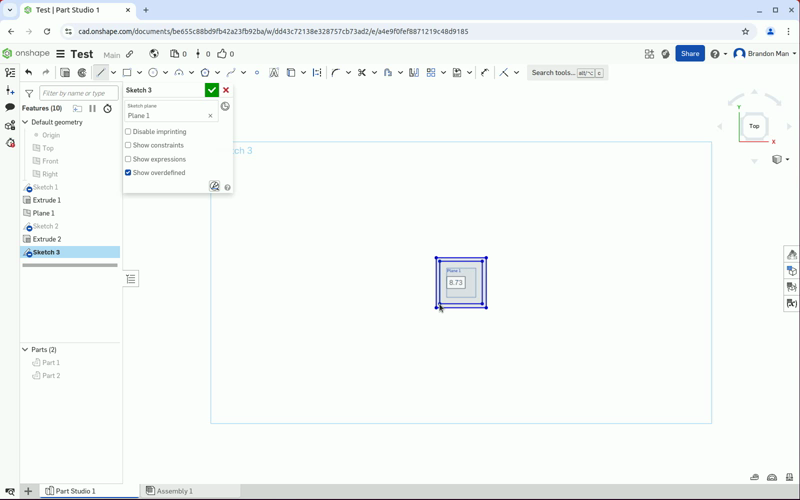
mouse_move(452, 258)
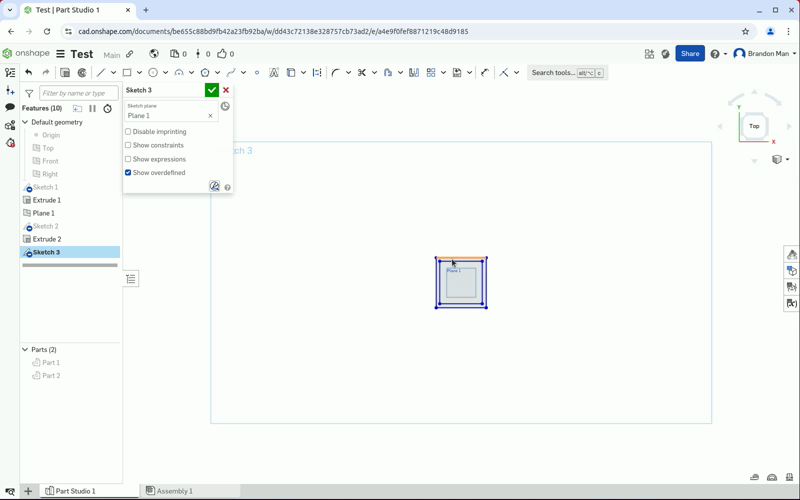
scroll(6)
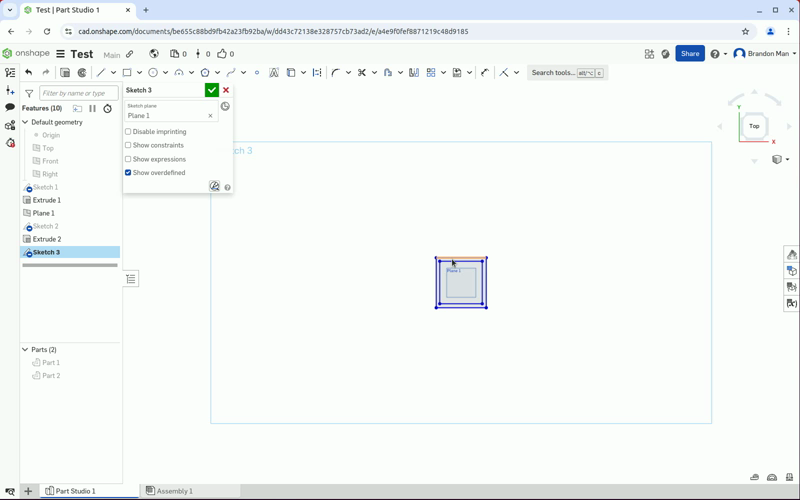
scroll(6)
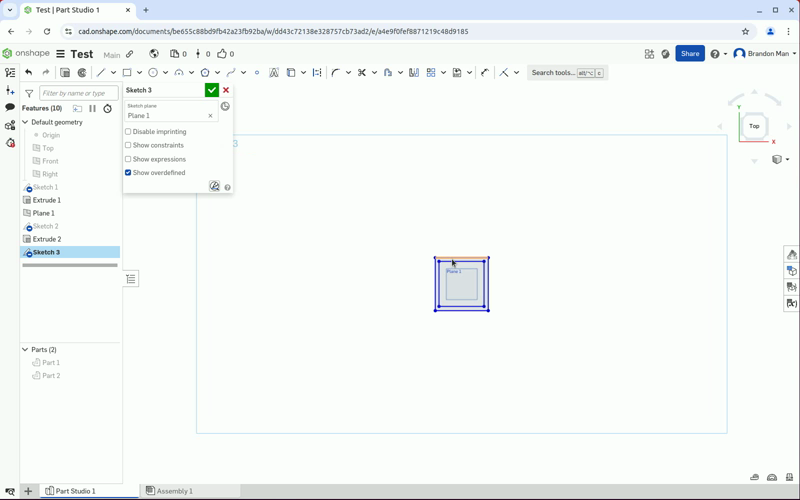
scroll(6)
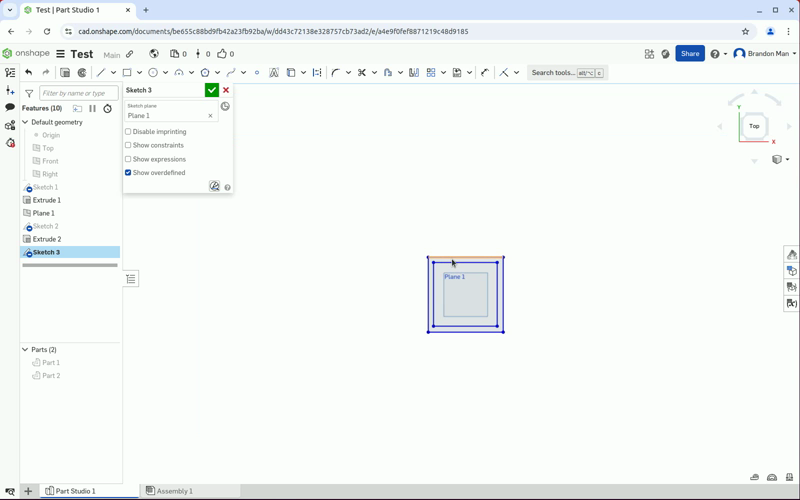
scroll(6)
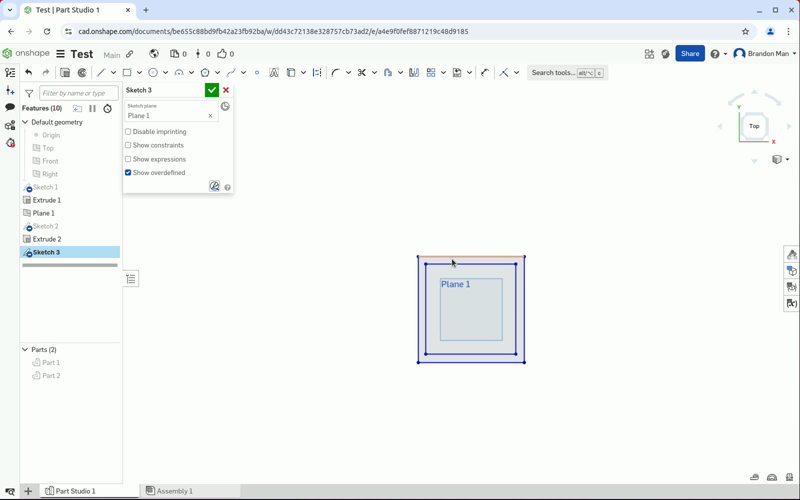
scroll(6)
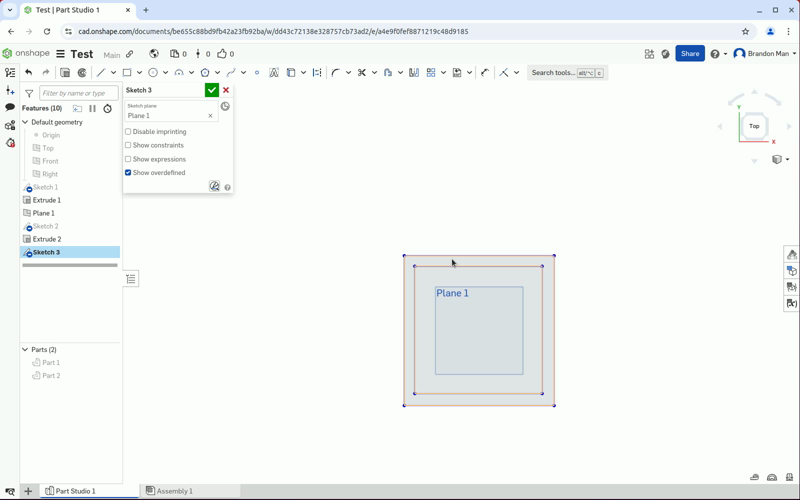
scroll(6)
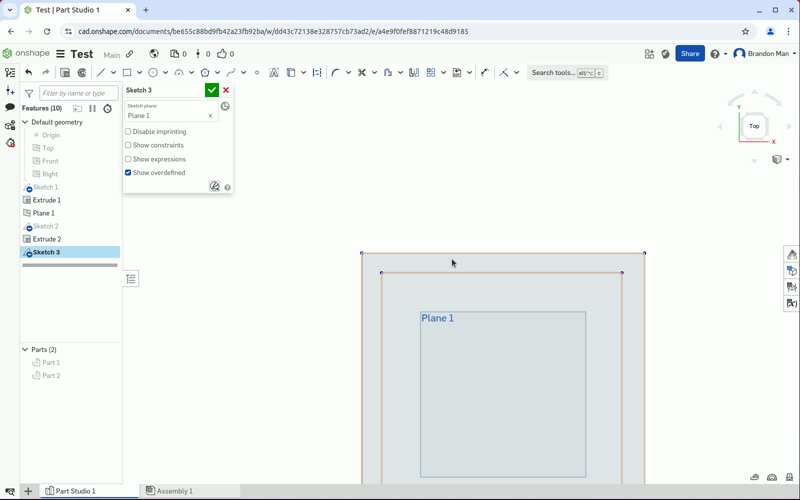
scroll(6)
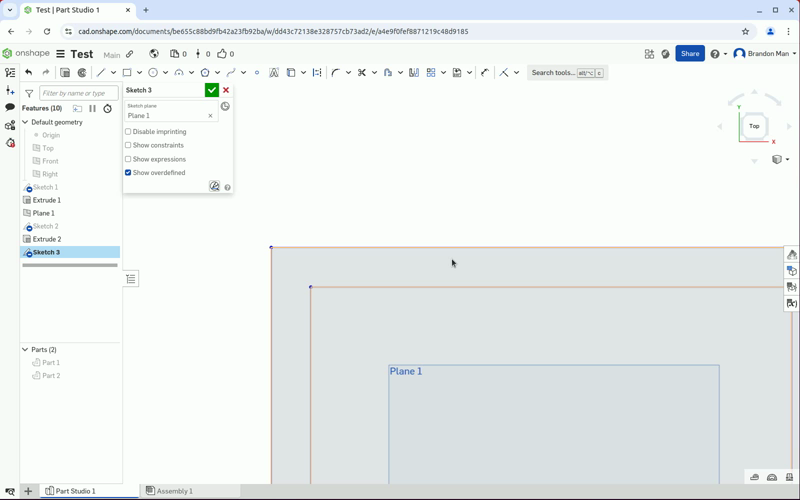
click(452, 258)
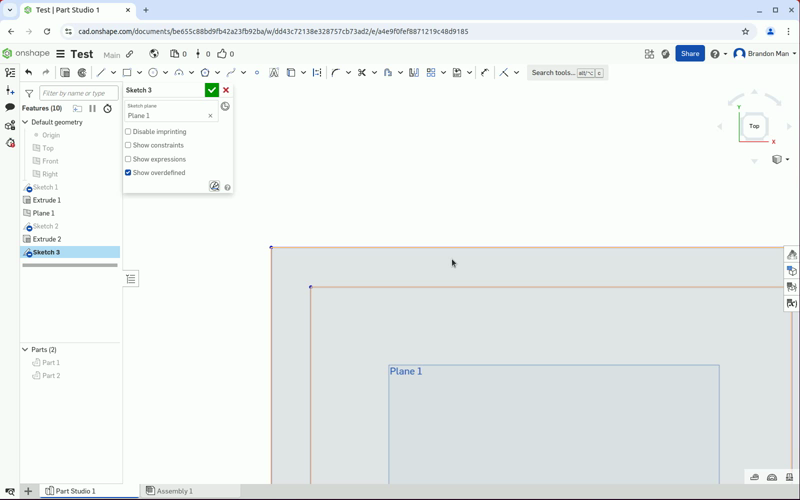
scroll(-6)
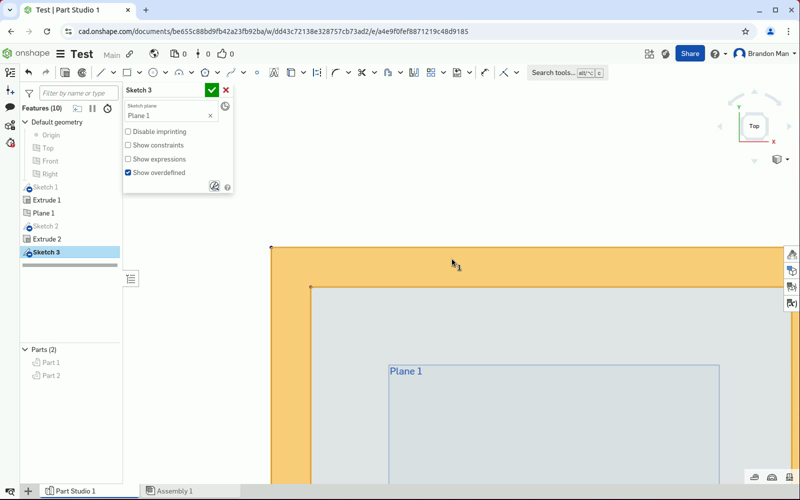
scroll(-6)
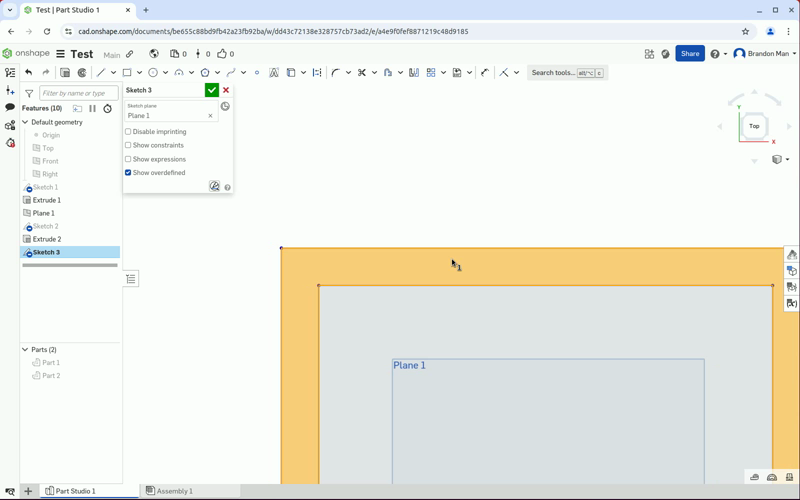
scroll(-6)
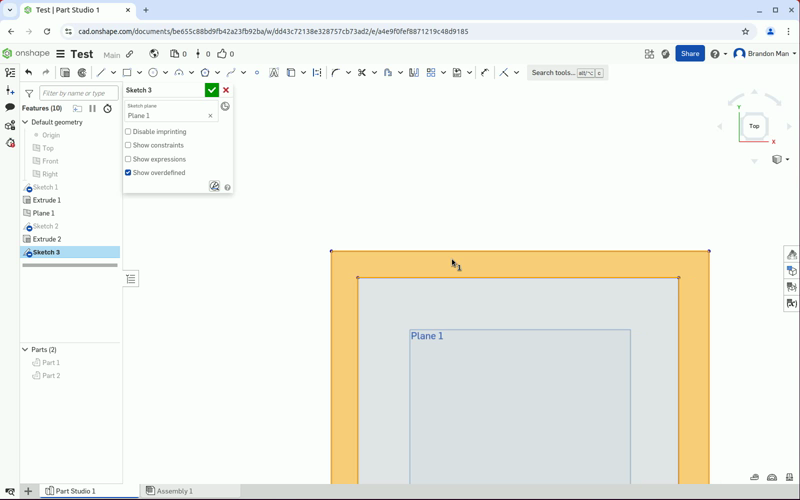
scroll(-6)
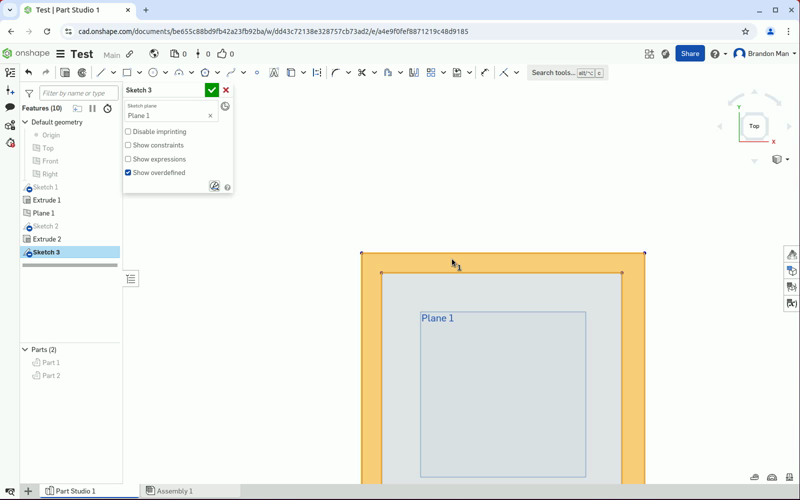
scroll(-6)
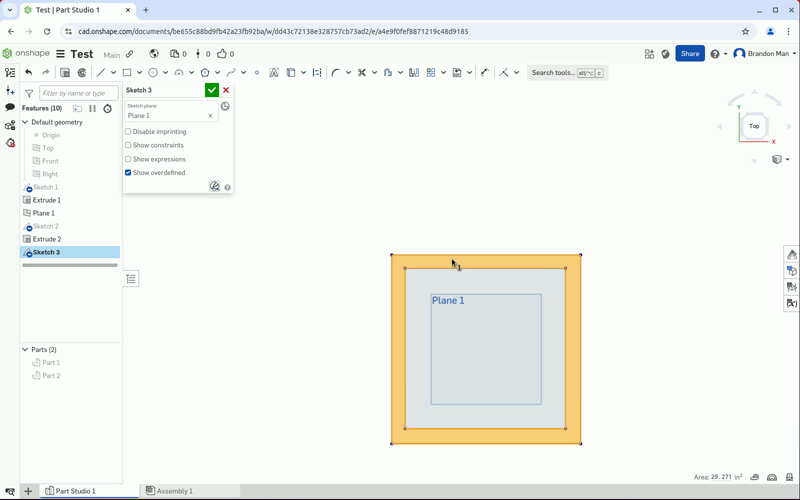
scroll(-6)
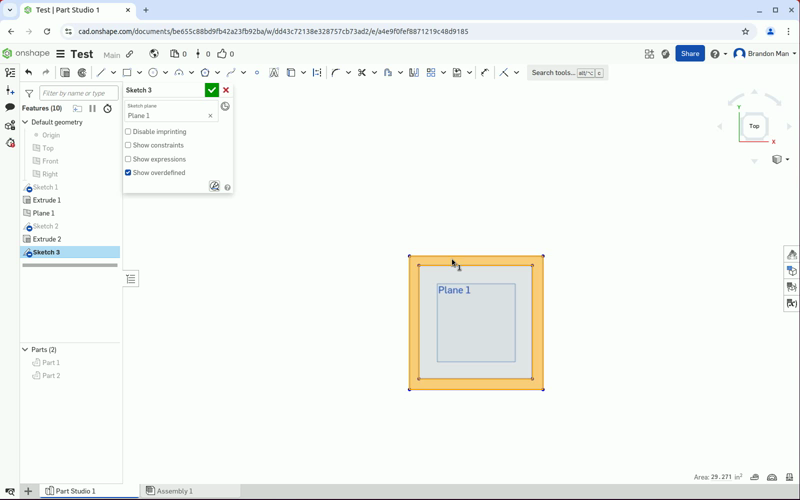
scroll(-6)
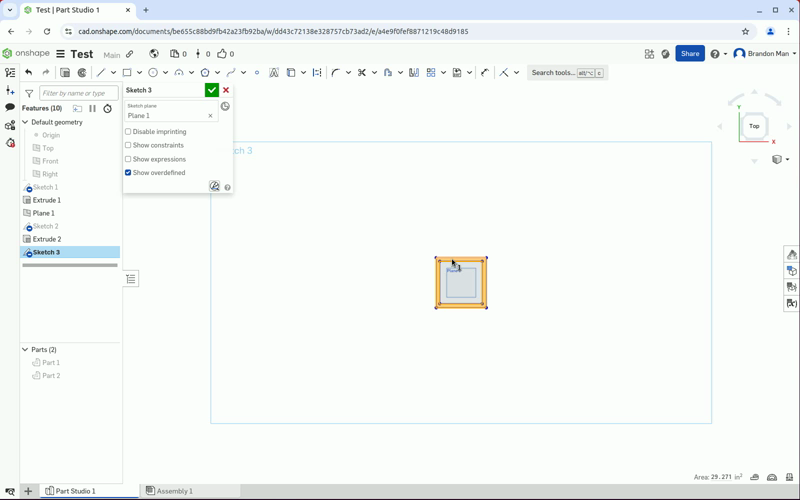
mouse_move(73, 352)
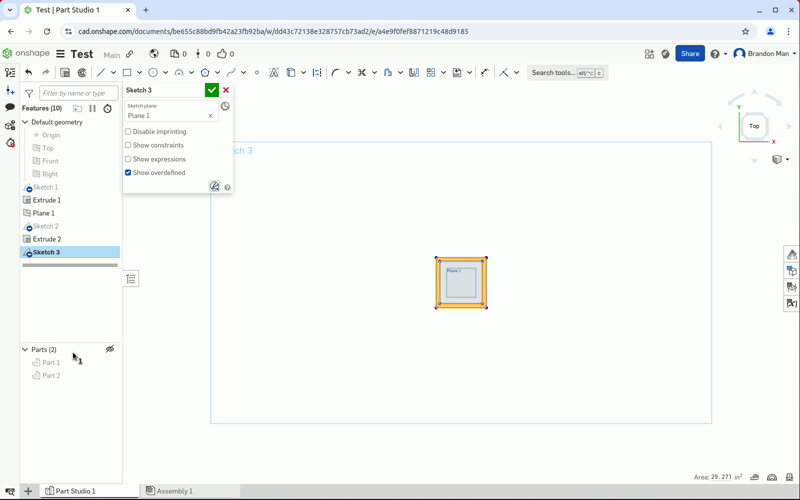
key(shift+y)
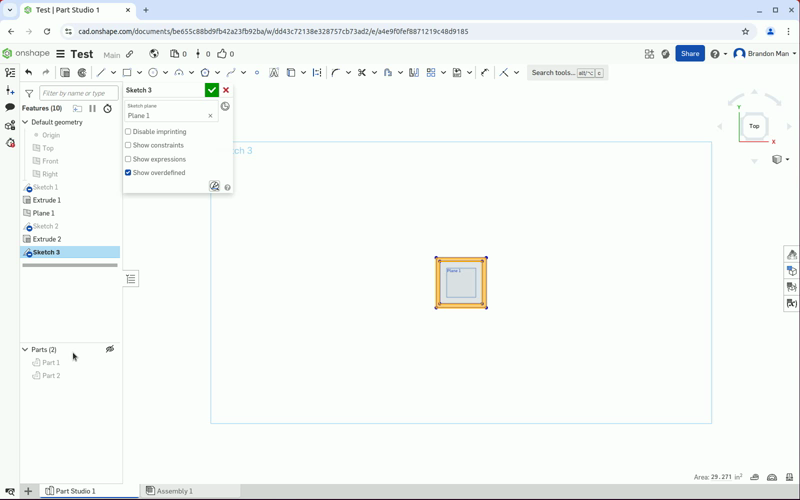
key(shift+e)
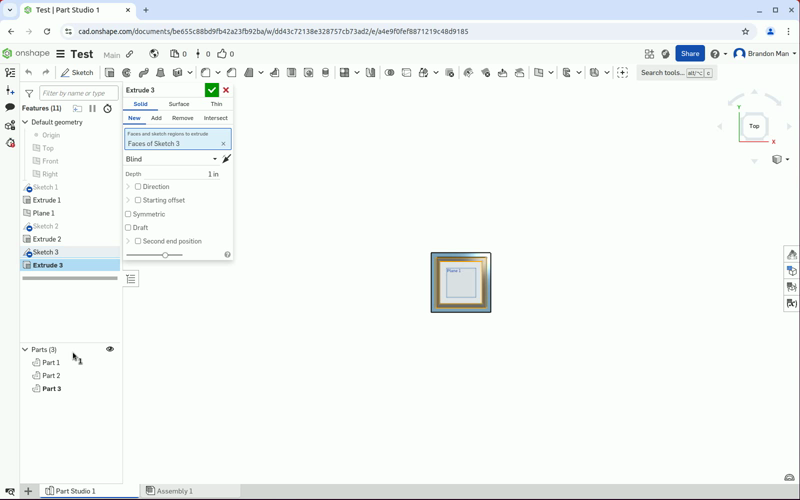
mouse_move(143, 106)
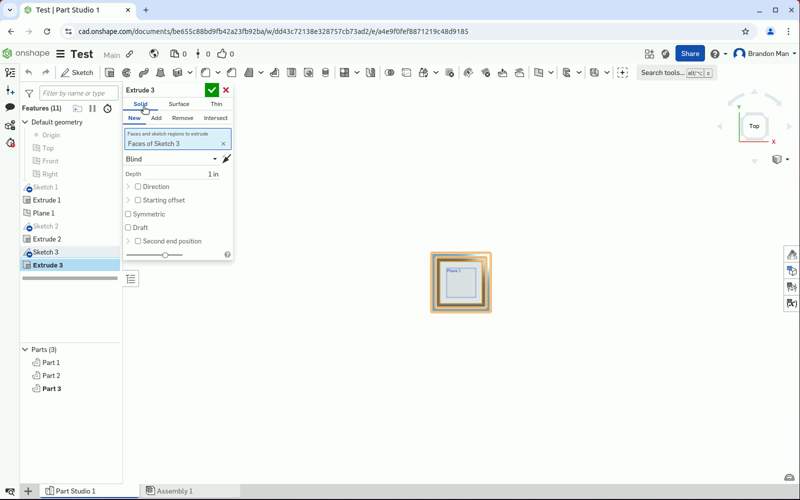
click(143, 106)
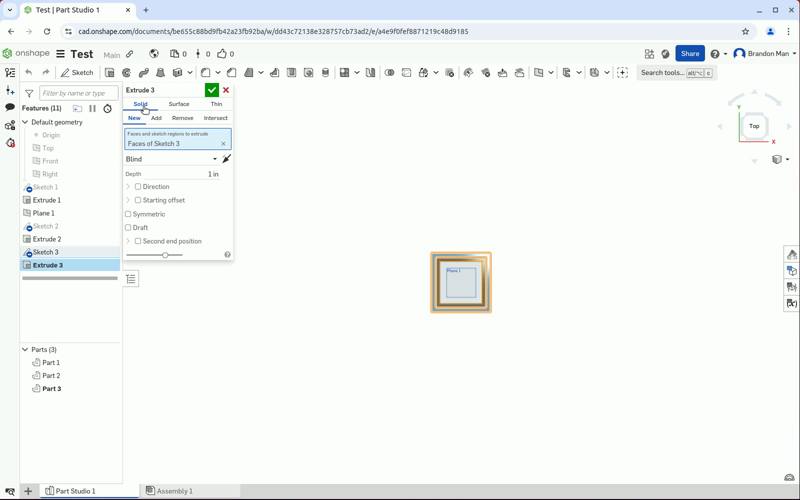
mouse_move(137, 120)
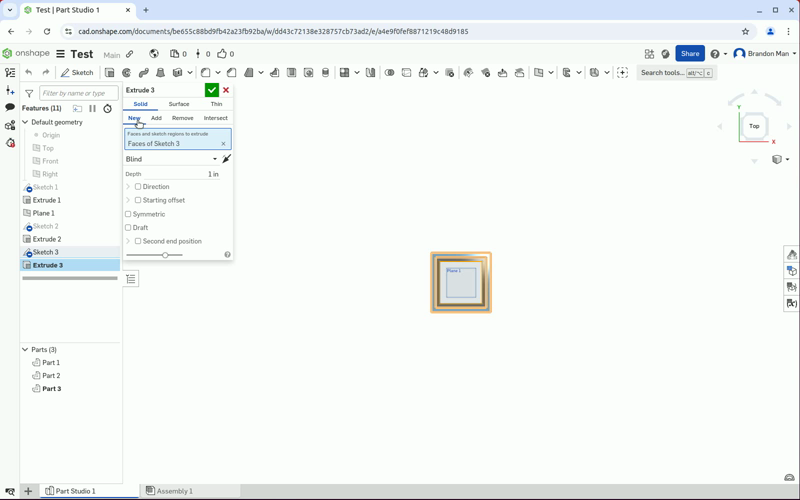
click(137, 120)
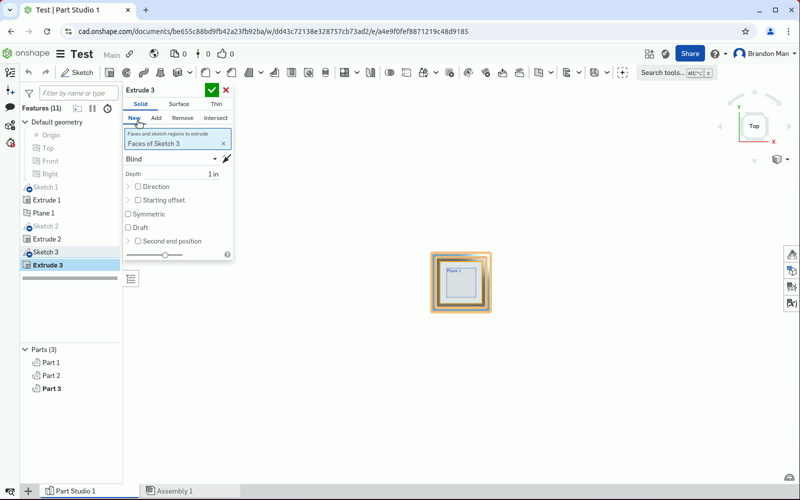
key(tab, 4)
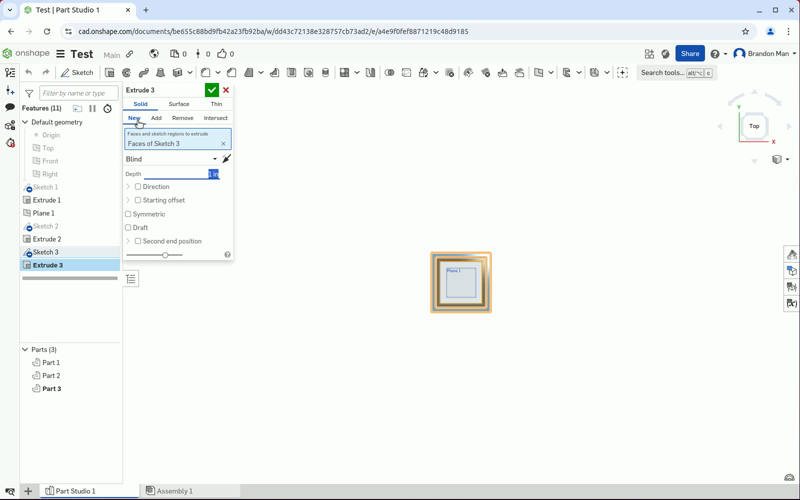
text(-2.889)
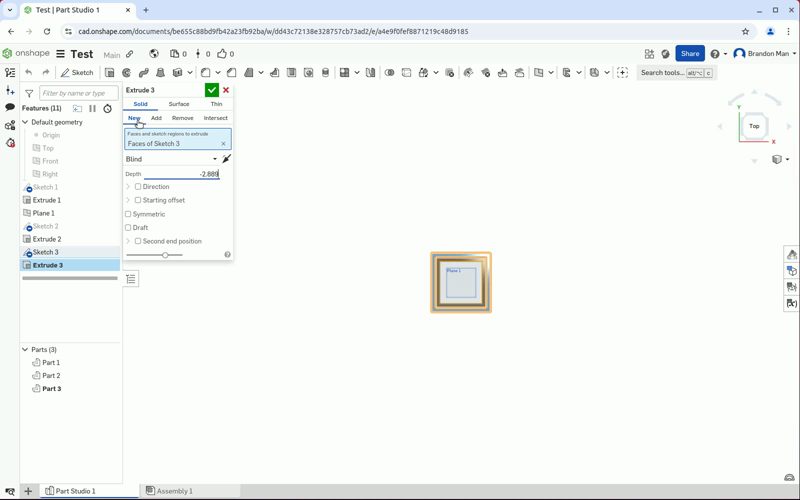
key(enter)
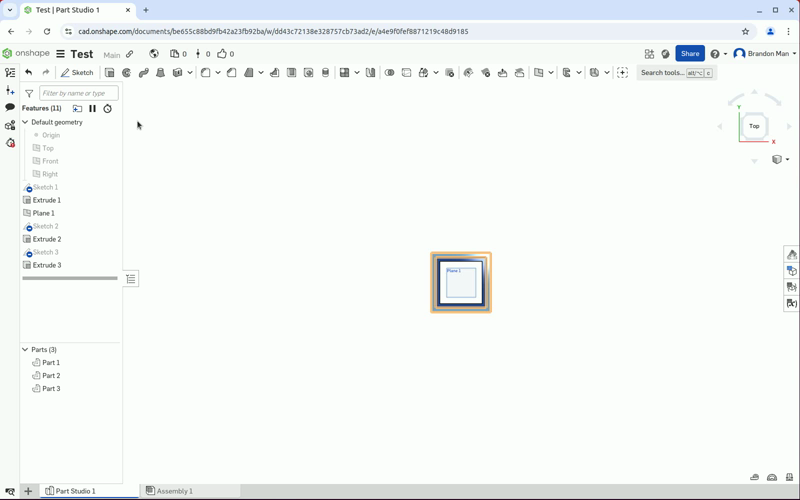
key(shift+h)
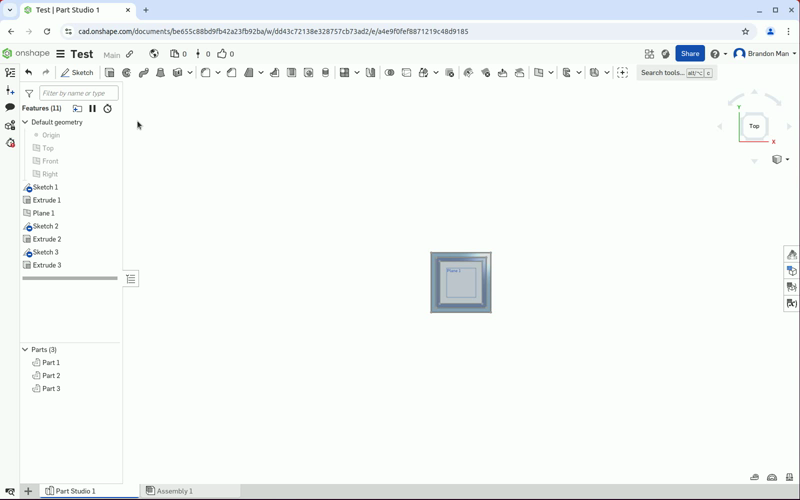
key(shift+h)
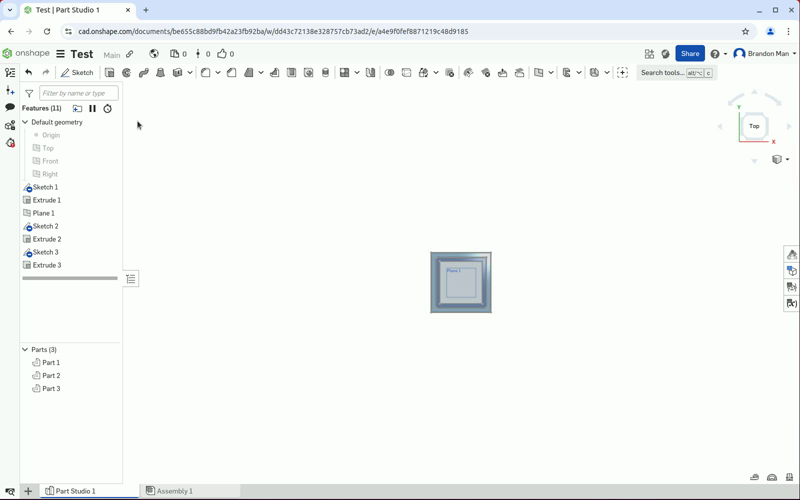
key(shift+7)
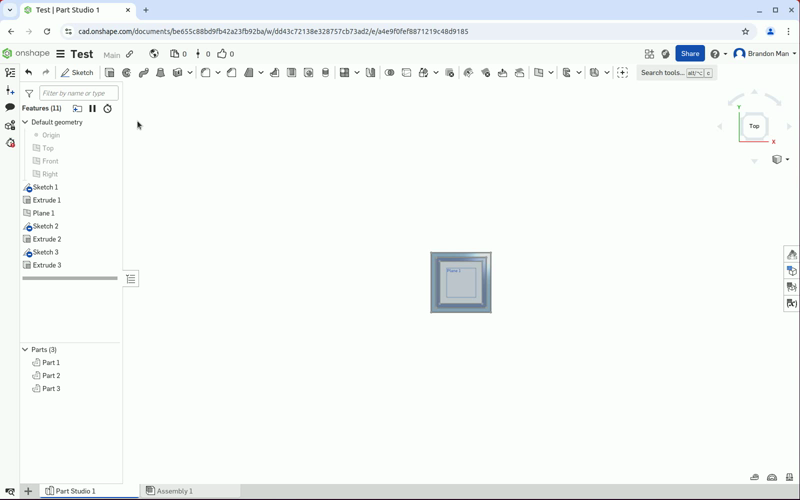
key(up, 3)
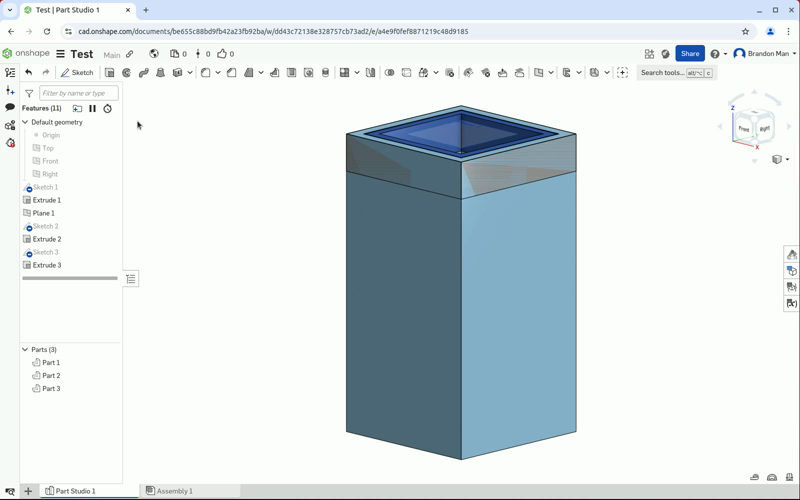
key(left, 3)
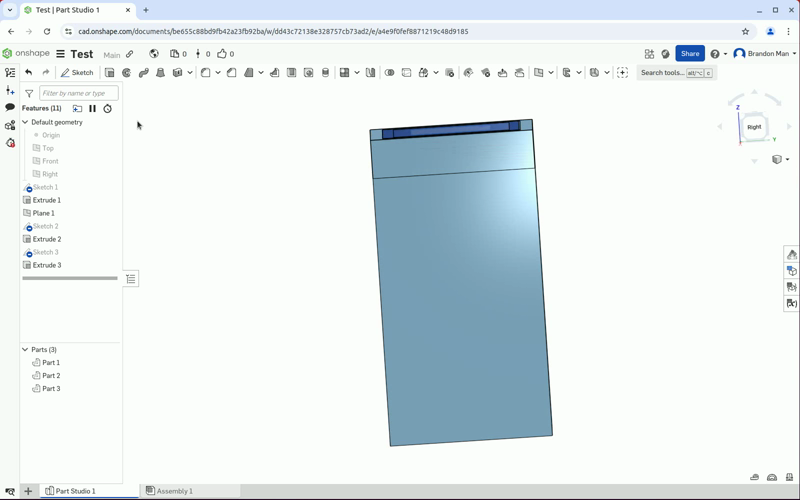
key(right, 3)
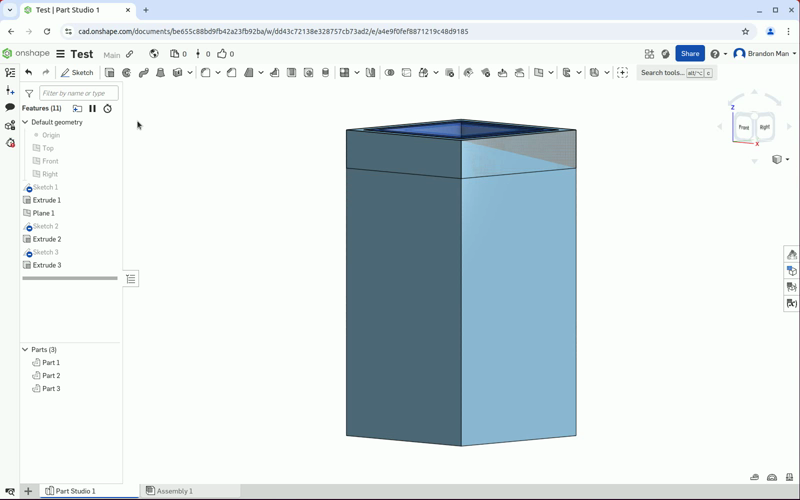
key(down, 3)
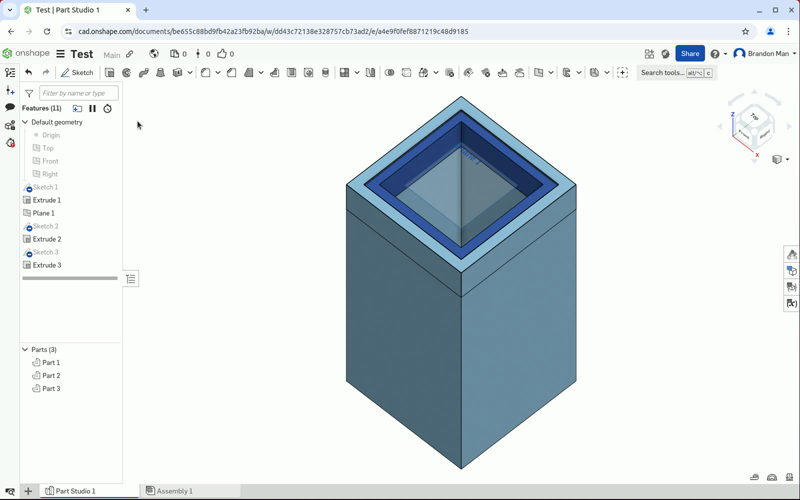
mouse_move(73, 189)
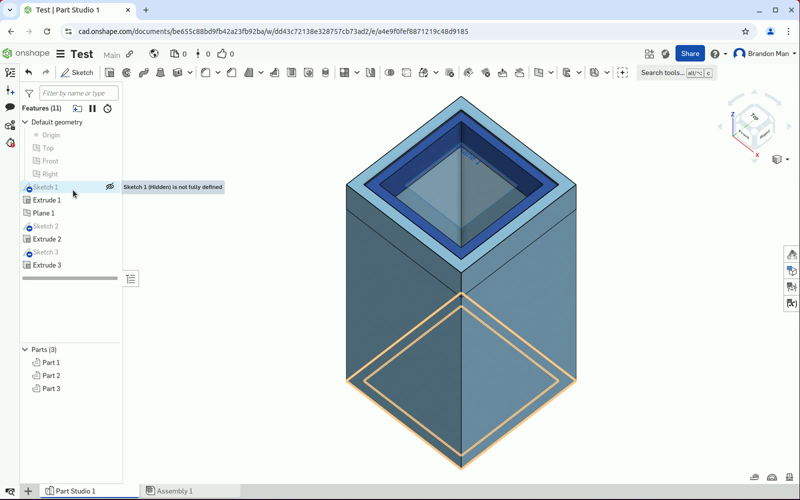
click(73, 189)